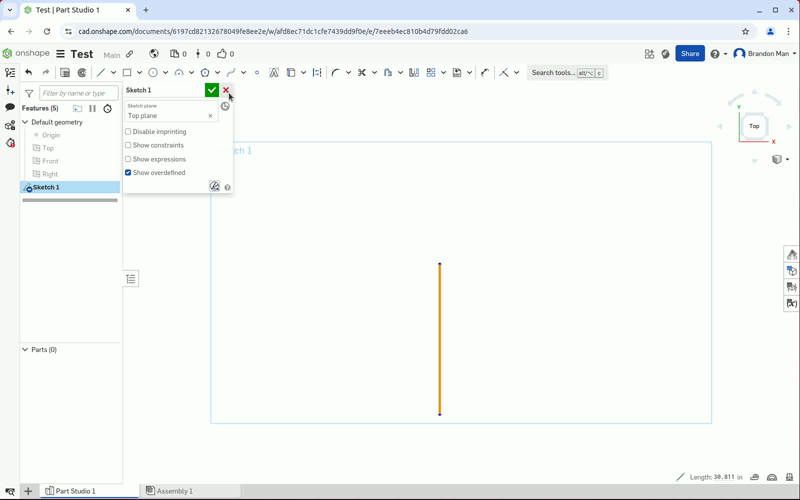
key(shift+h)
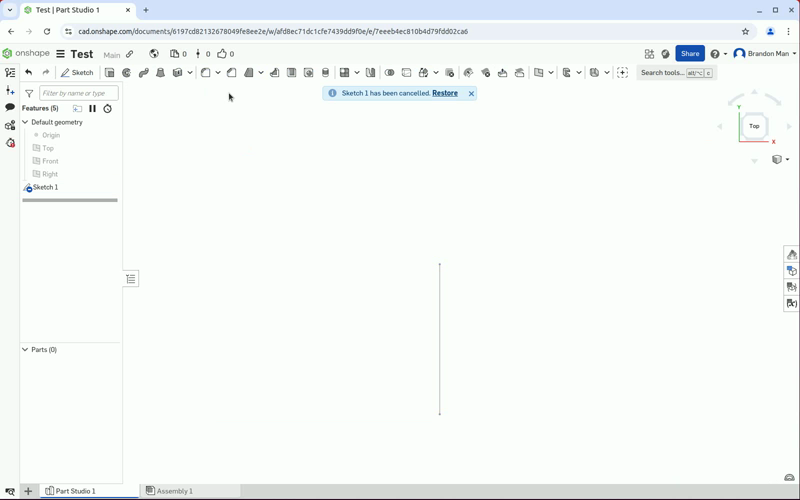
key(shift+s)
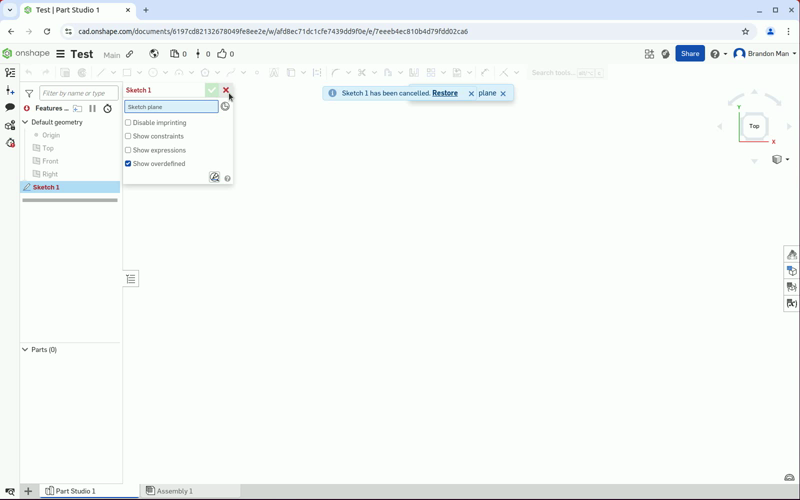
mouse_move(73, 150)
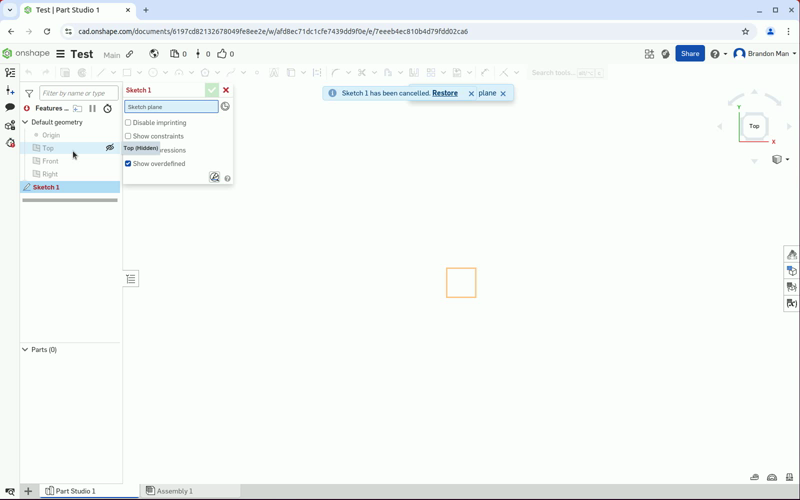
click(73, 150)
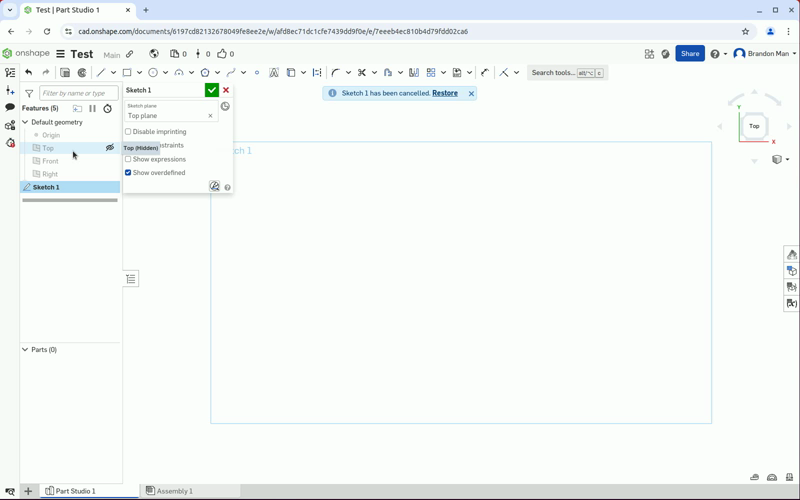
mouse_move(73, 352)
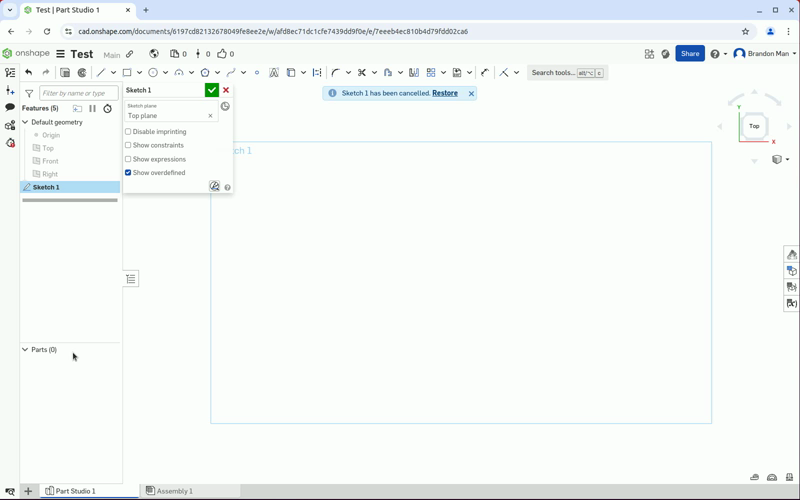
key(y)
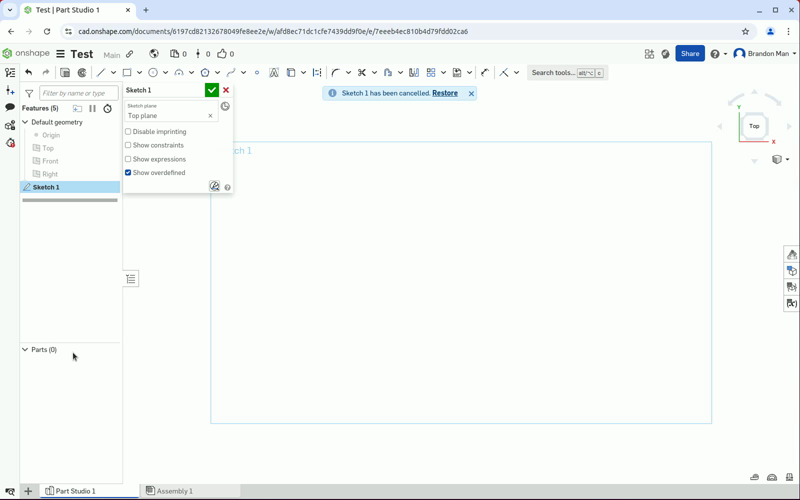
key(l)
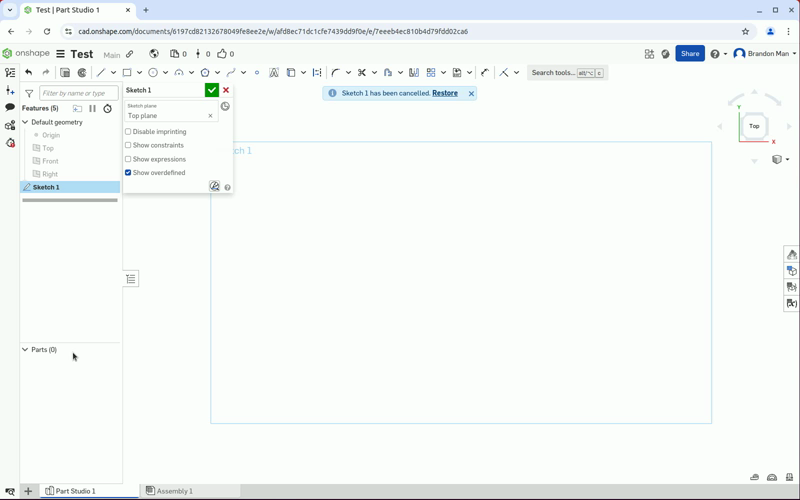
key_down(shift)
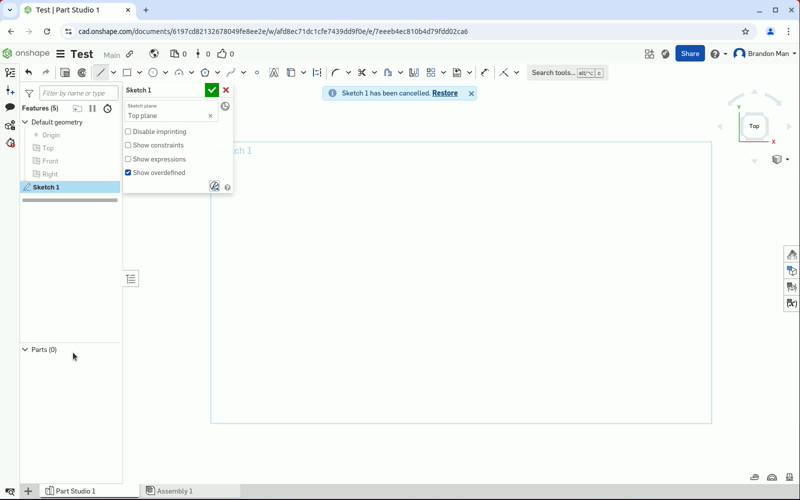
mouse_move(451, 282)
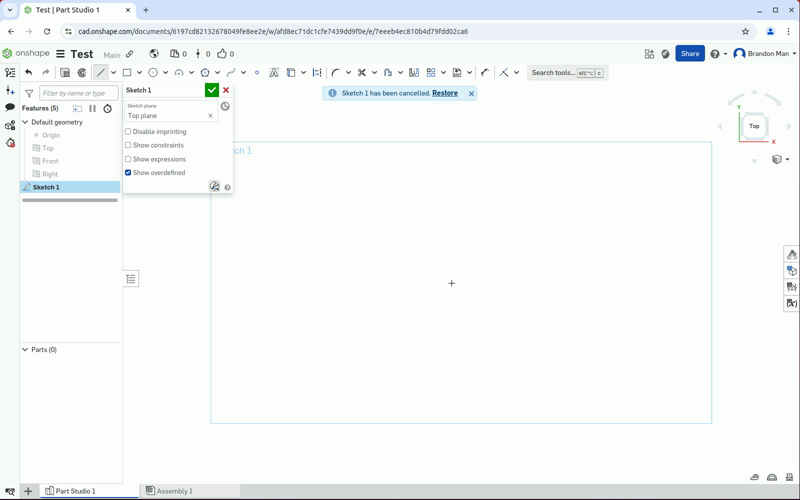
click(451, 282)
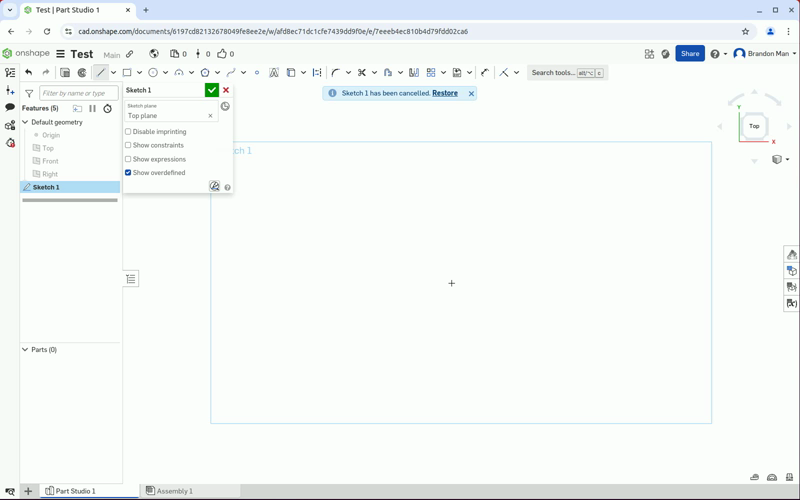
key_up(shift)
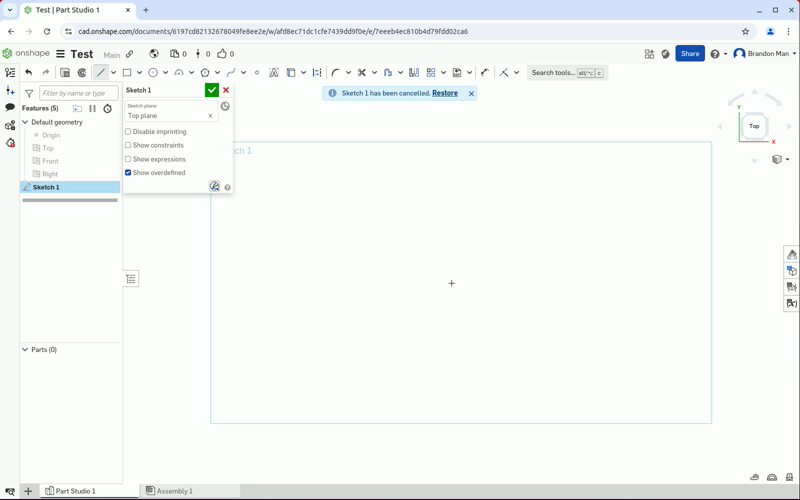
key_down(shift)
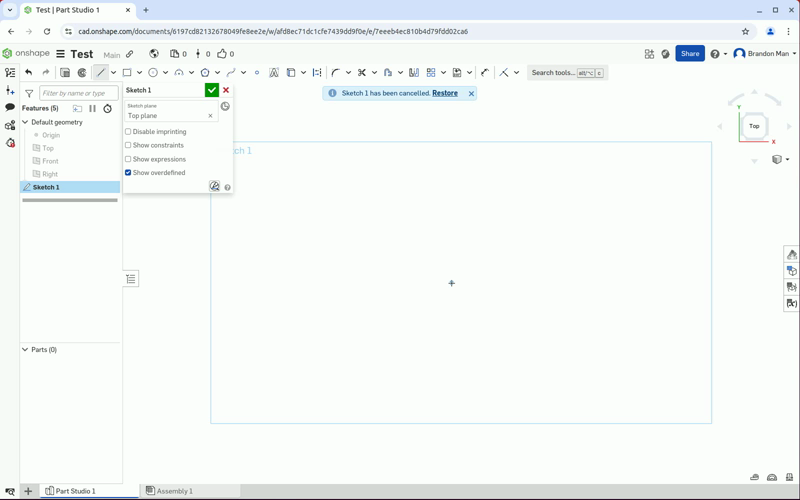
mouse_move(481, 282)
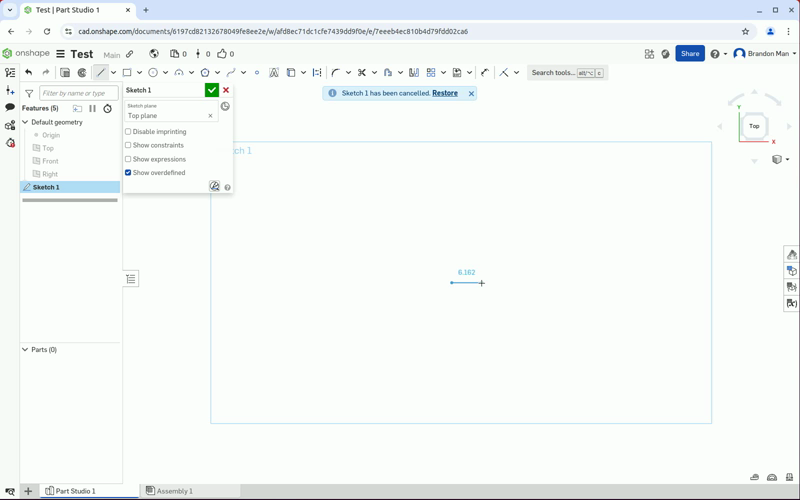
mouse_move(461, 282)
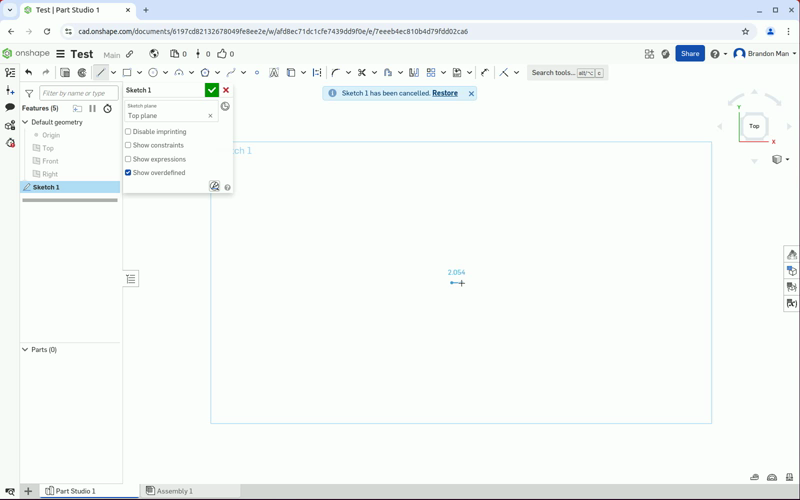
click(461, 282)
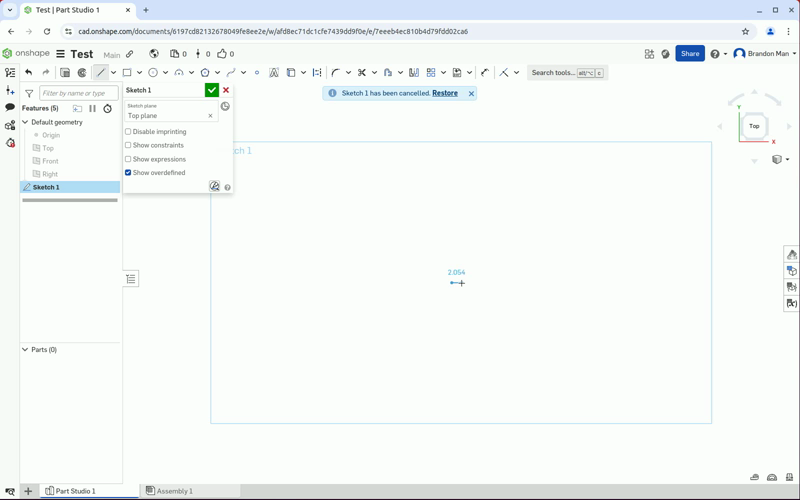
key_up(shift)
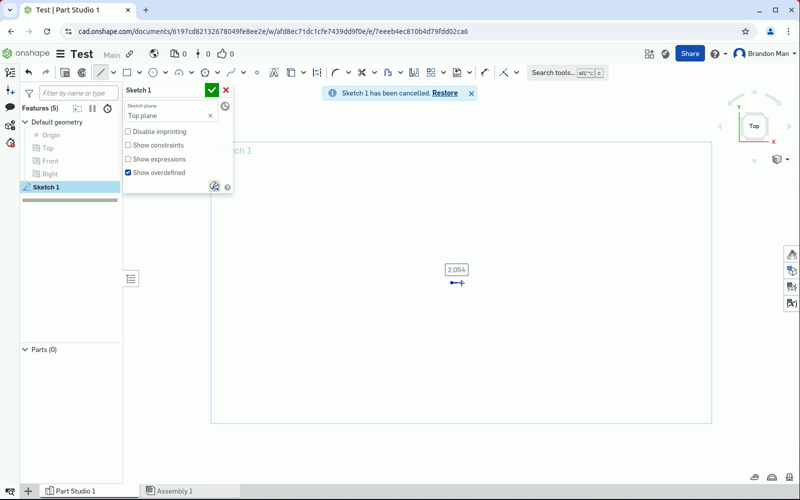
key_down(shift)
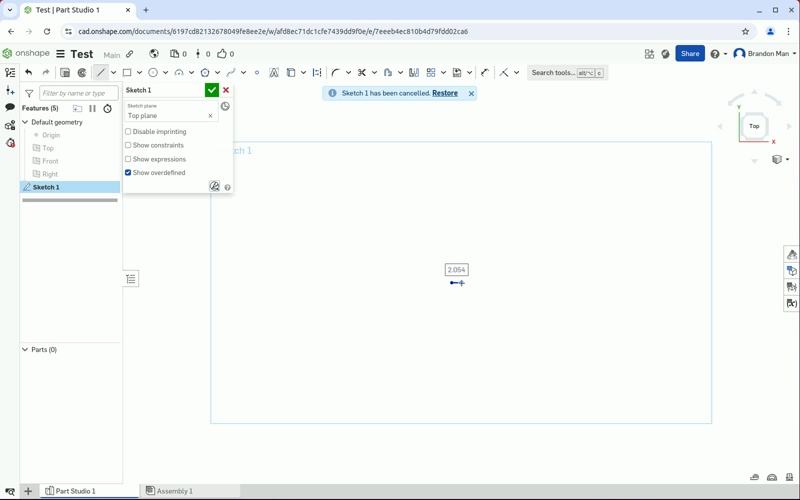
mouse_move(492, 282)
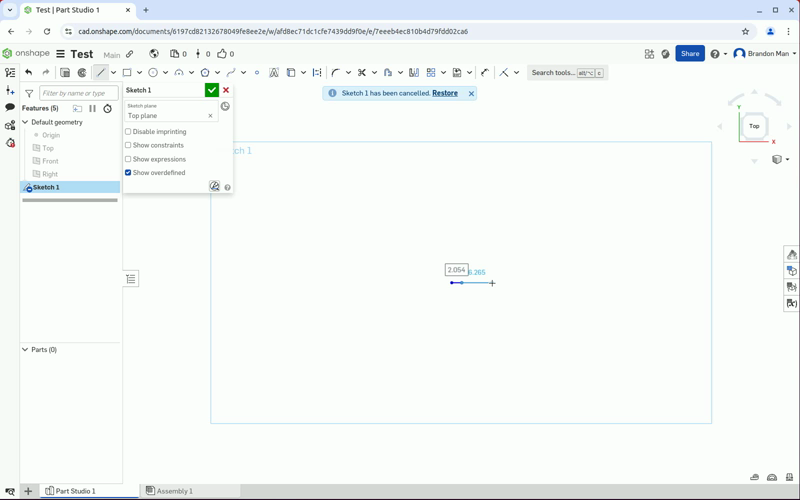
mouse_move(461, 282)
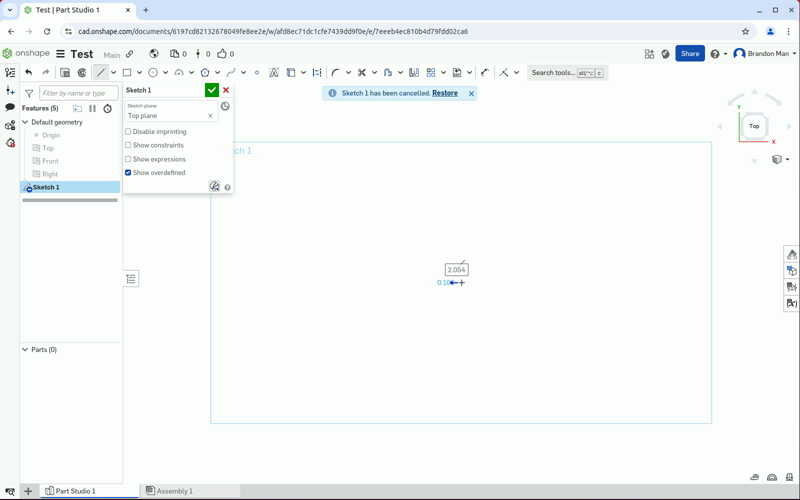
scroll(6)
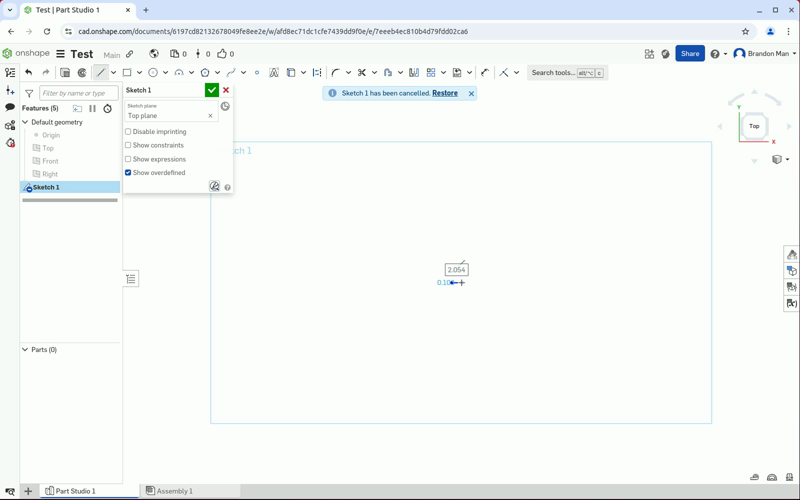
scroll(6)
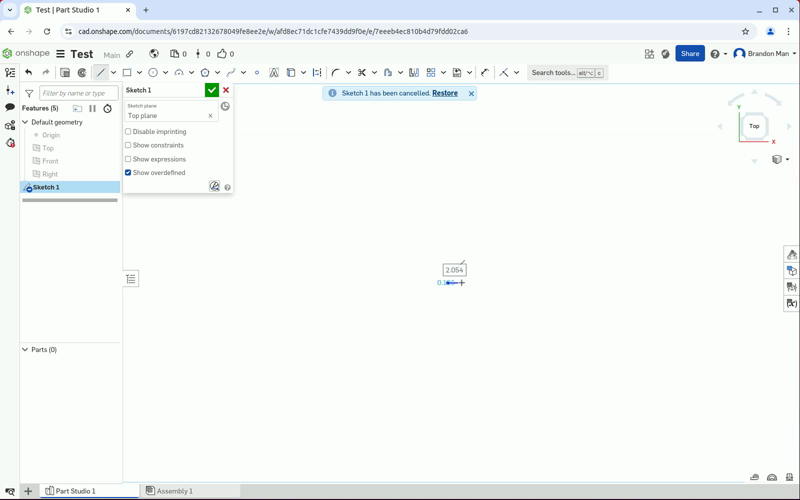
scroll(6)
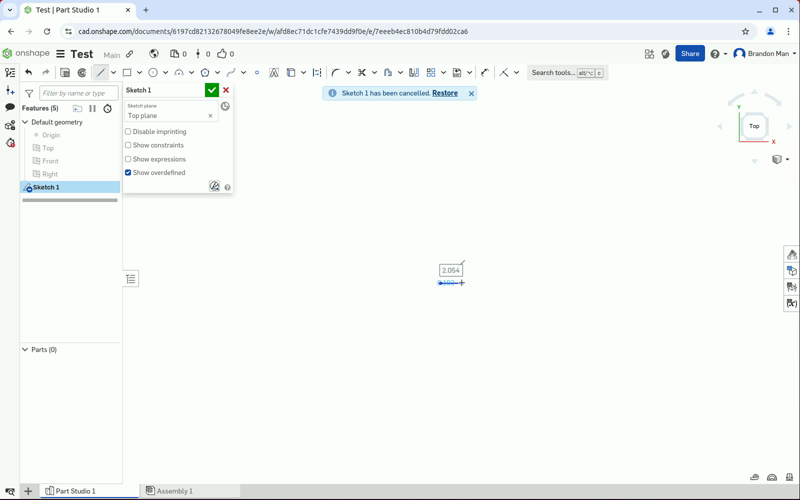
scroll(6)
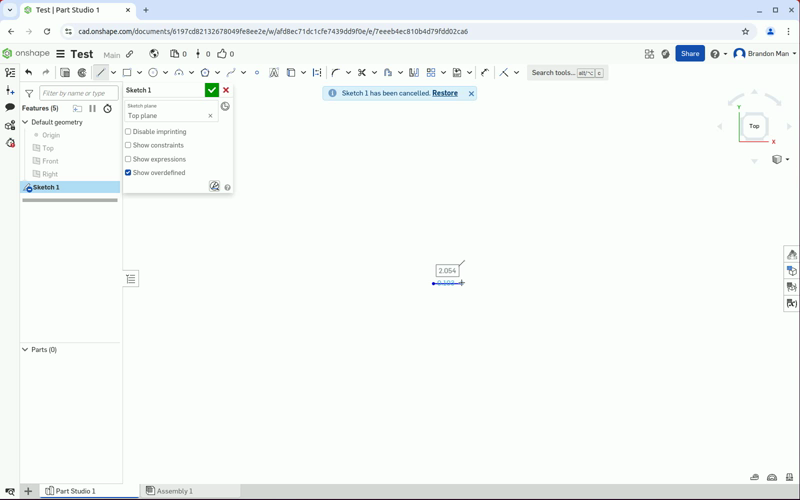
scroll(6)
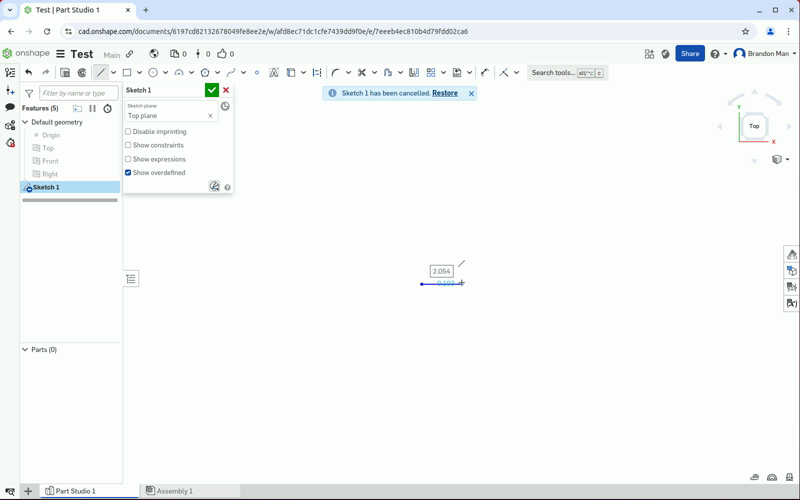
scroll(6)
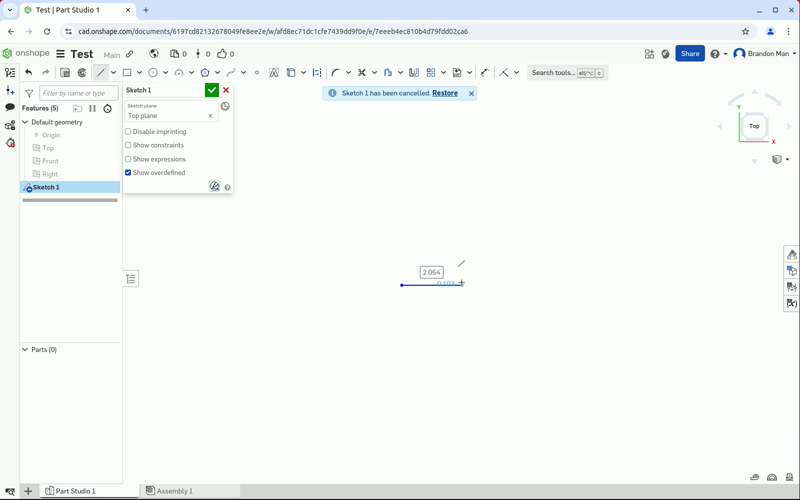
scroll(6)
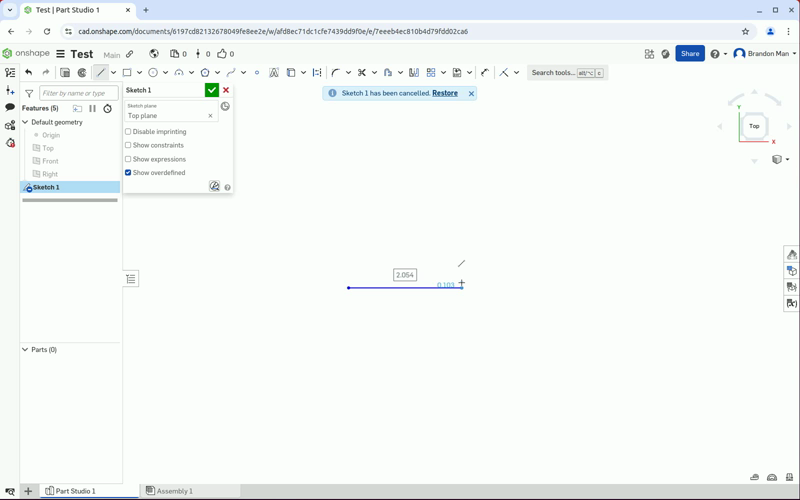
click(461, 282)
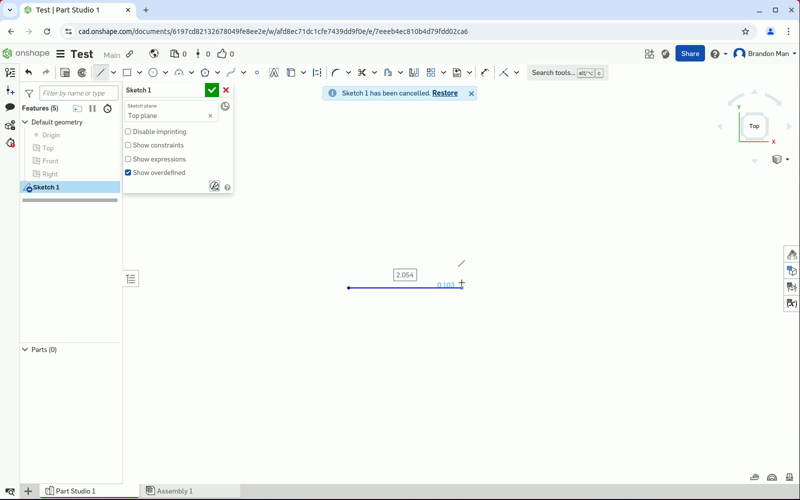
scroll(-6)
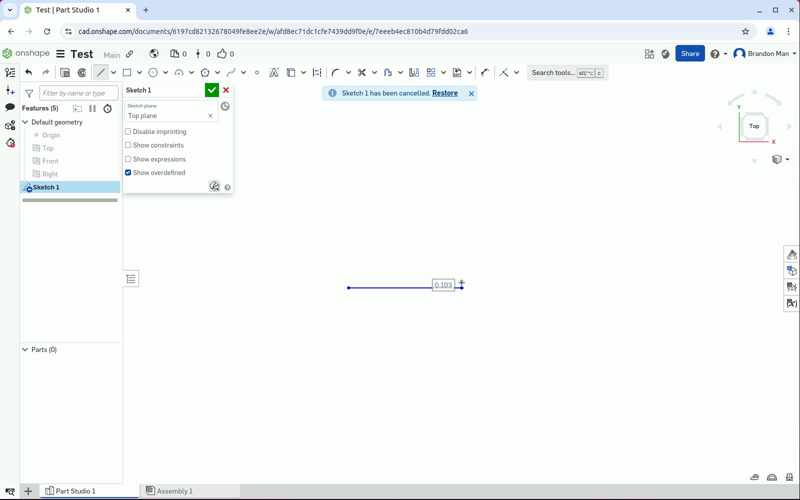
scroll(-6)
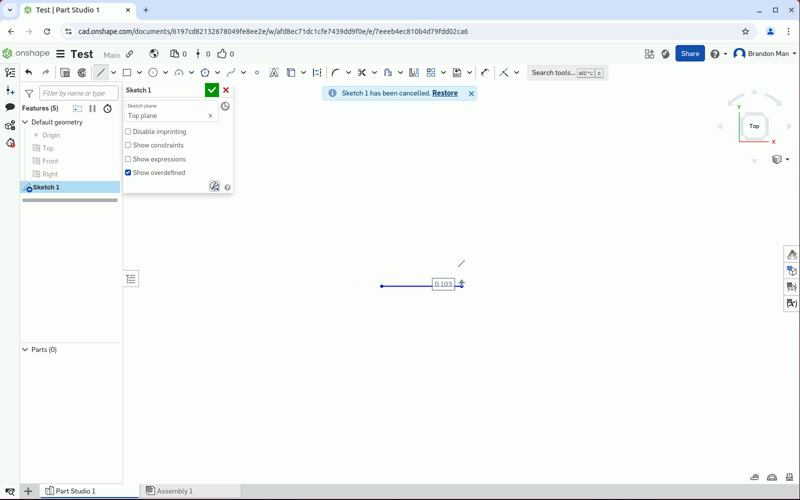
scroll(-6)
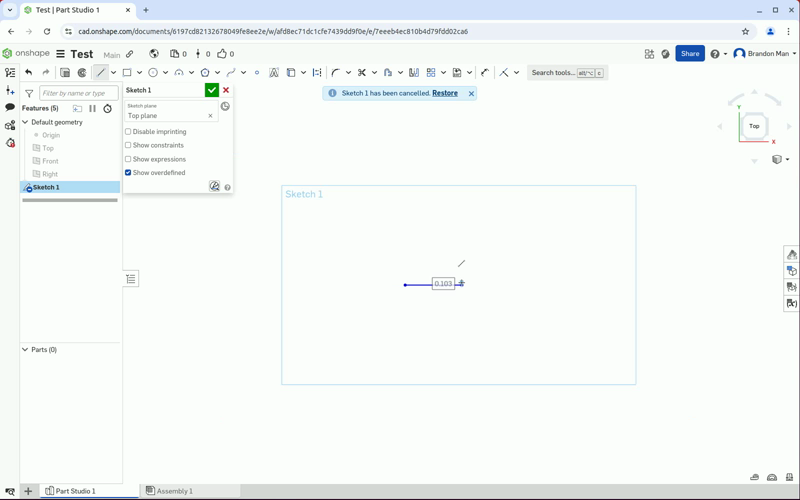
scroll(-6)
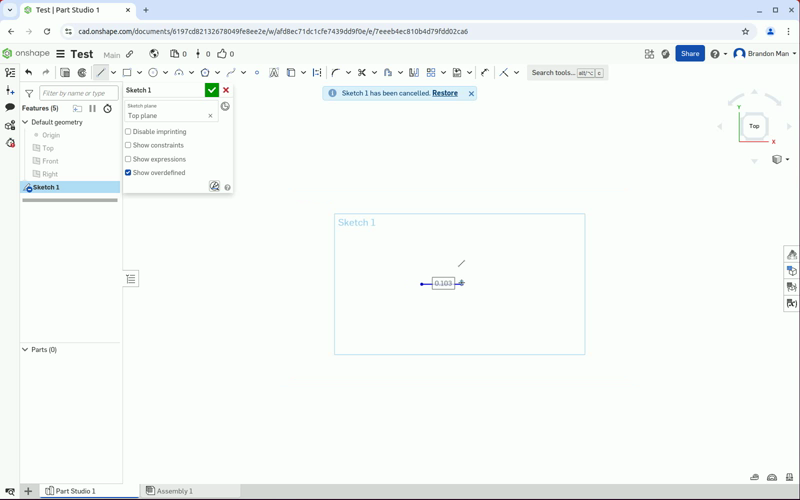
scroll(-6)
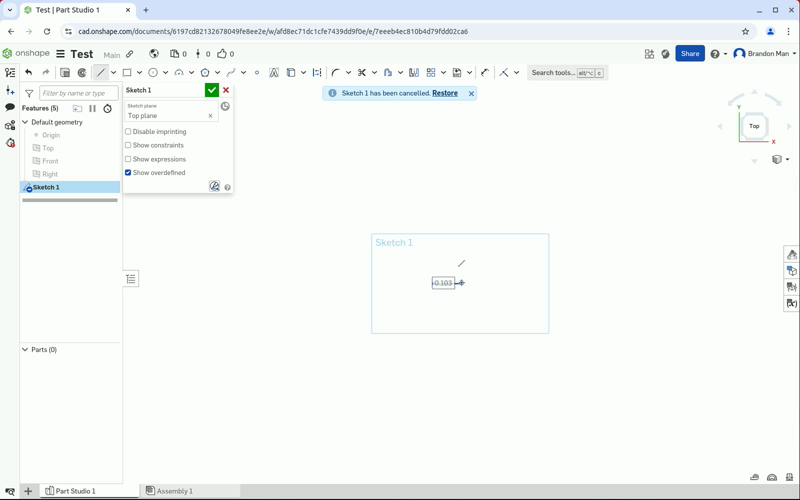
scroll(-6)
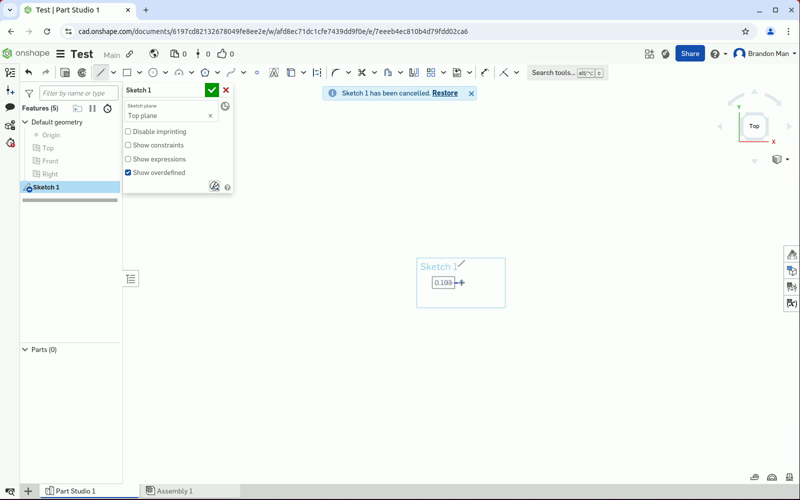
scroll(-6)
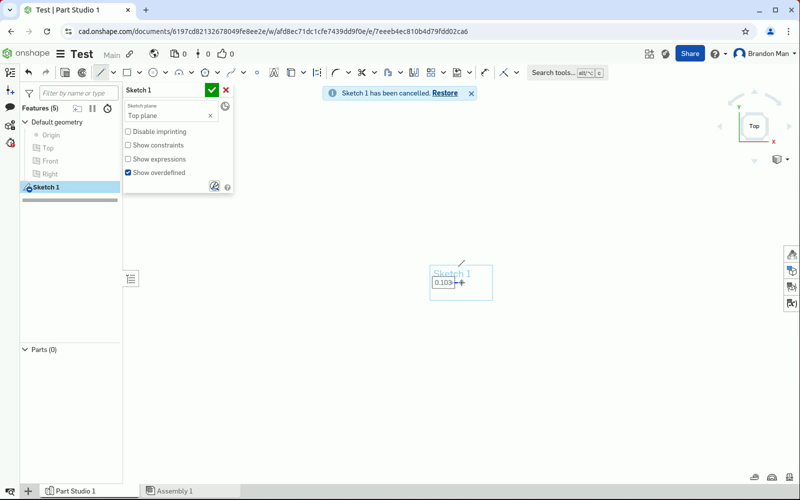
key_up(shift)
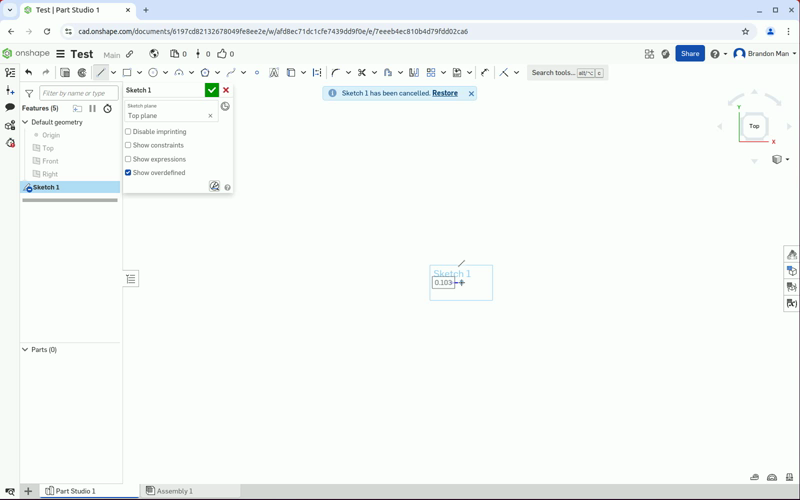
key_down(shift)
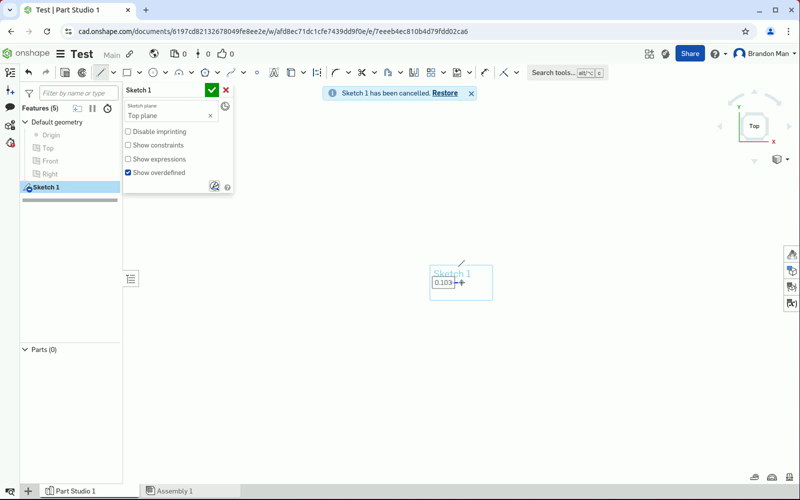
mouse_move(492, 282)
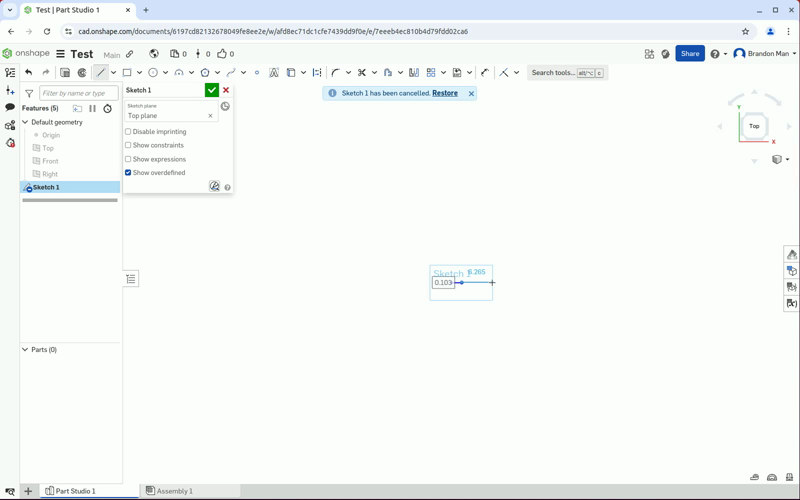
mouse_move(452, 282)
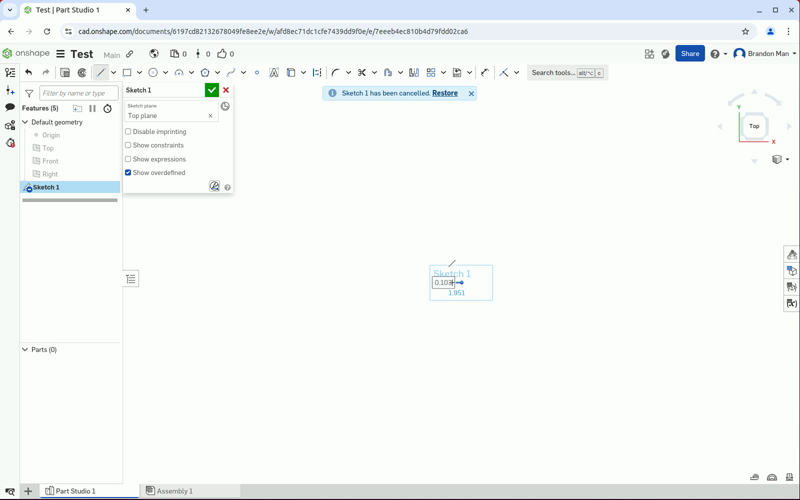
scroll(6)
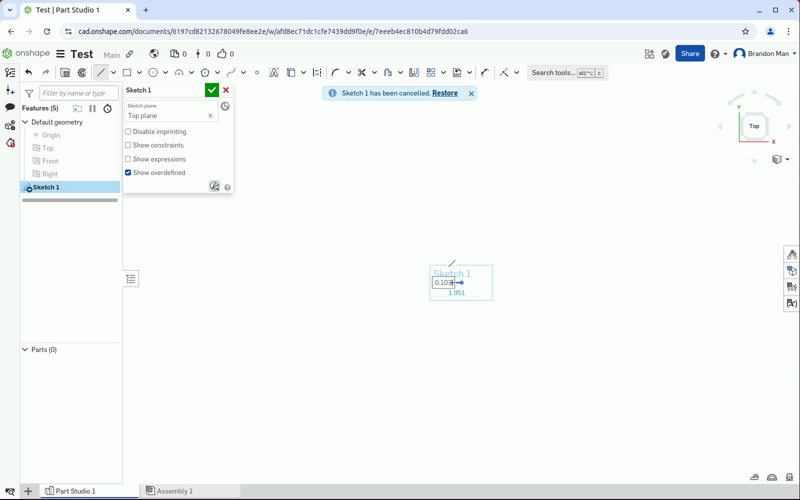
scroll(6)
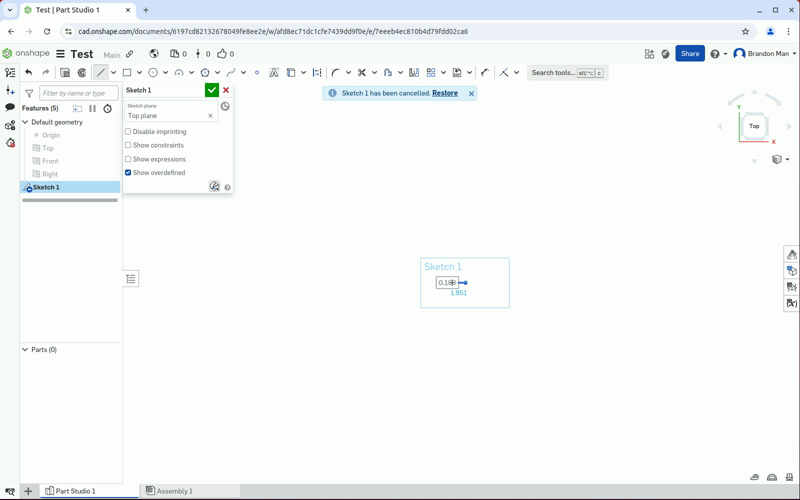
scroll(6)
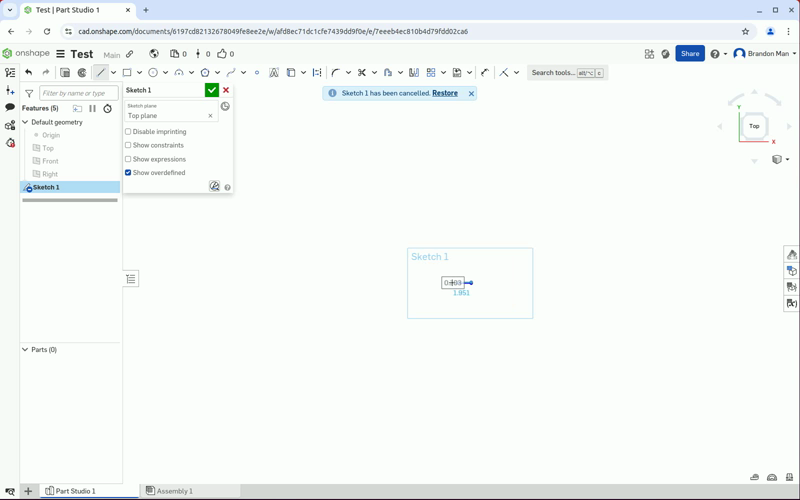
scroll(6)
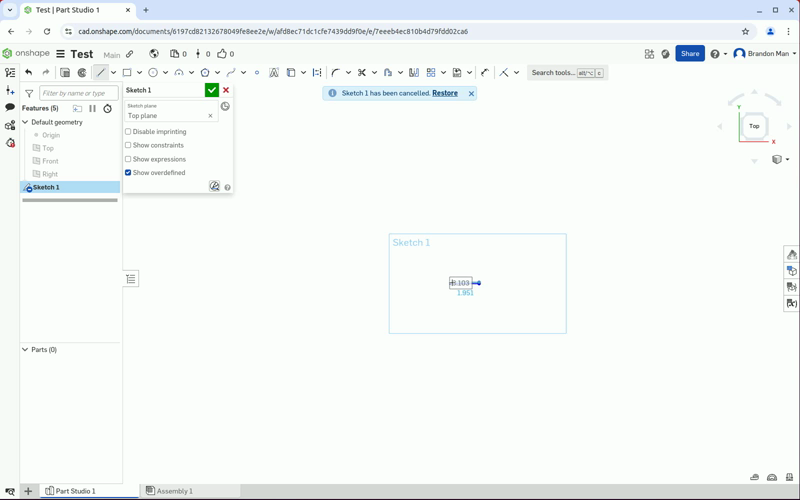
scroll(6)
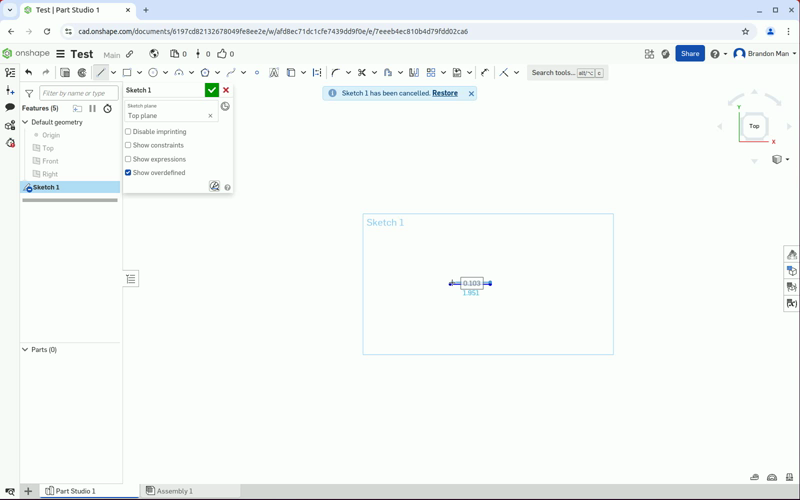
scroll(6)
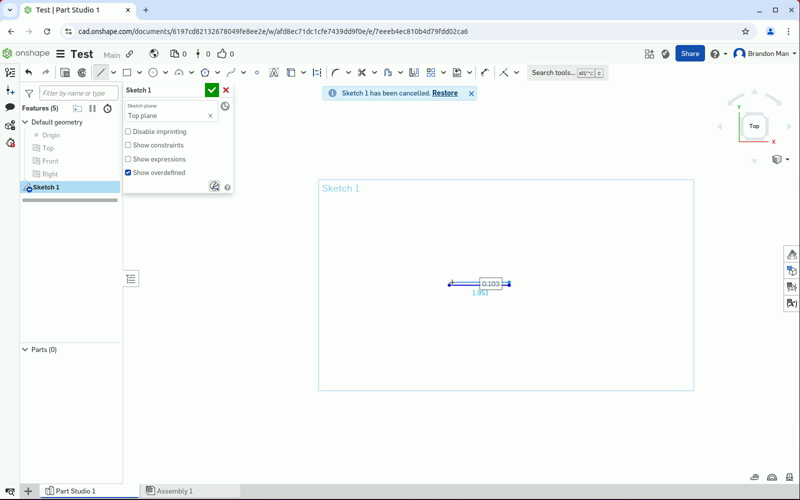
scroll(6)
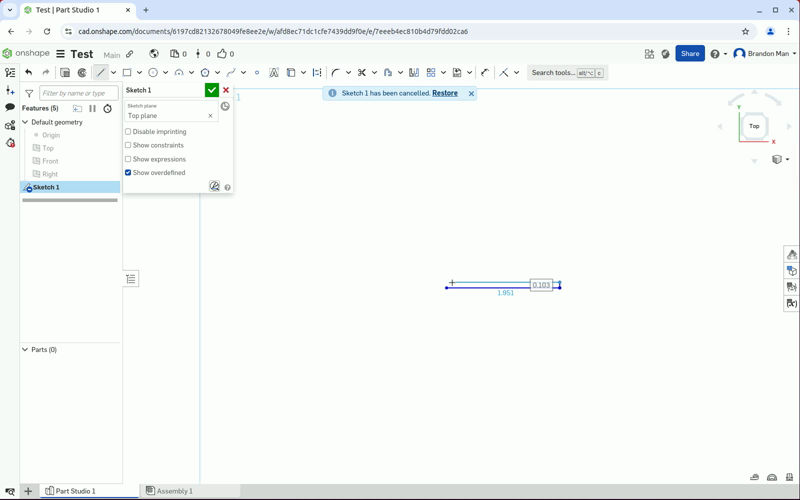
click(452, 282)
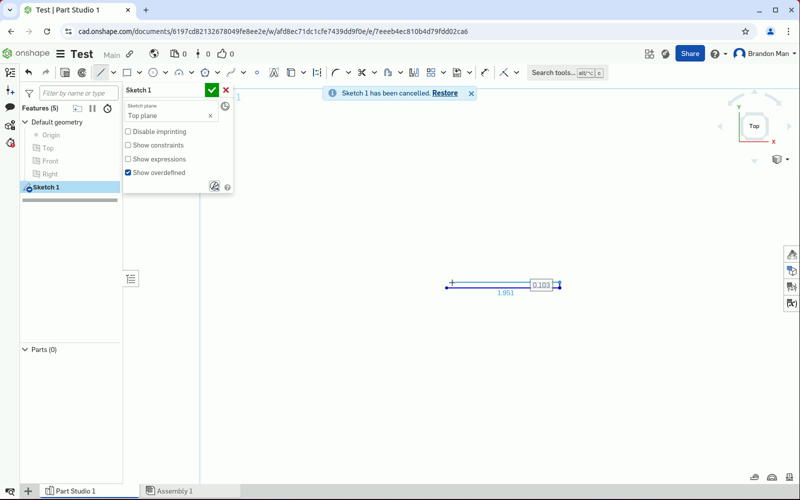
scroll(-6)
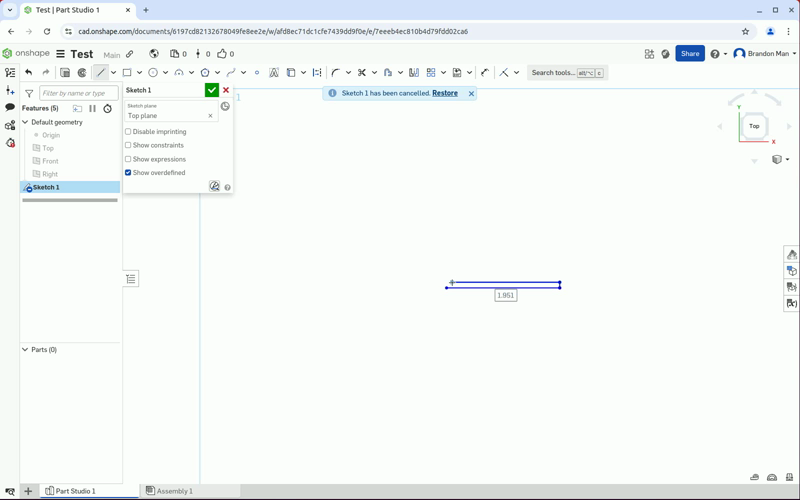
scroll(-6)
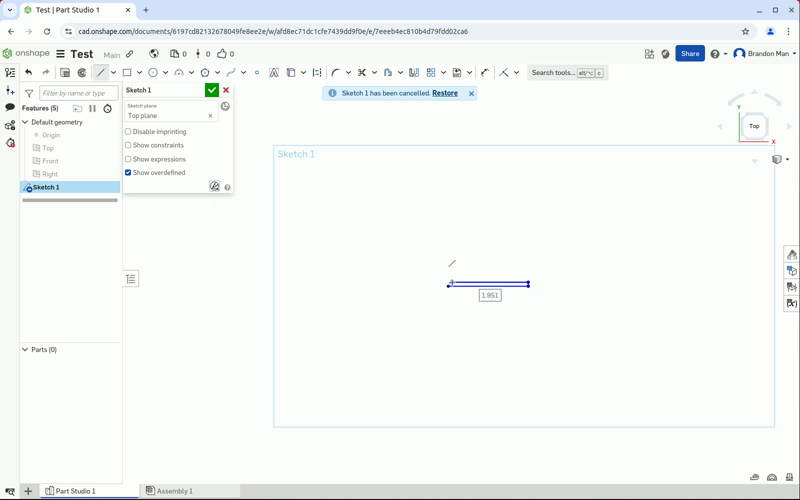
scroll(-6)
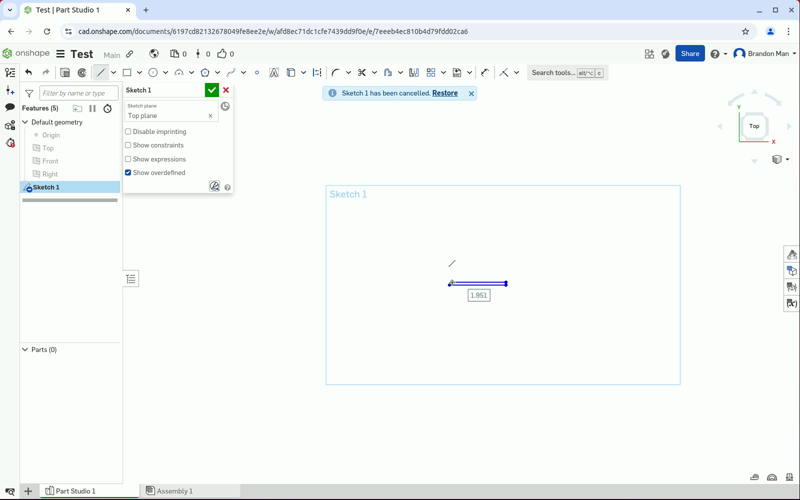
scroll(-6)
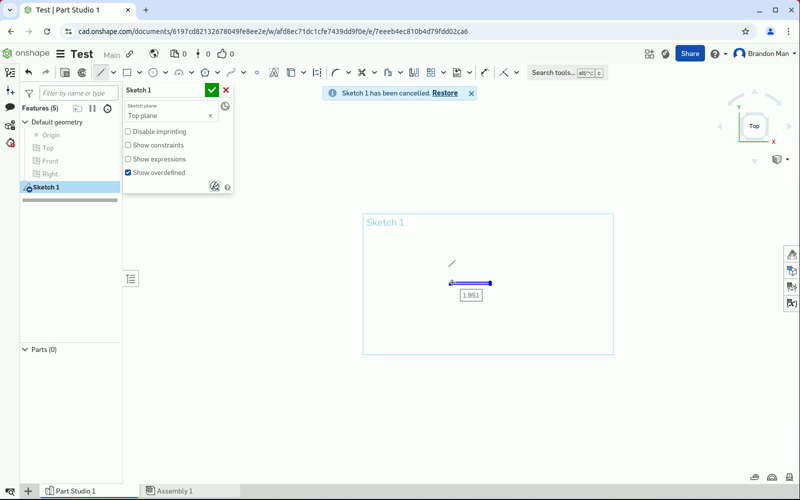
scroll(-6)
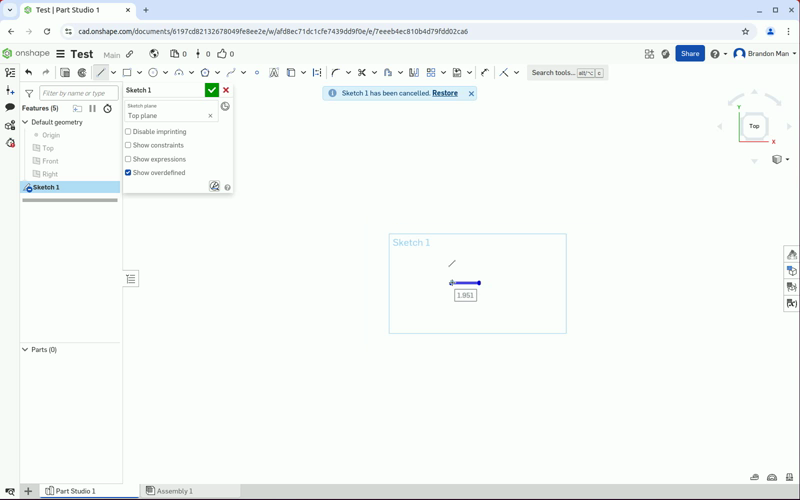
scroll(-6)
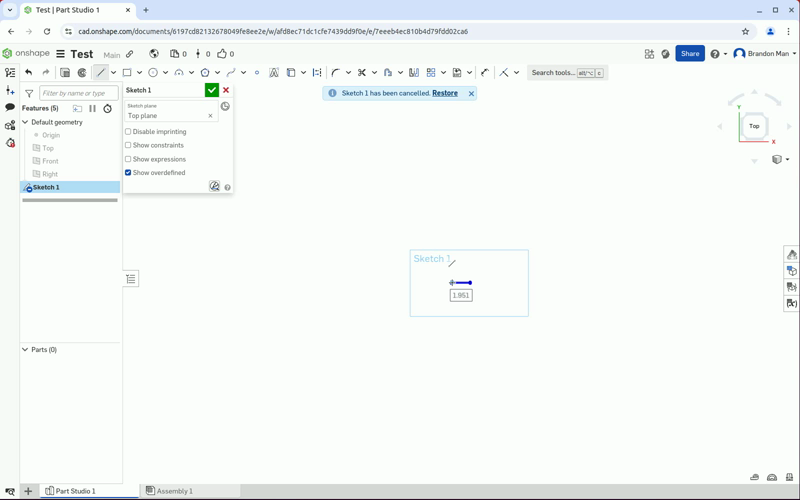
scroll(-6)
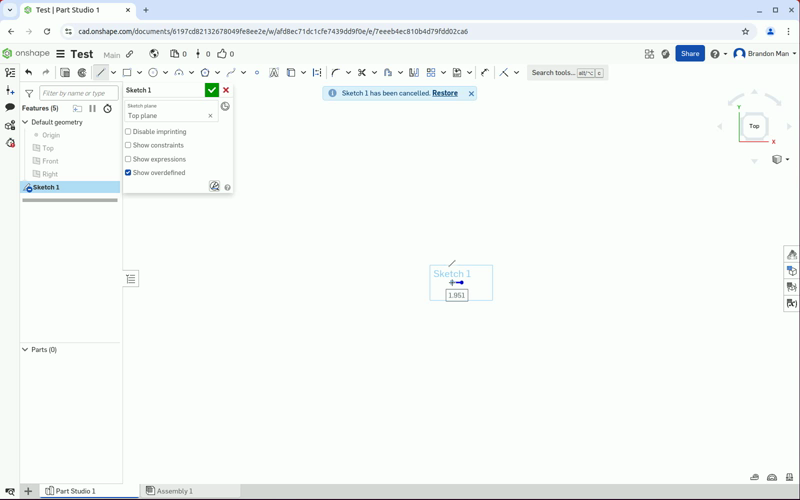
key_up(shift)
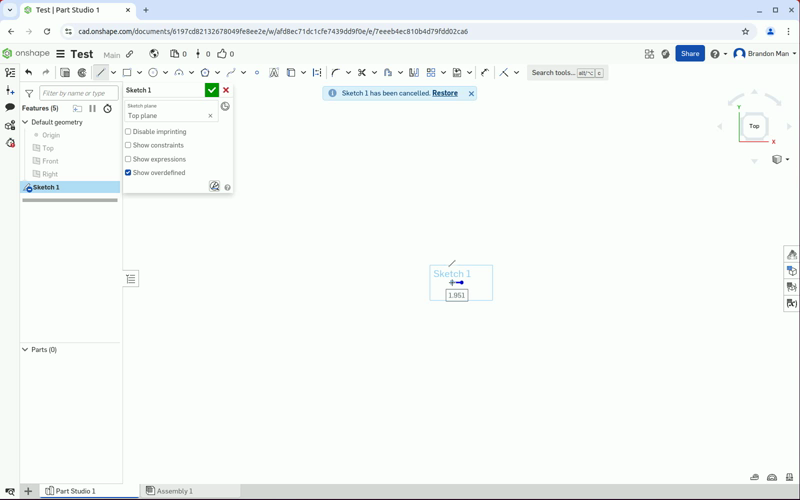
key_down(shift)
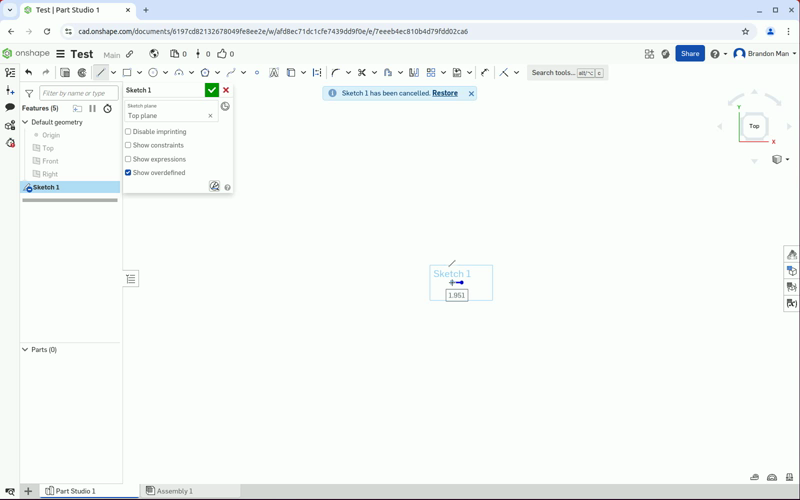
mouse_move(482, 282)
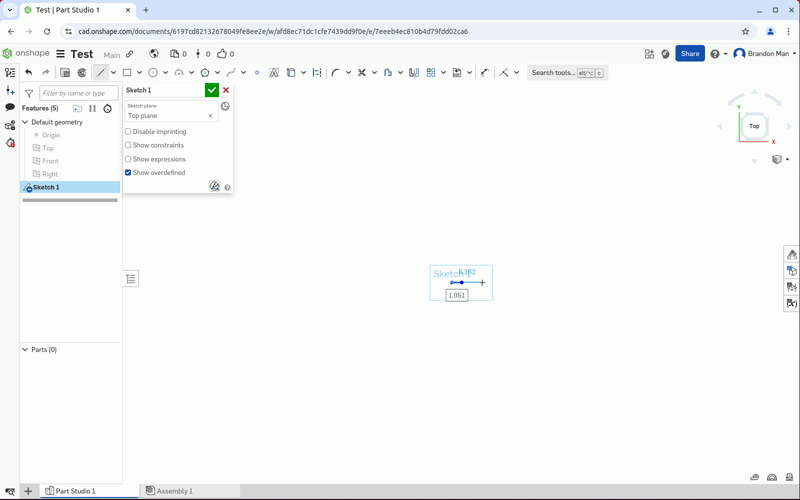
mouse_move(452, 275)
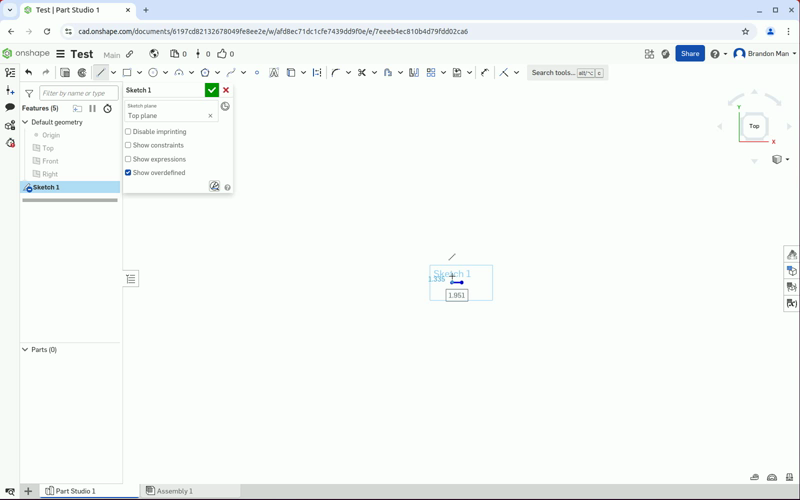
scroll(6)
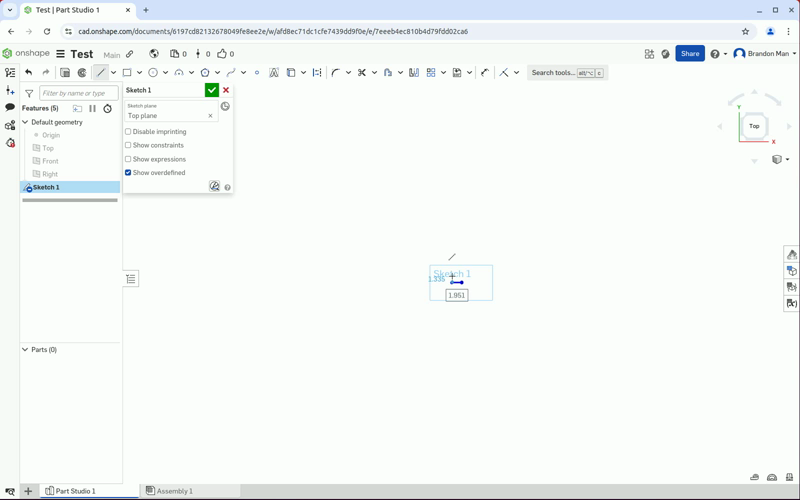
scroll(6)
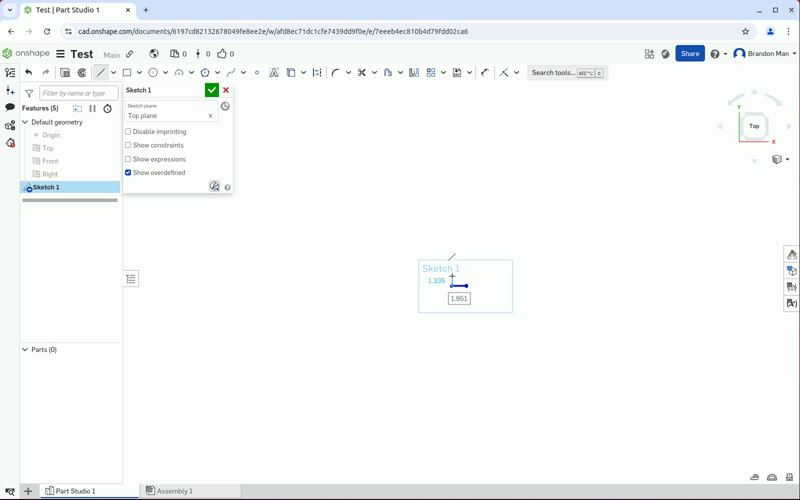
scroll(6)
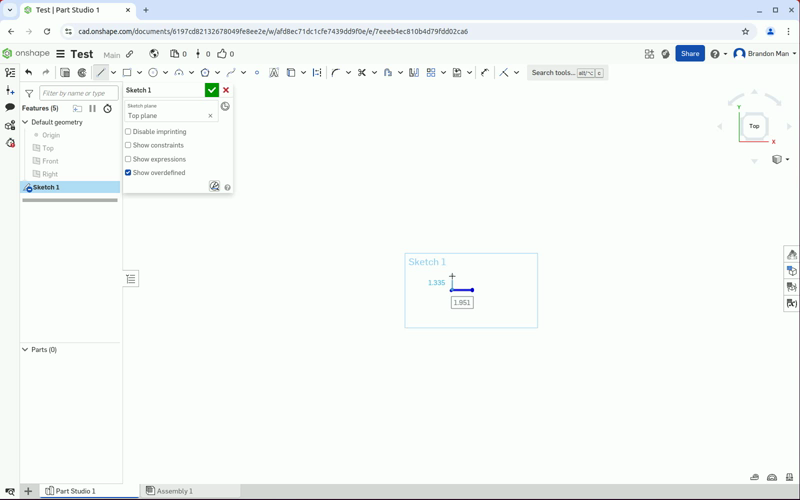
scroll(6)
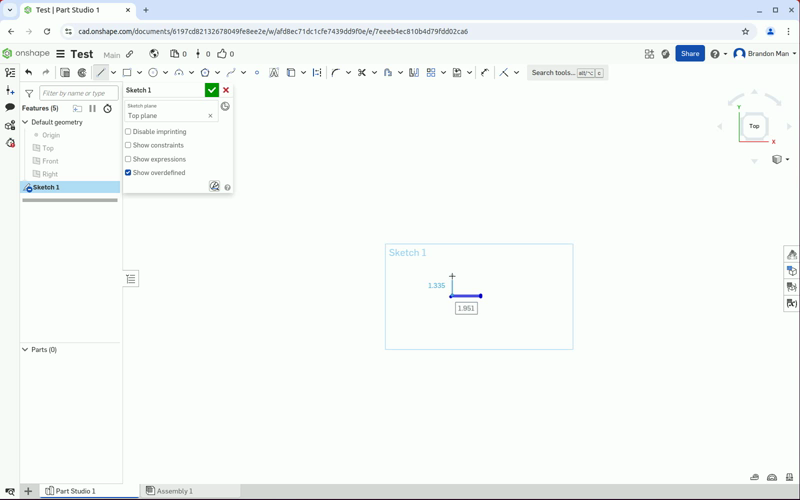
scroll(6)
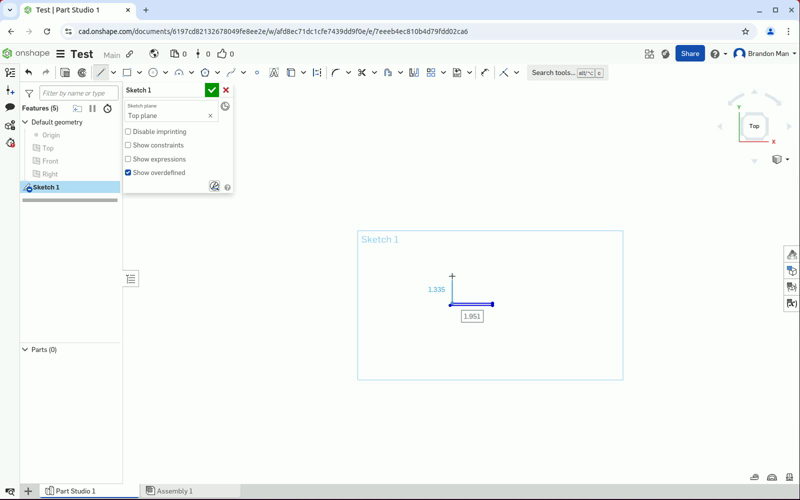
scroll(6)
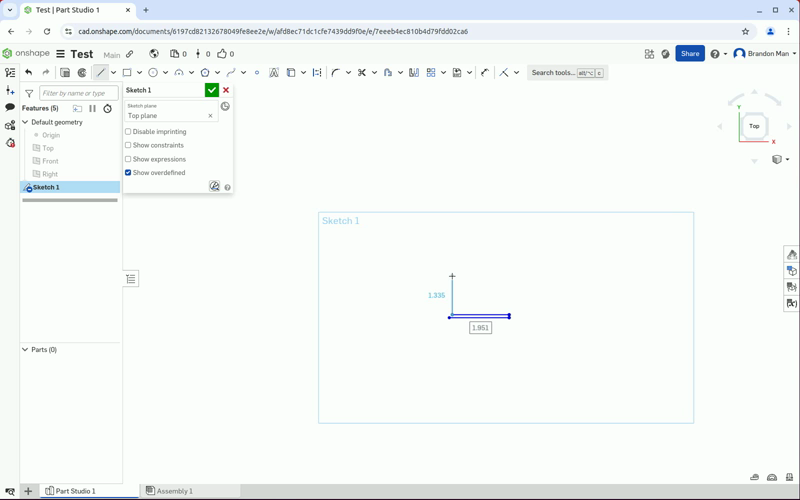
scroll(6)
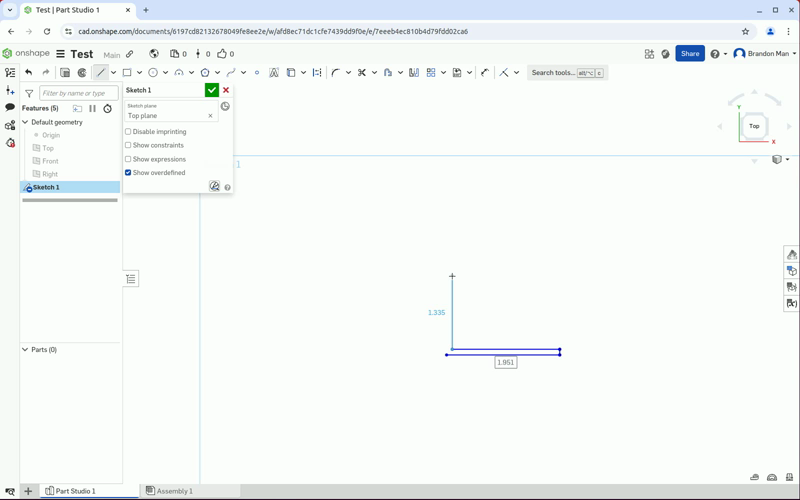
click(452, 275)
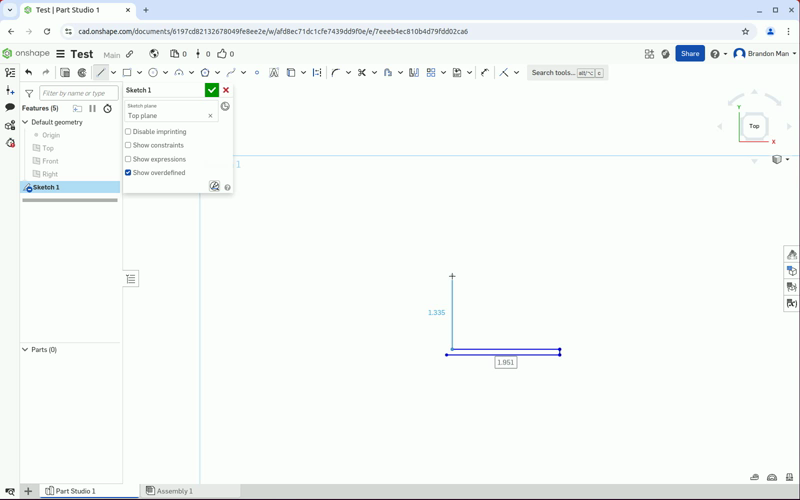
scroll(-6)
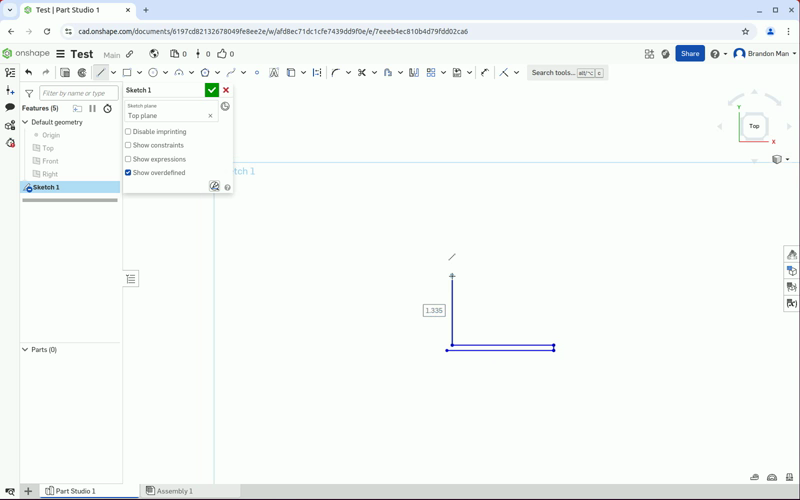
scroll(-6)
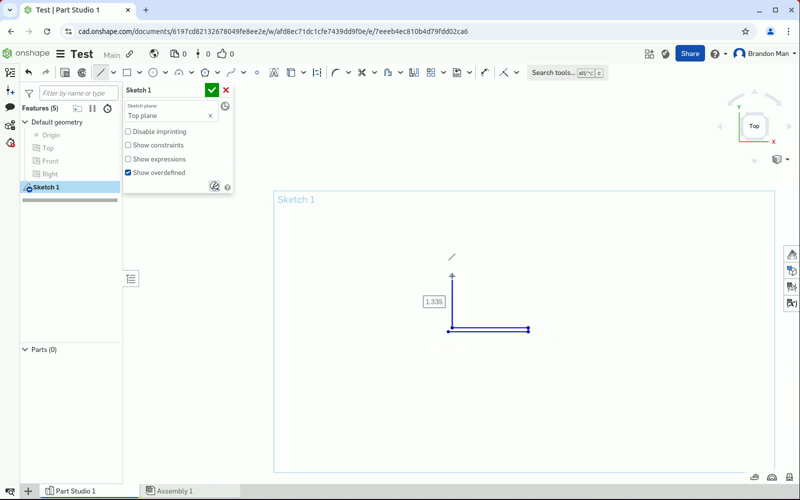
scroll(-6)
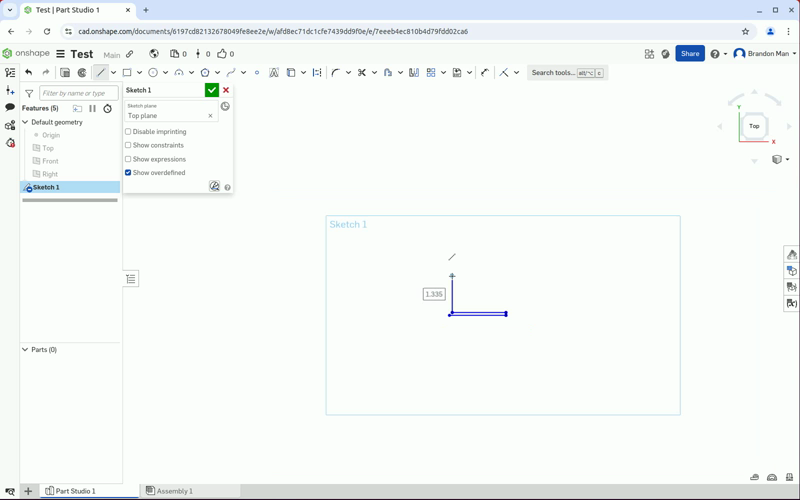
scroll(-6)
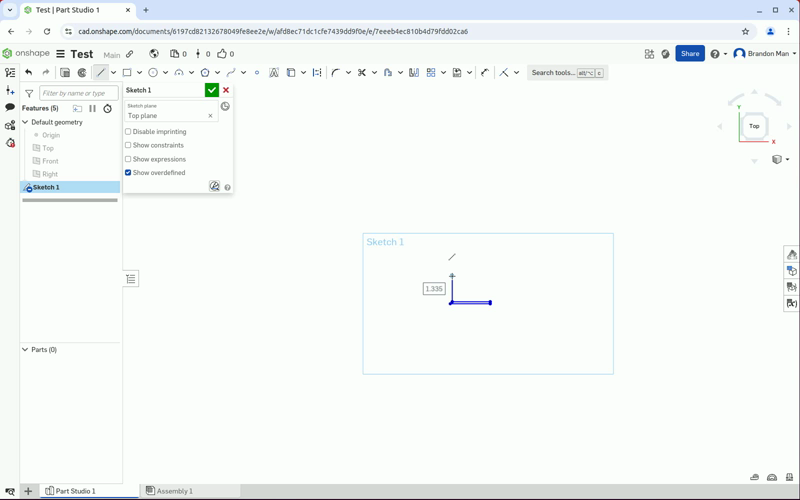
scroll(-6)
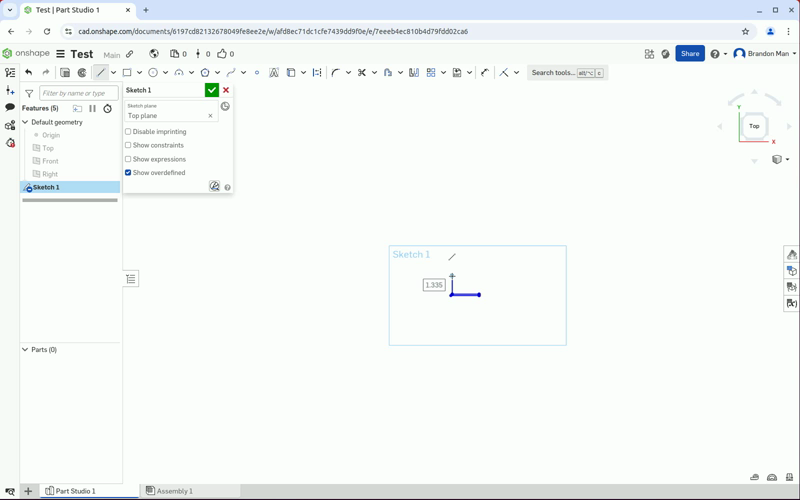
scroll(-6)
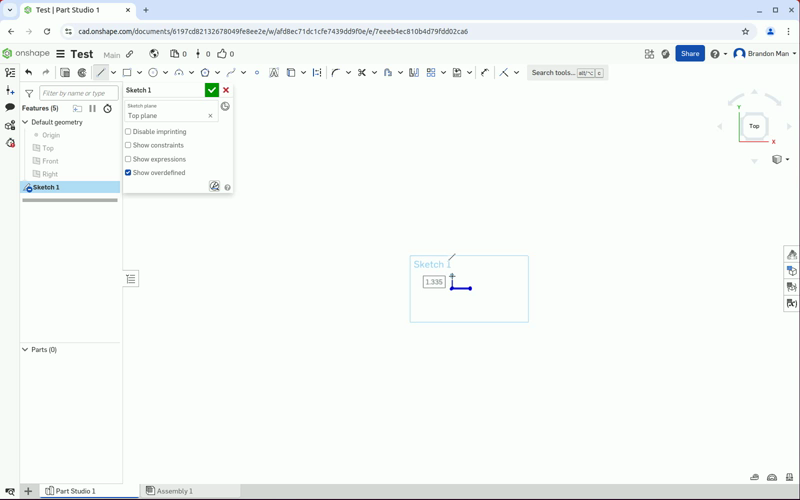
scroll(-6)
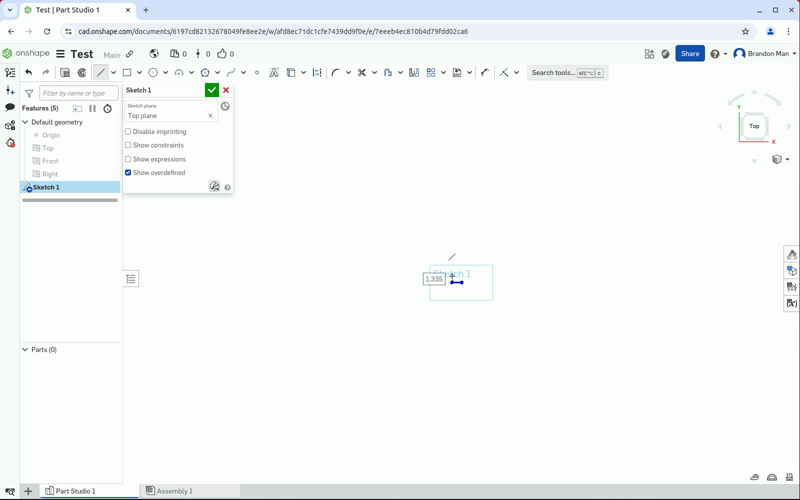
key_up(shift)
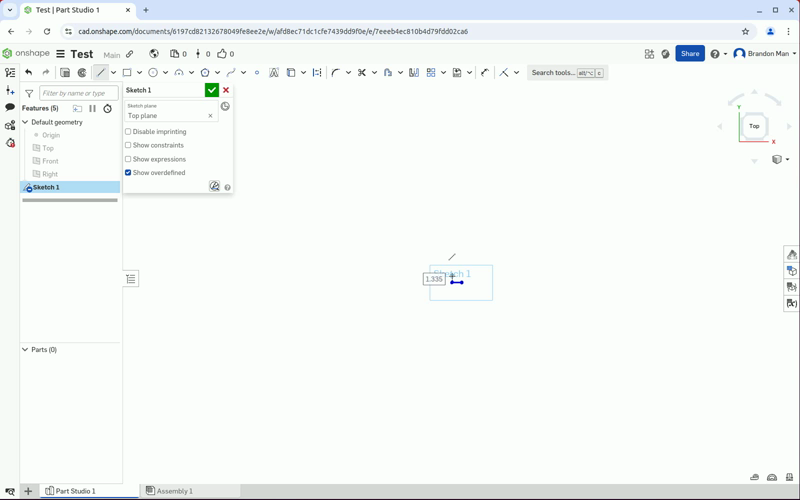
key_down(shift)
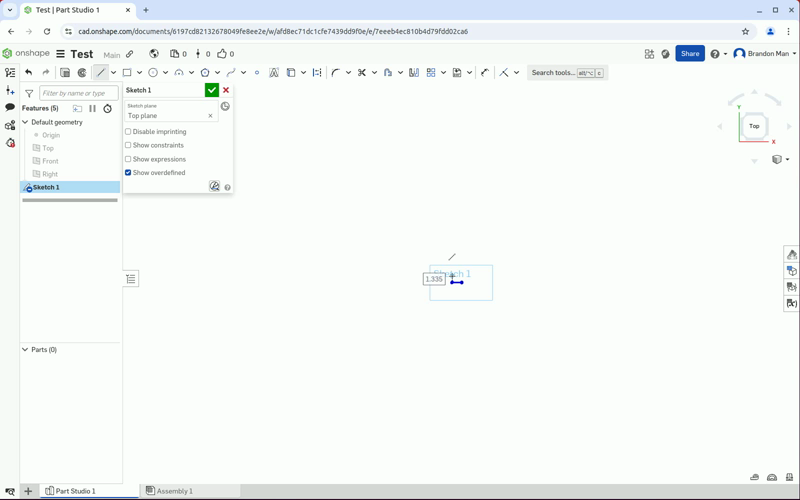
mouse_move(482, 275)
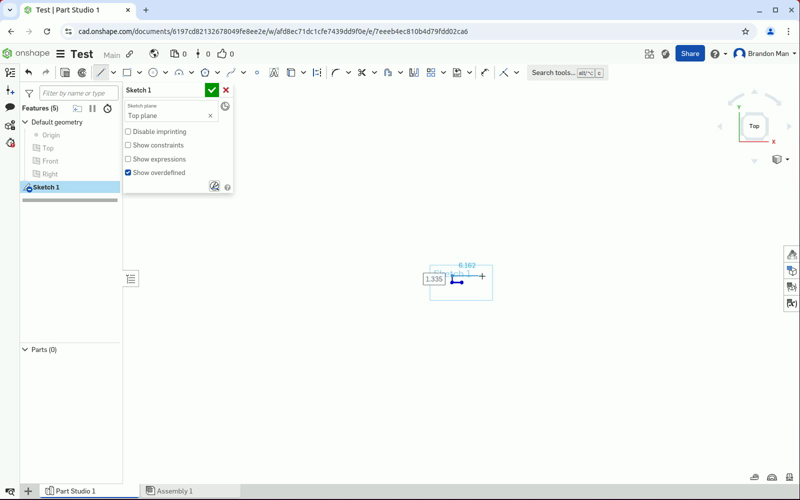
mouse_move(461, 275)
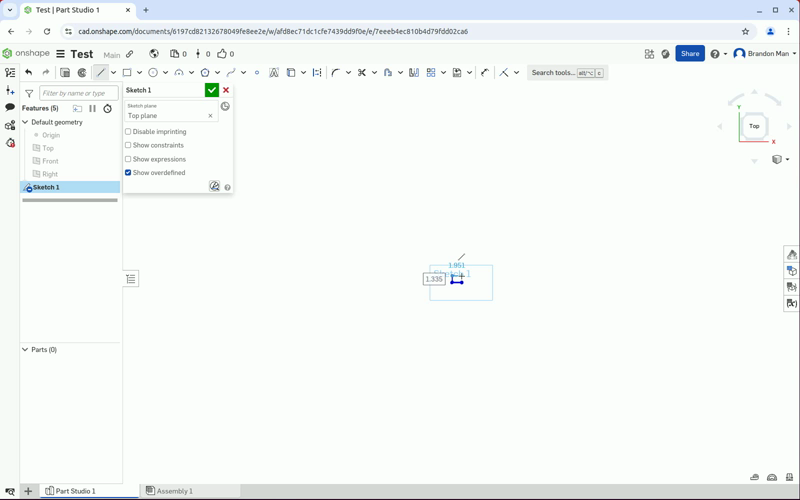
click(461, 275)
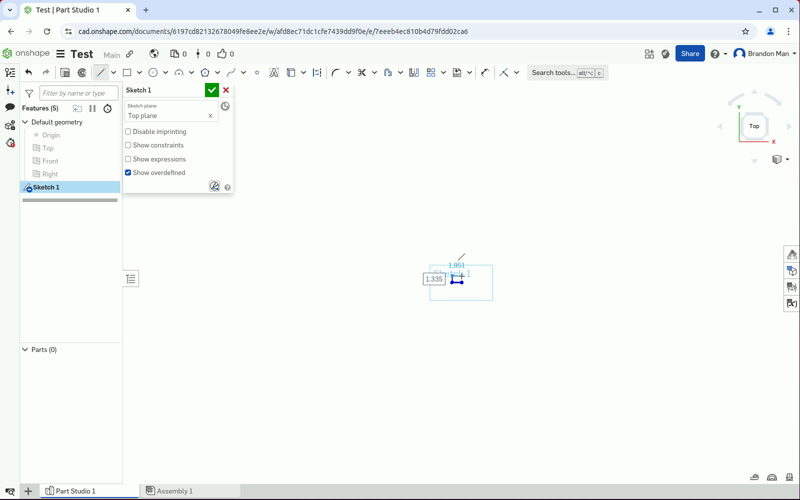
key_up(shift)
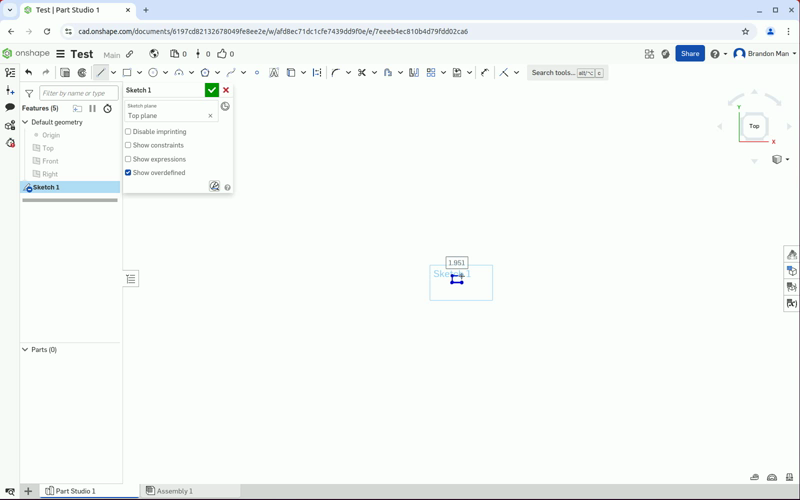
key_down(shift)
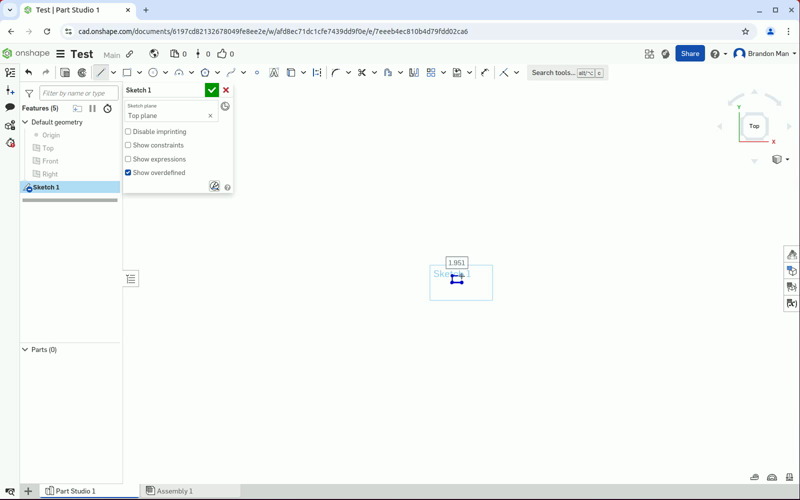
mouse_move(492, 275)
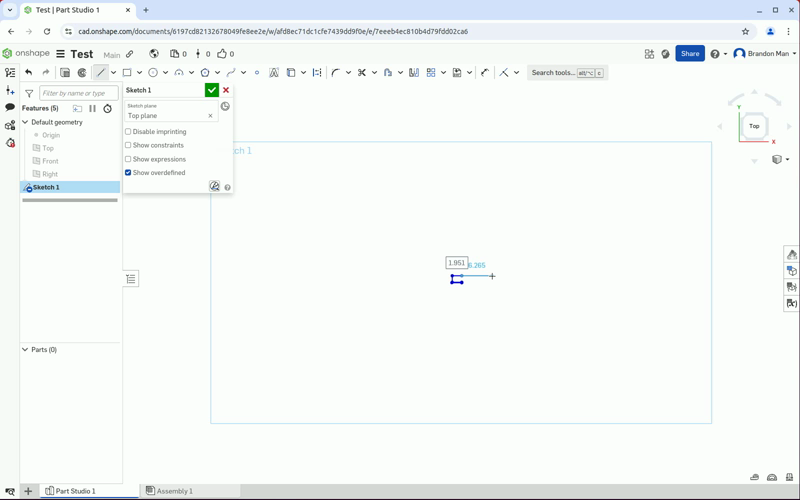
mouse_move(461, 275)
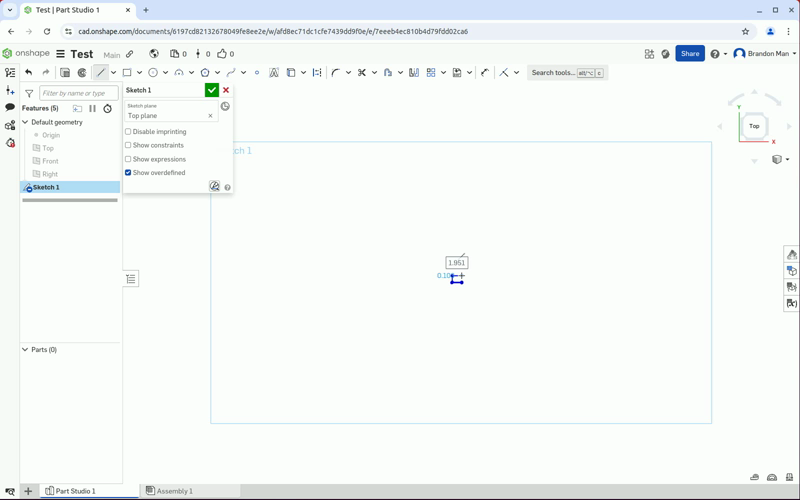
scroll(6)
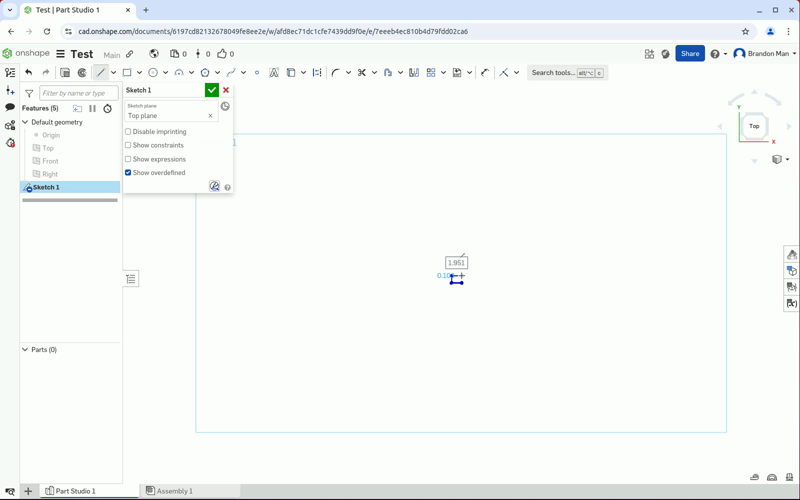
scroll(6)
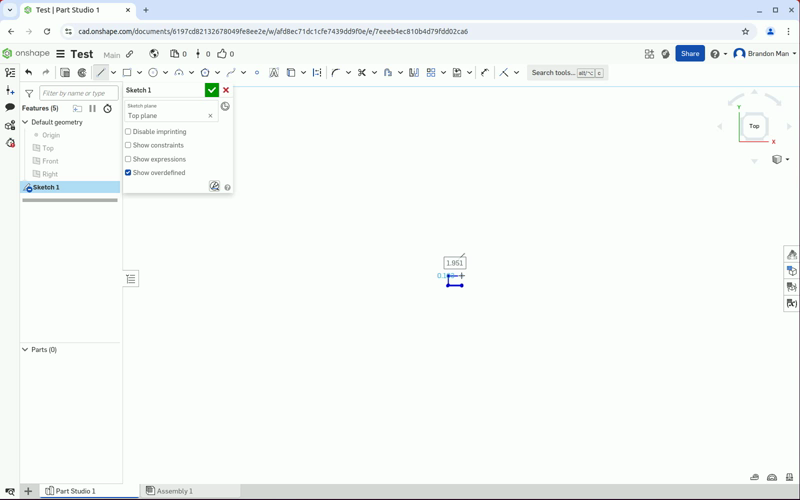
scroll(6)
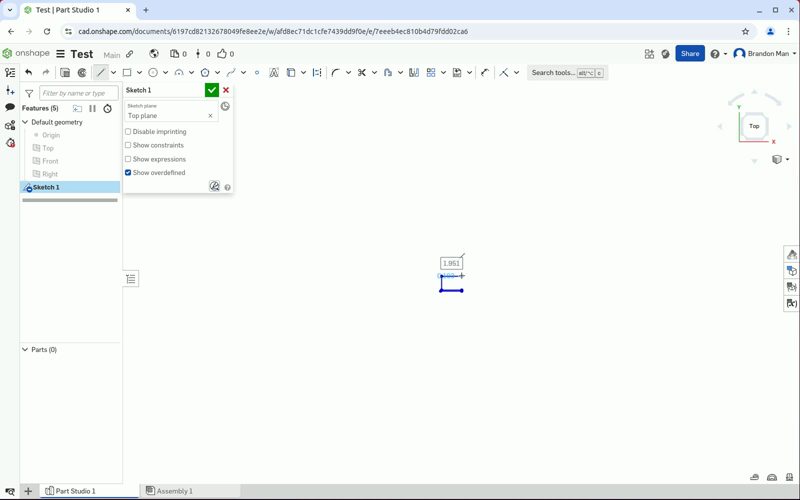
scroll(6)
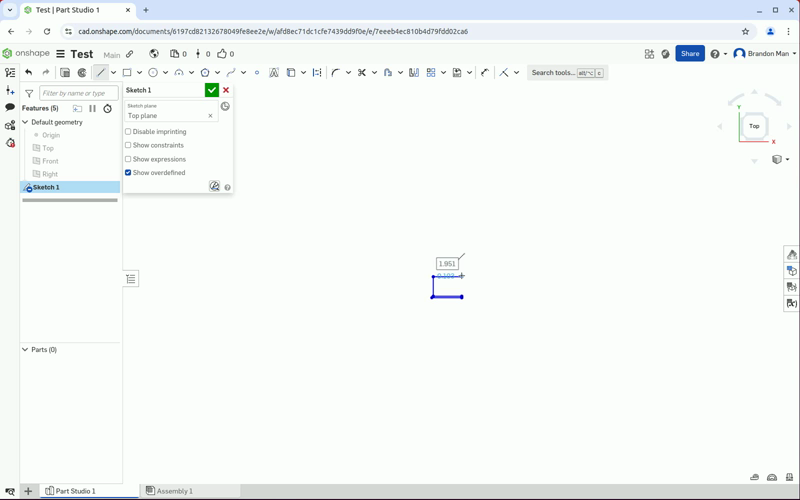
scroll(6)
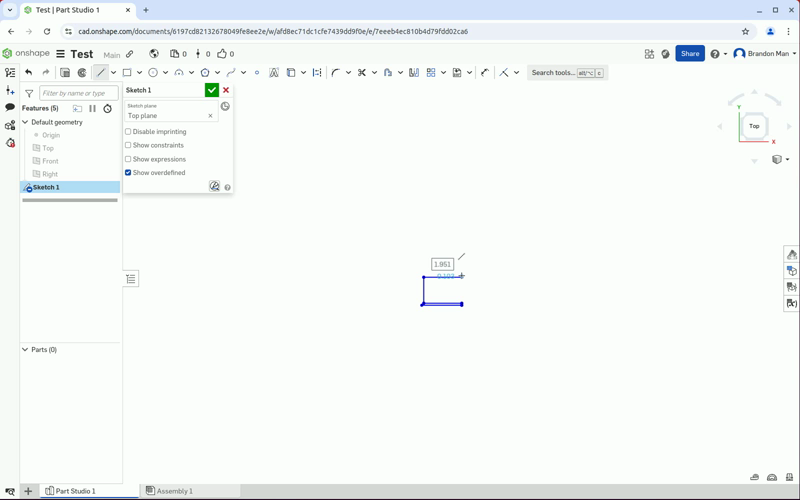
scroll(6)
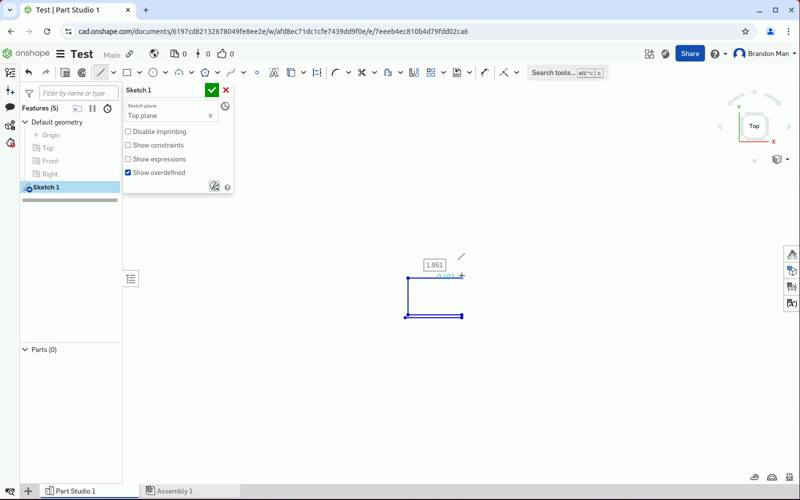
scroll(6)
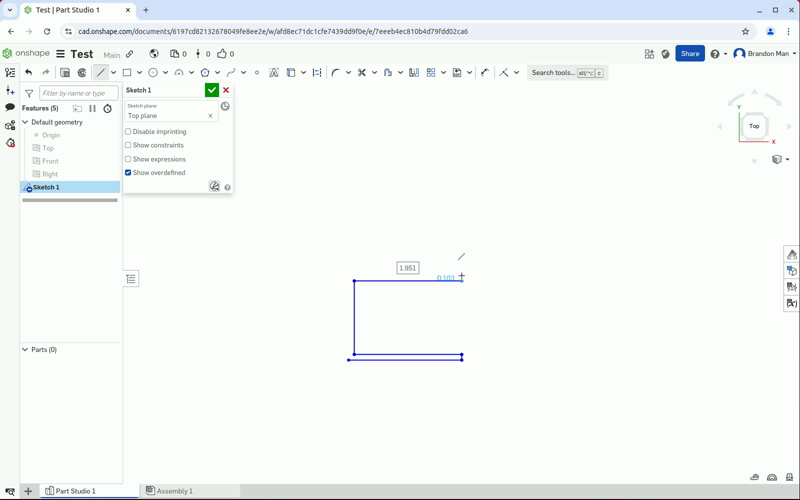
click(461, 275)
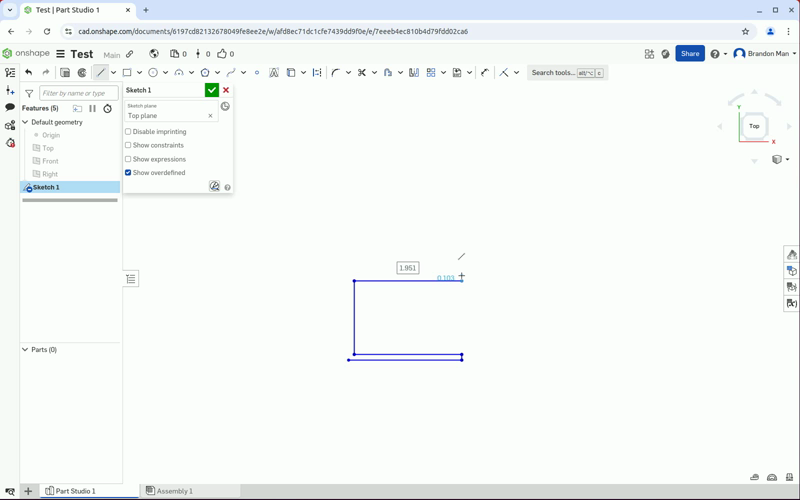
scroll(-6)
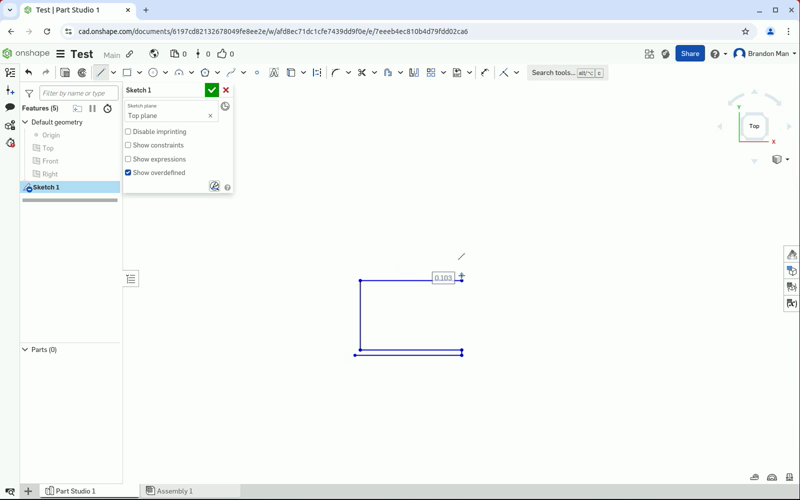
scroll(-6)
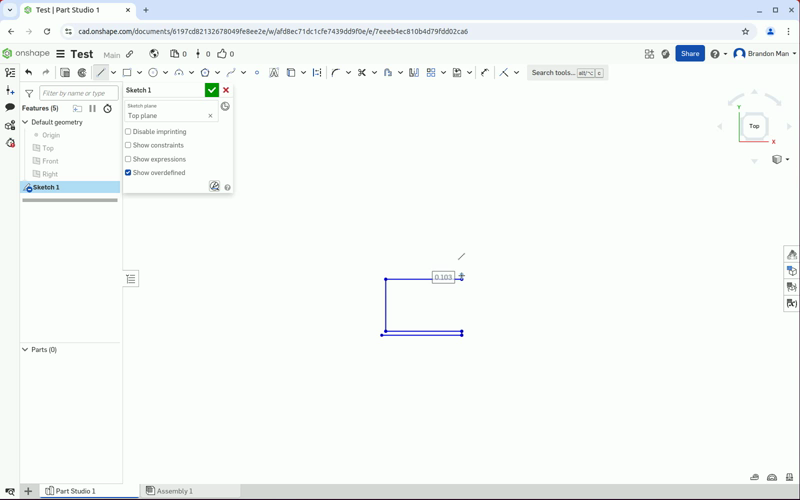
scroll(-6)
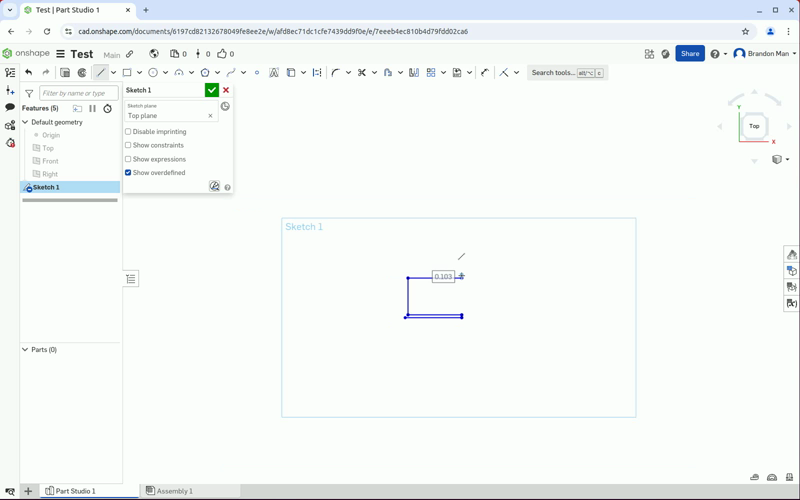
scroll(-6)
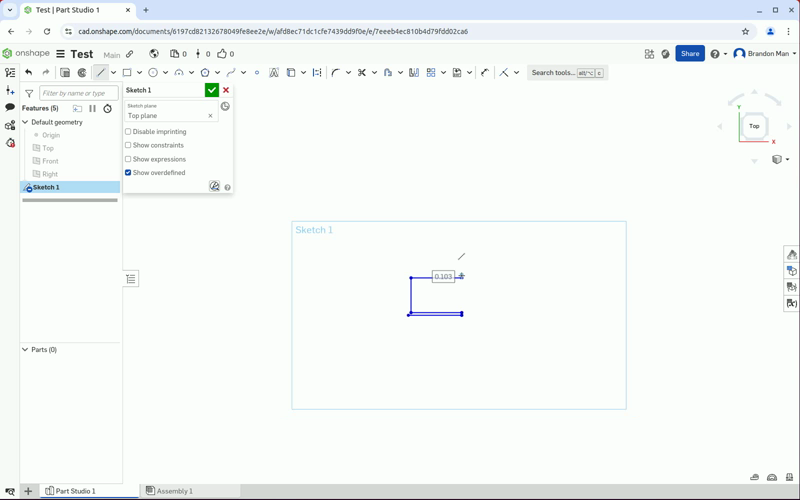
scroll(-6)
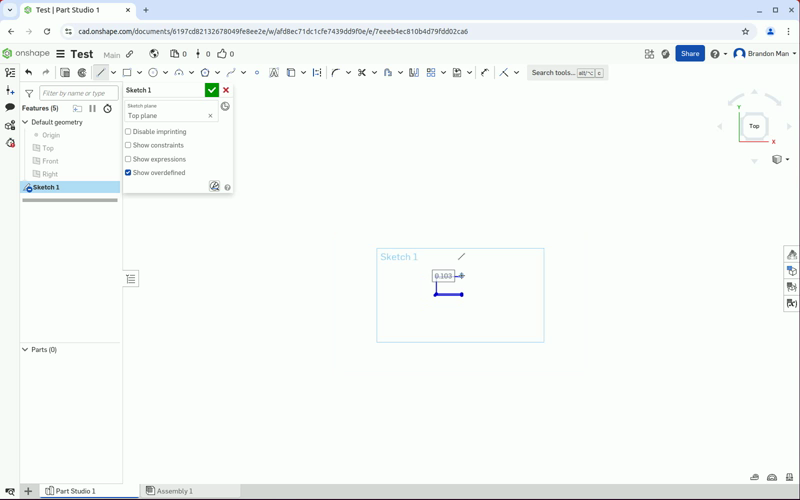
scroll(-6)
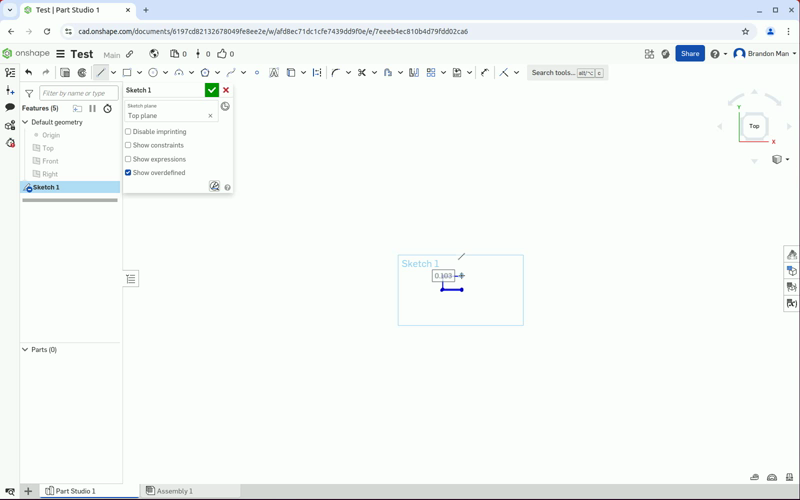
scroll(-6)
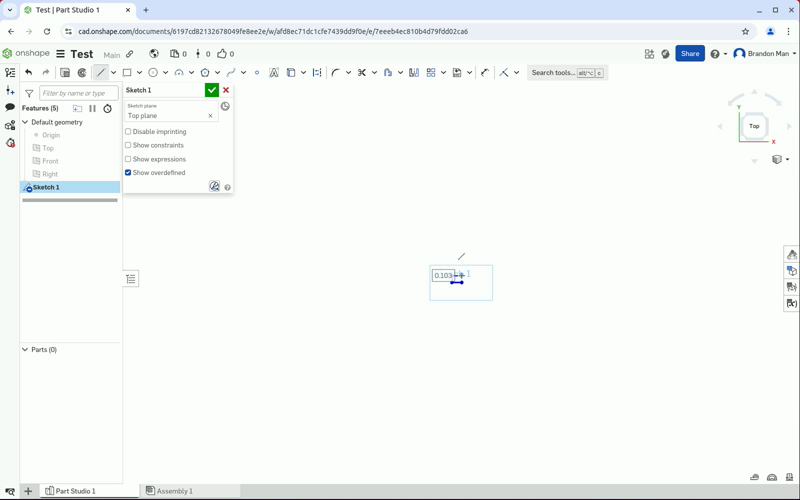
key_up(shift)
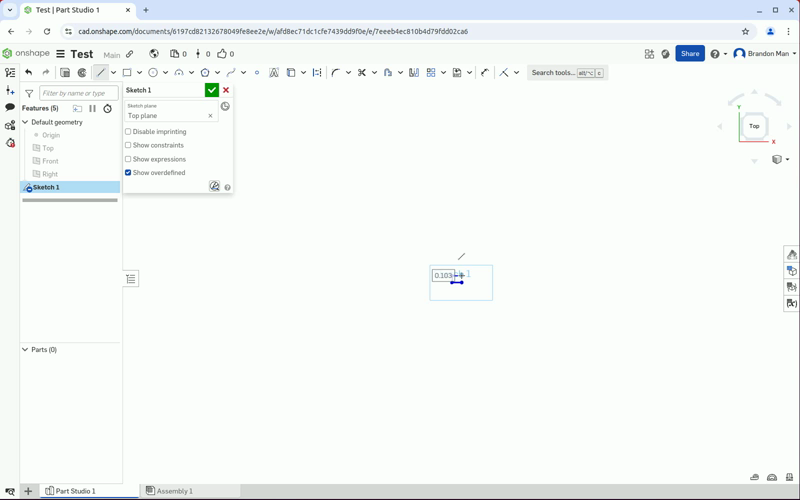
key_down(shift)
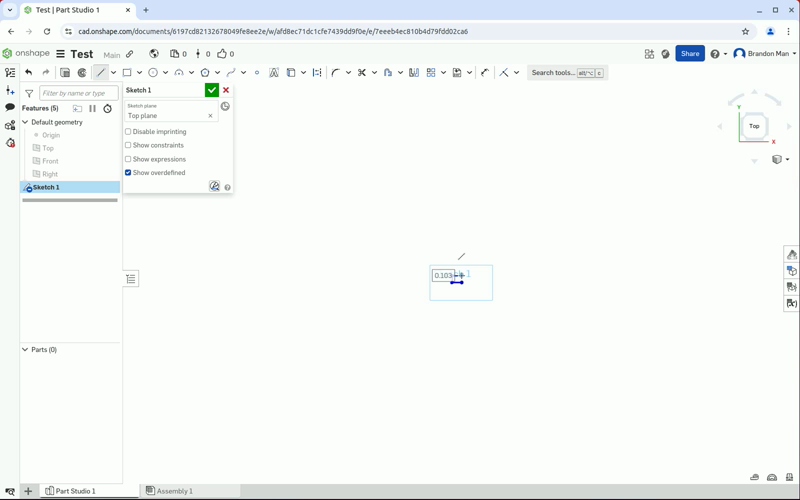
mouse_move(492, 275)
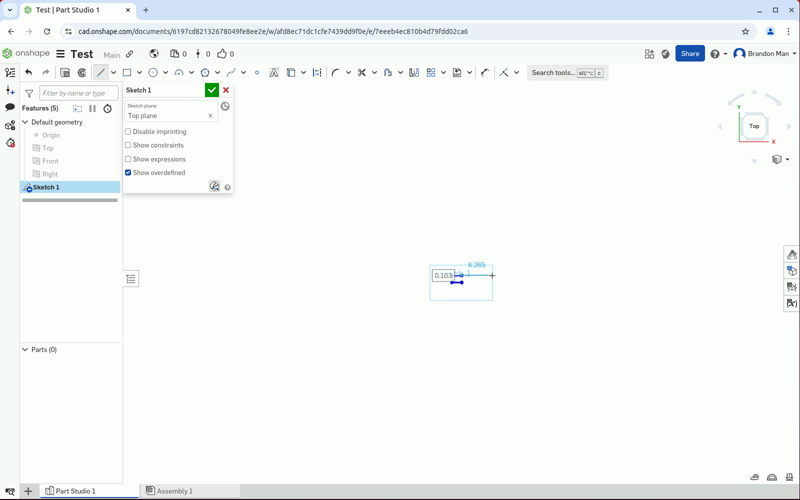
mouse_move(451, 275)
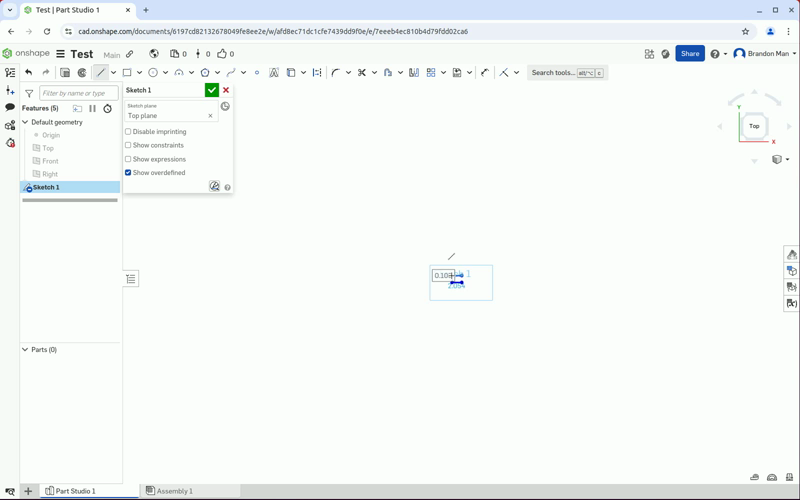
scroll(6)
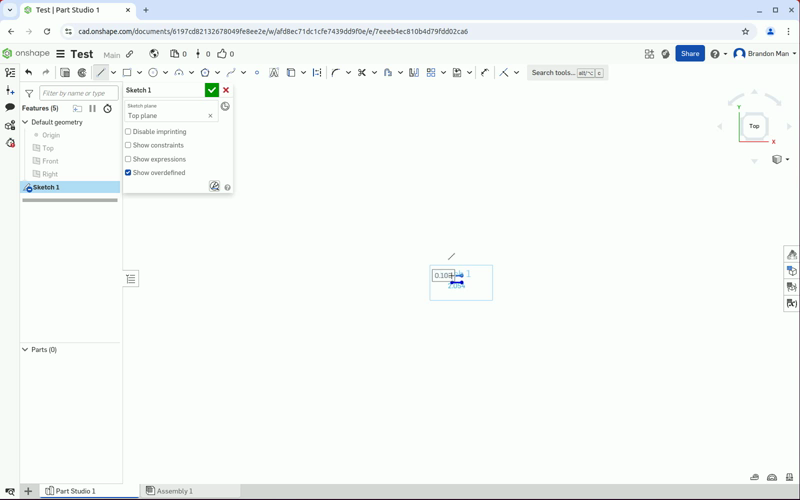
scroll(6)
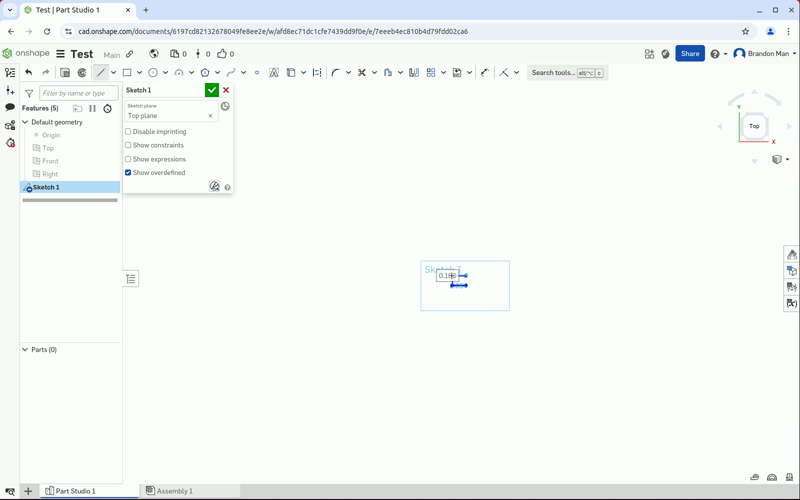
scroll(6)
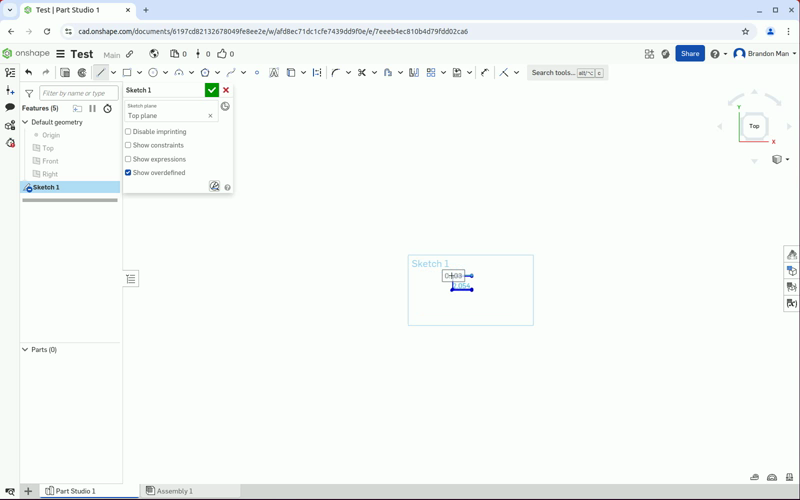
scroll(6)
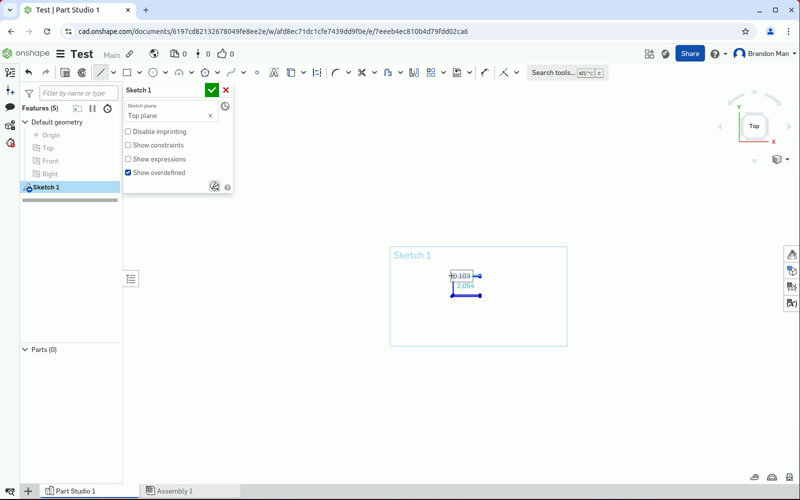
scroll(6)
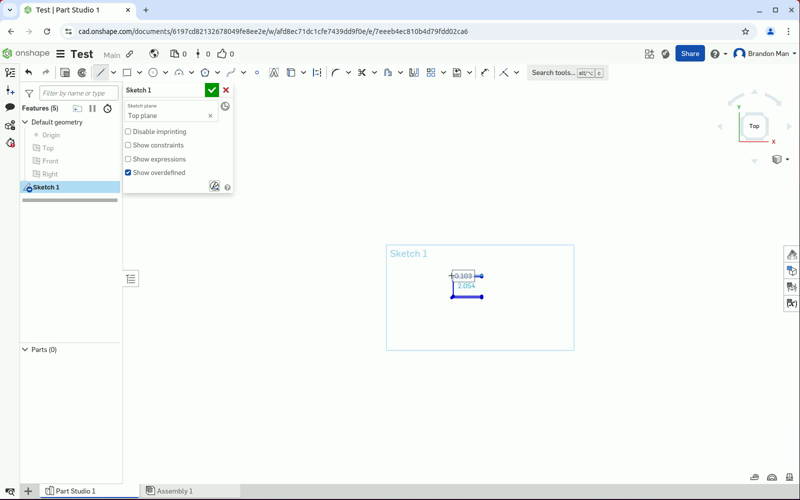
scroll(6)
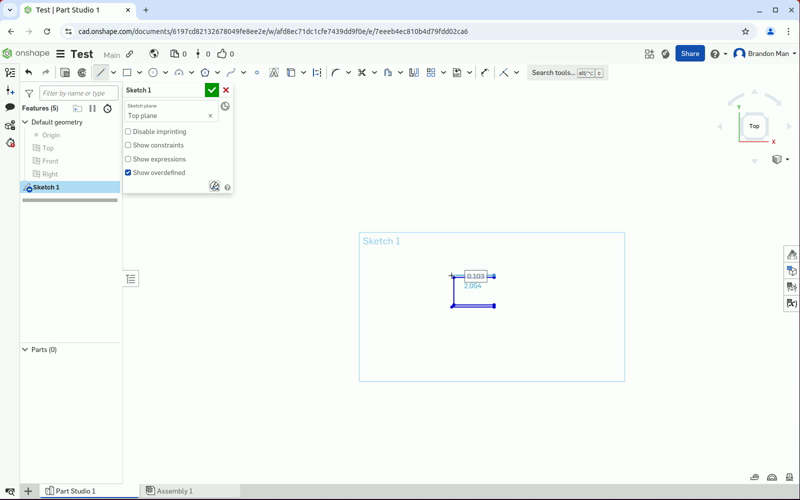
scroll(6)
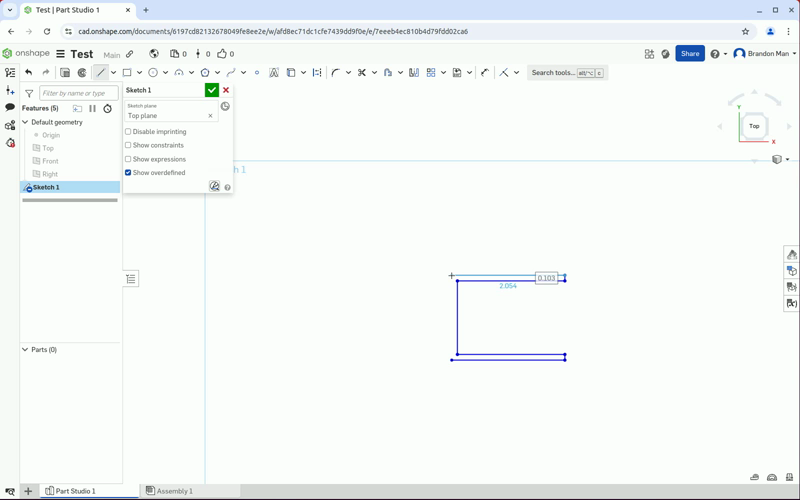
click(451, 275)
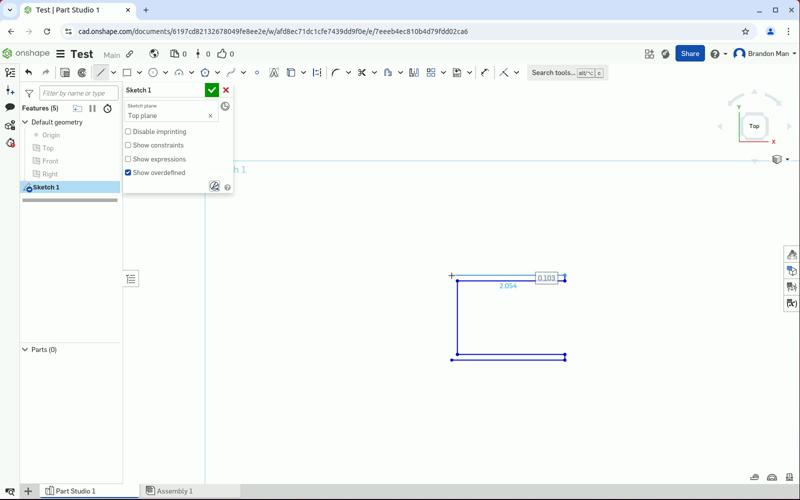
scroll(-6)
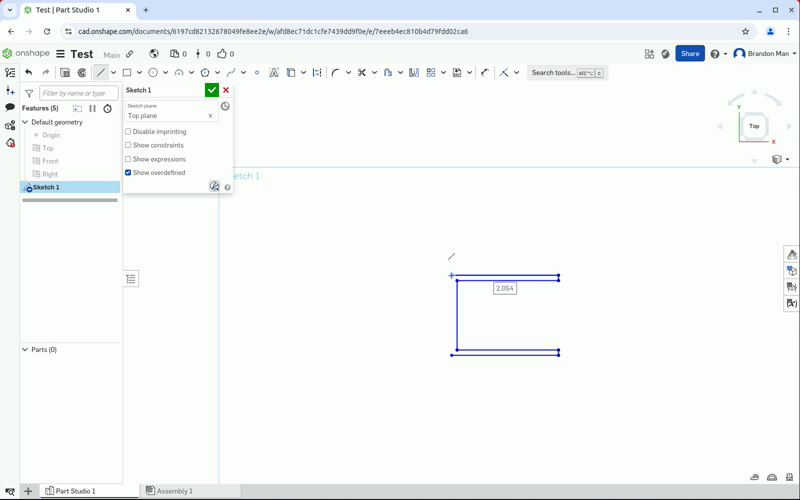
scroll(-6)
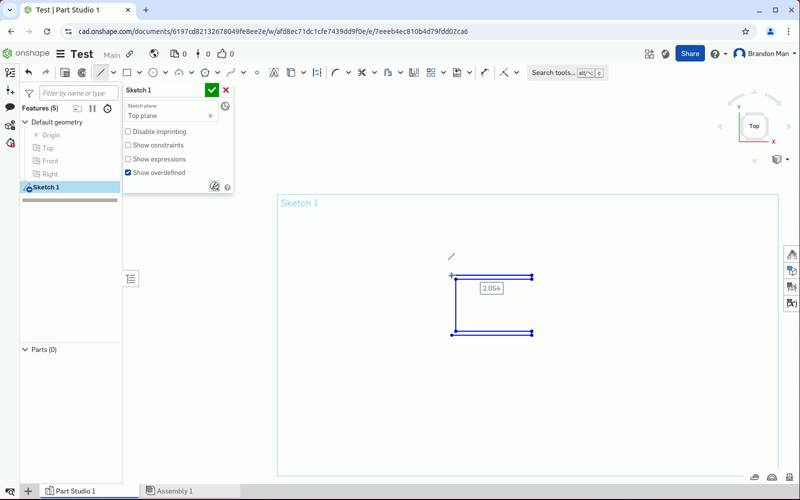
scroll(-6)
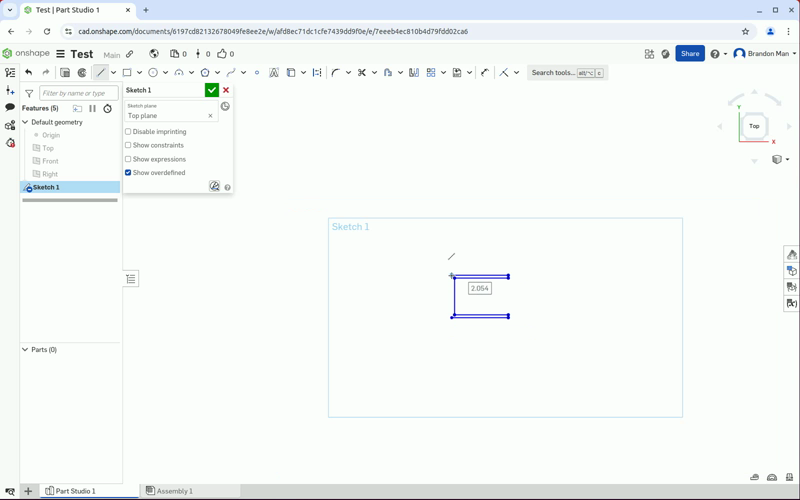
scroll(-6)
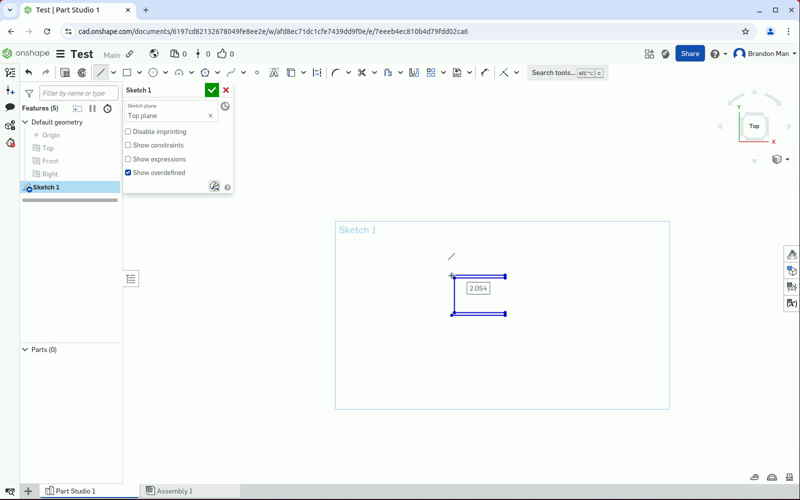
scroll(-6)
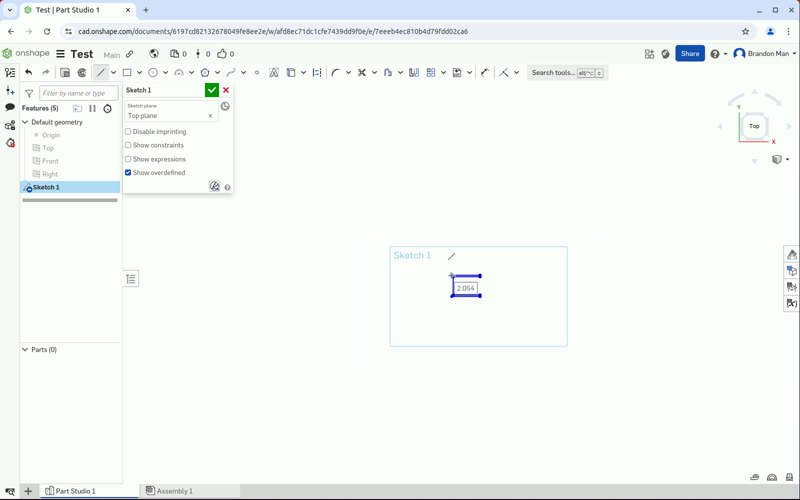
scroll(-6)
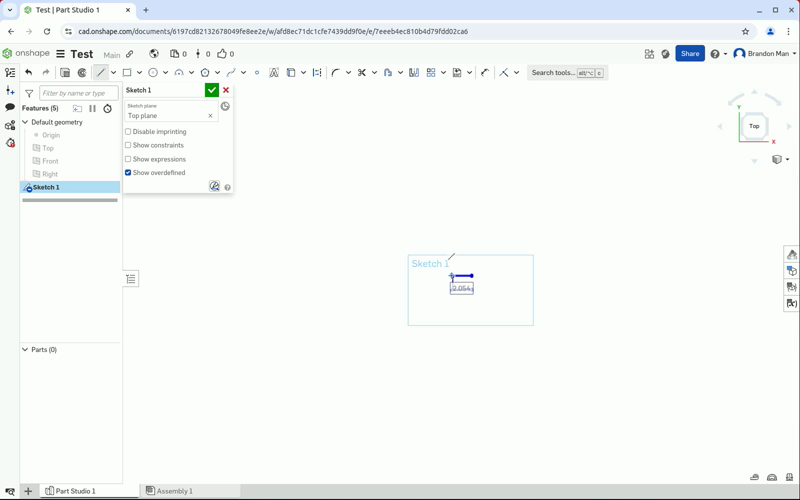
scroll(-6)
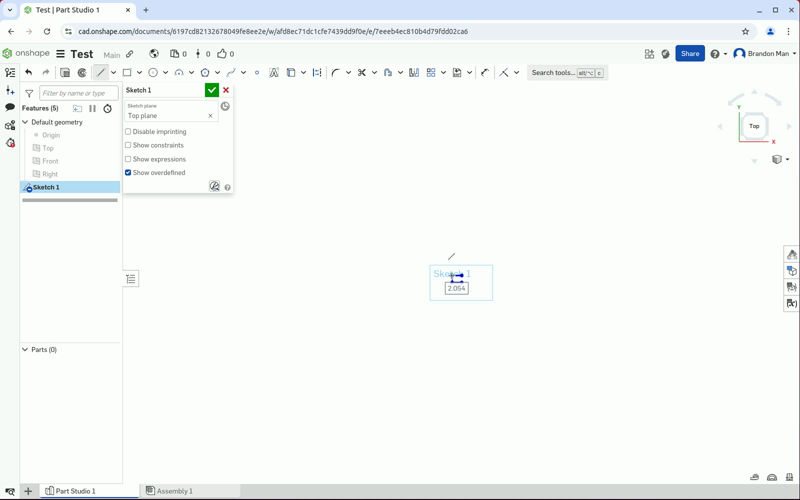
key_up(shift)
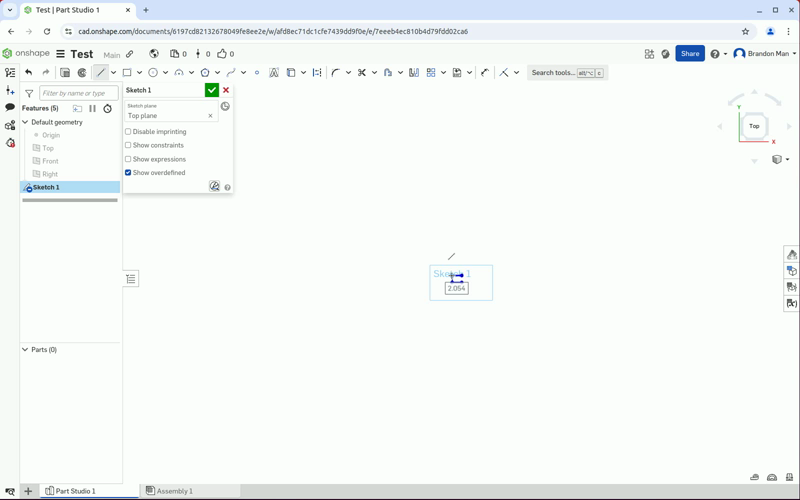
mouse_move(481, 275)
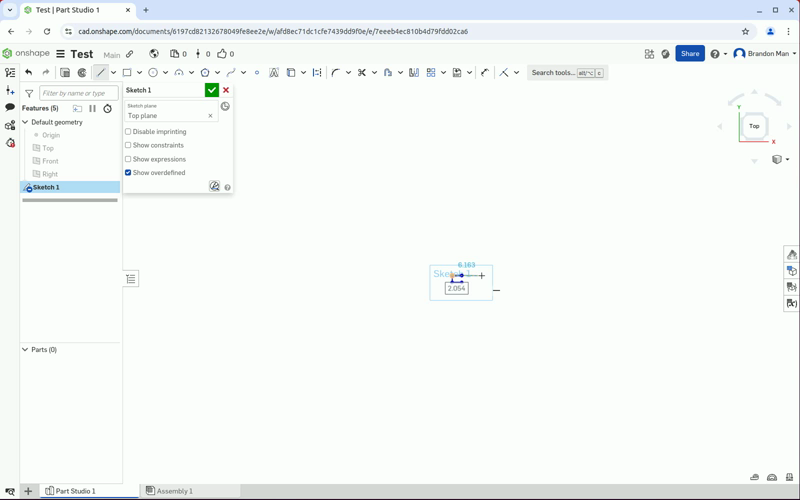
key_down(shift)
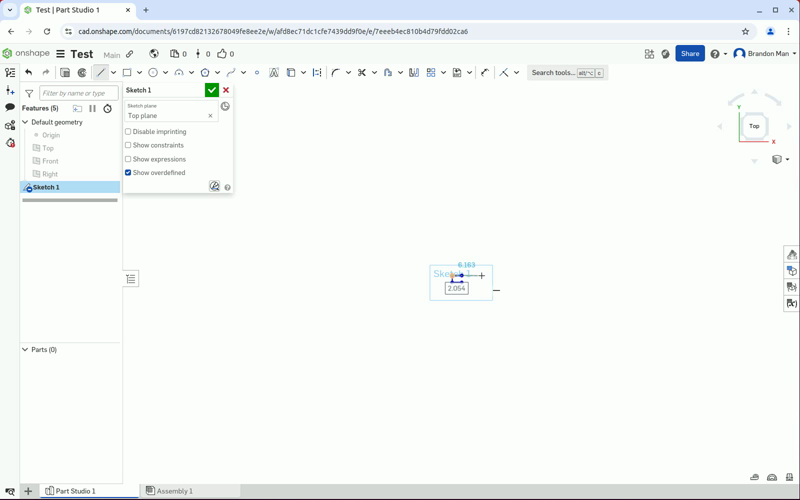
mouse_move(451, 282)
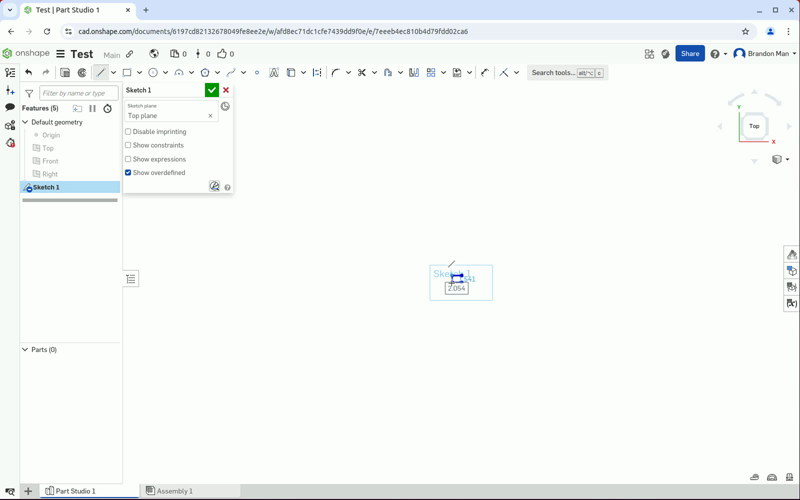
scroll(6)
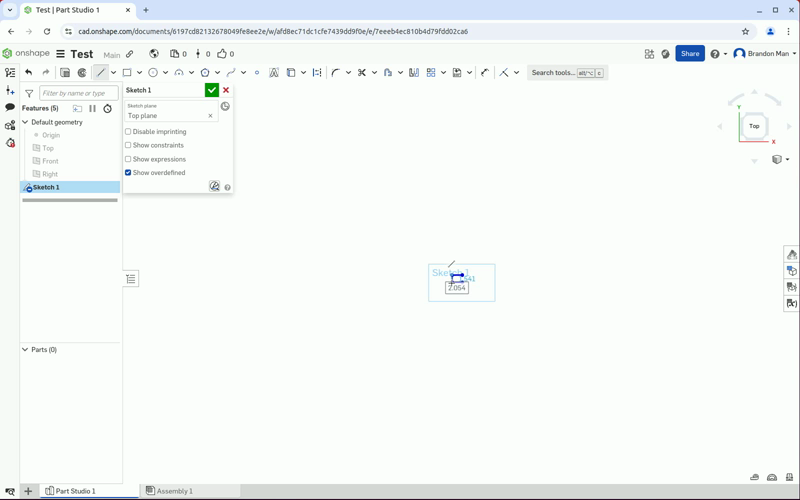
scroll(6)
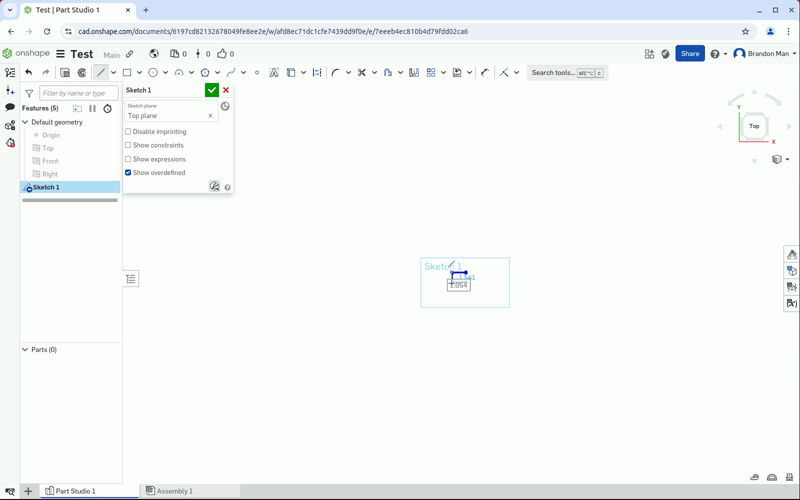
scroll(6)
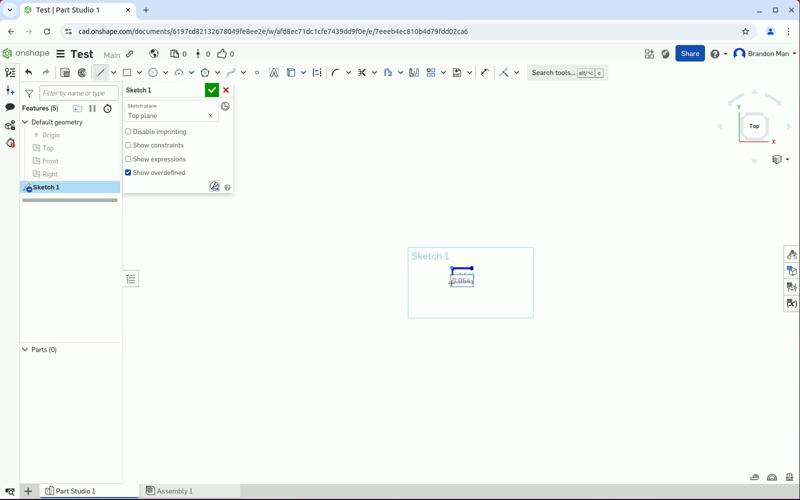
scroll(6)
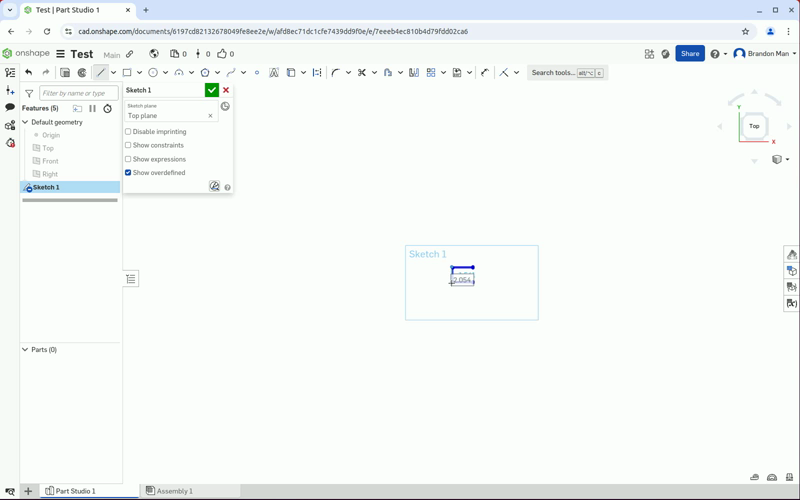
scroll(6)
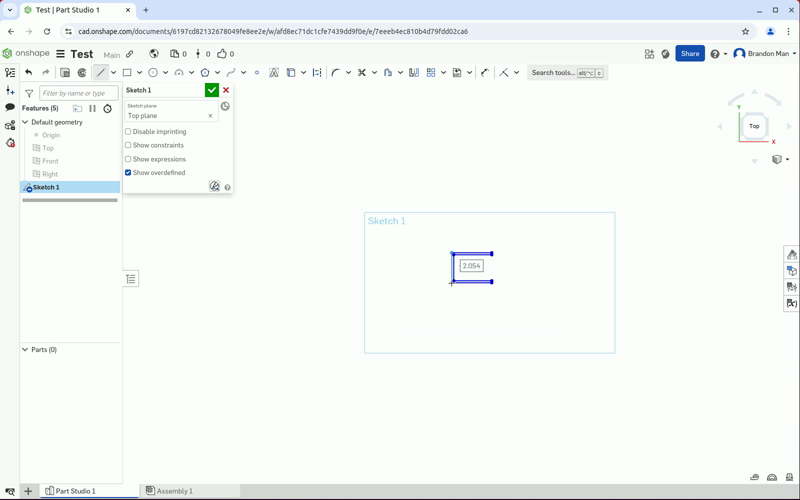
scroll(6)
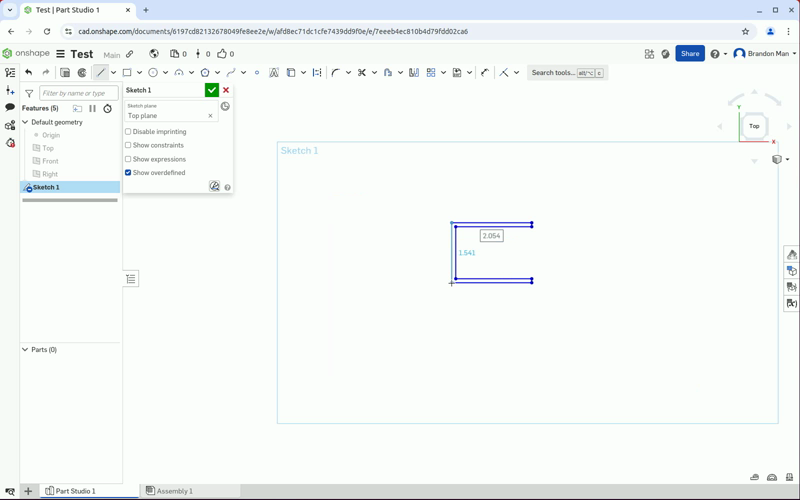
scroll(6)
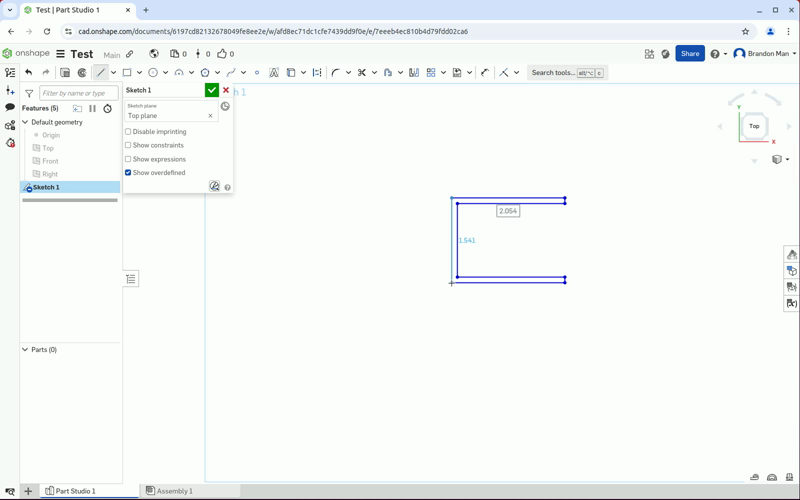
key_up(shift)
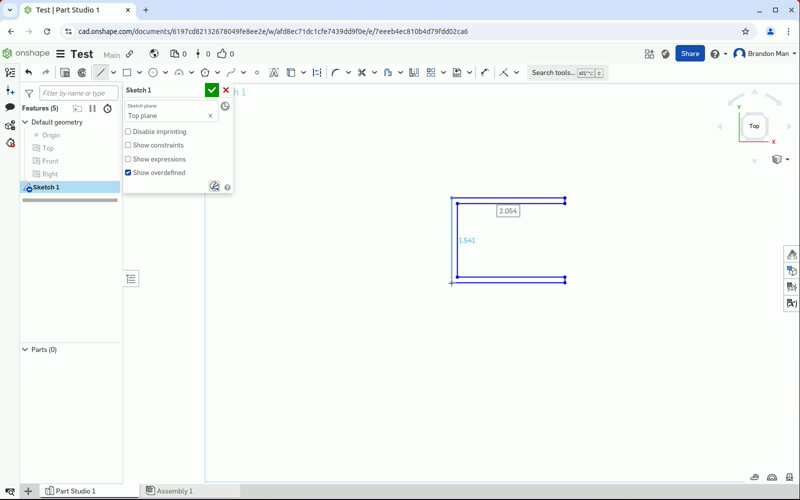
click(451, 282)
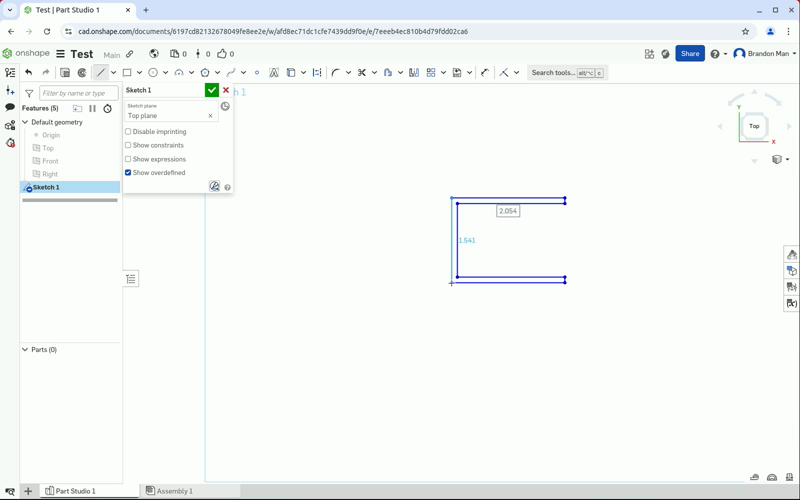
scroll(-6)
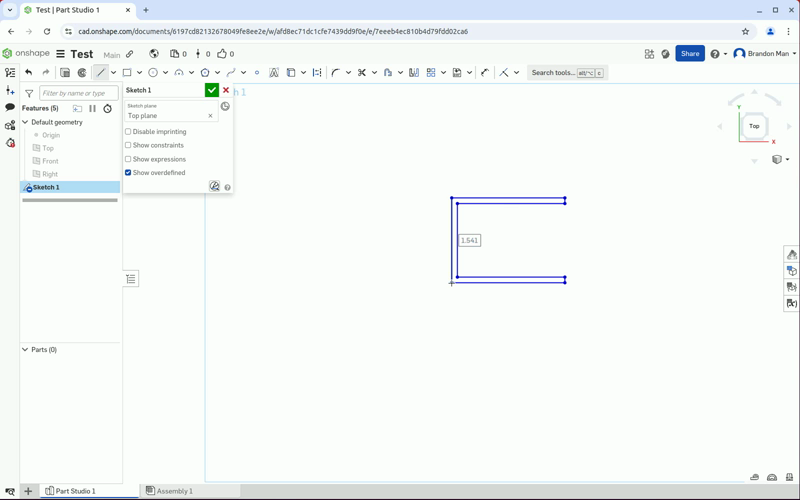
scroll(-6)
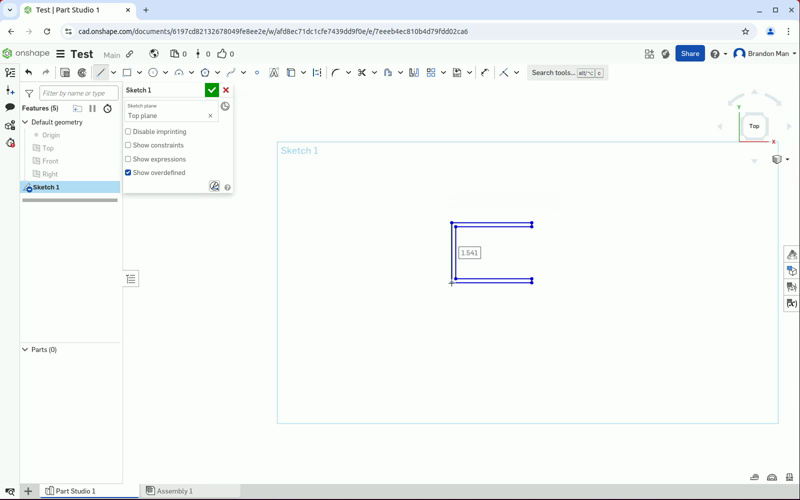
scroll(-6)
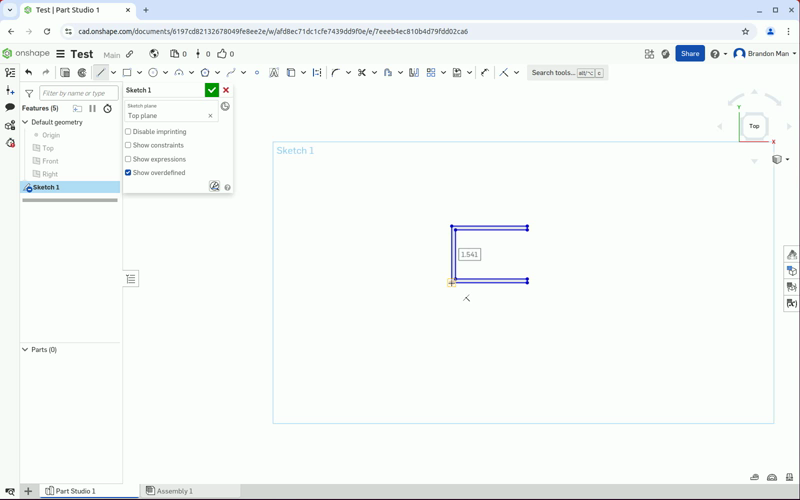
scroll(-6)
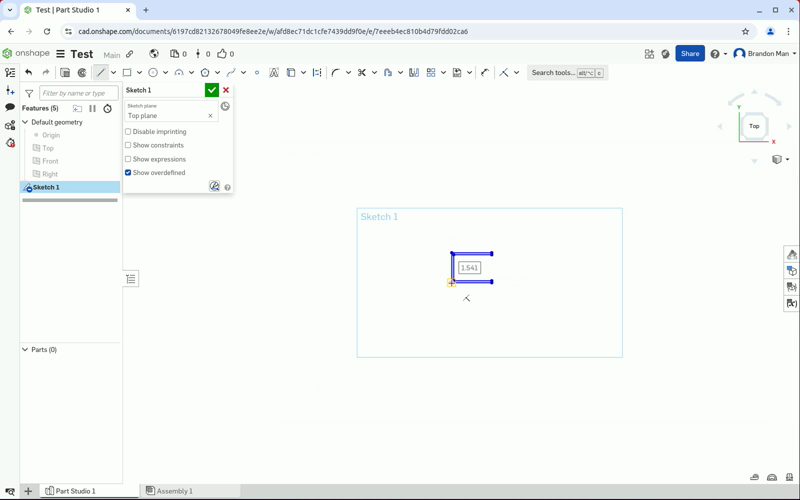
scroll(-6)
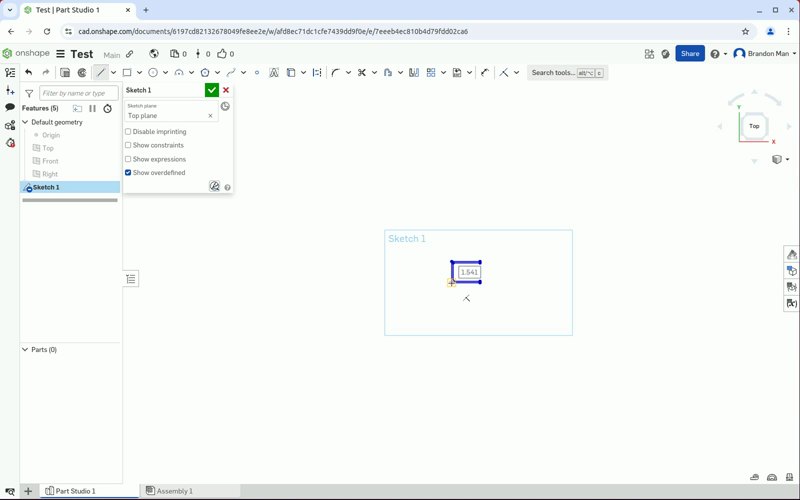
scroll(-6)
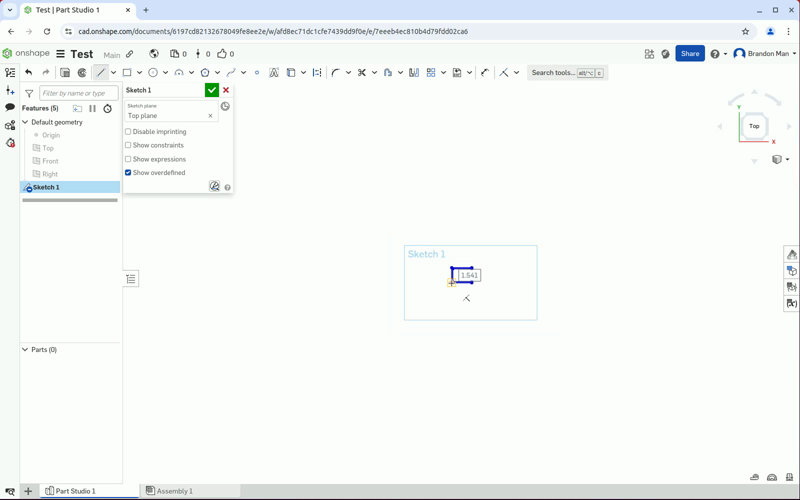
scroll(-6)
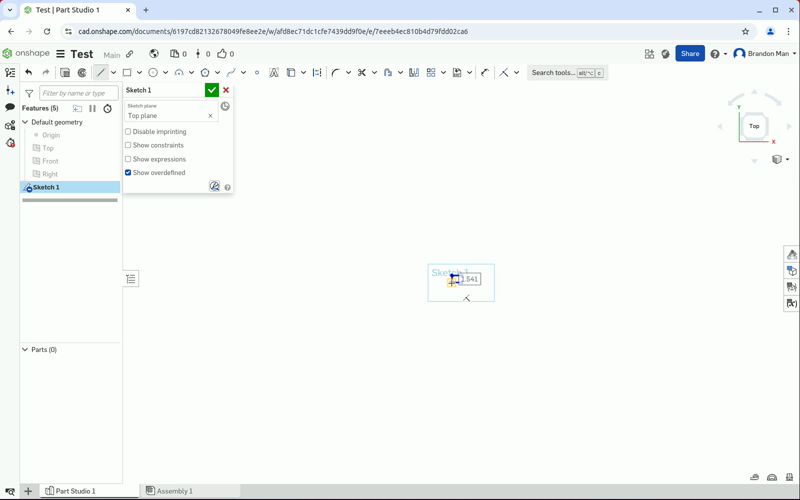
key(esc)
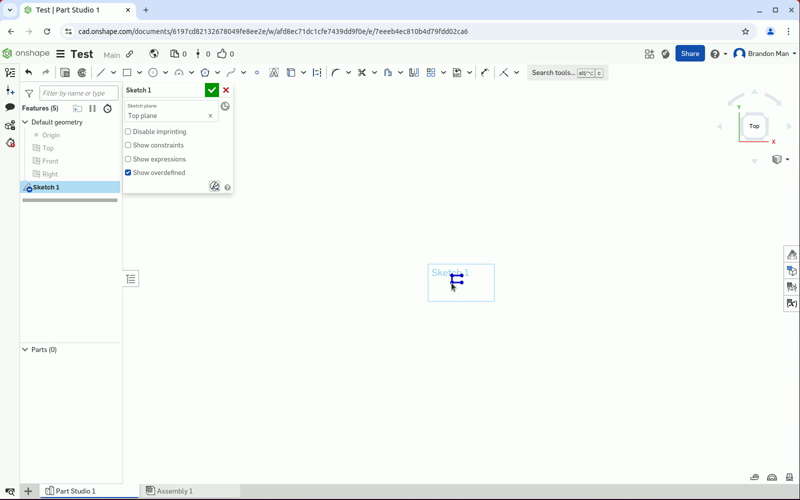
mouse_move(458, 282)
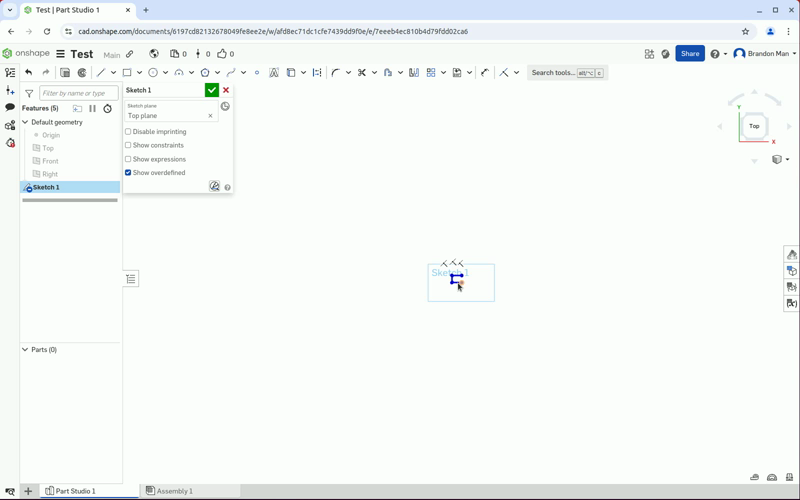
scroll(6)
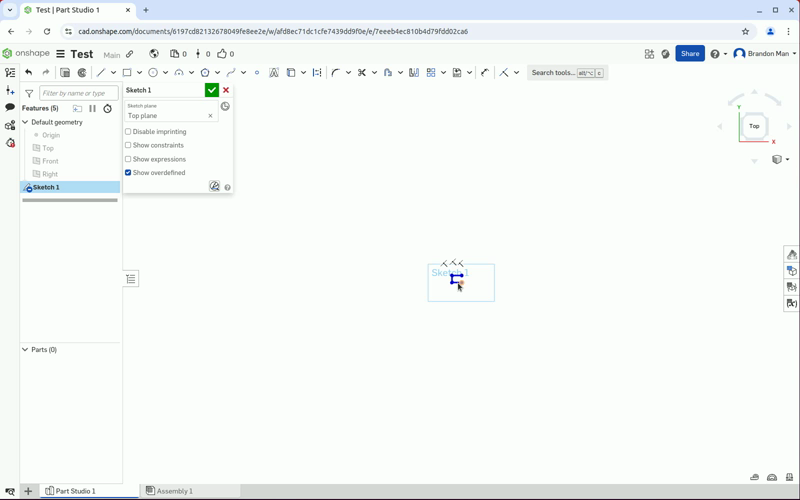
scroll(6)
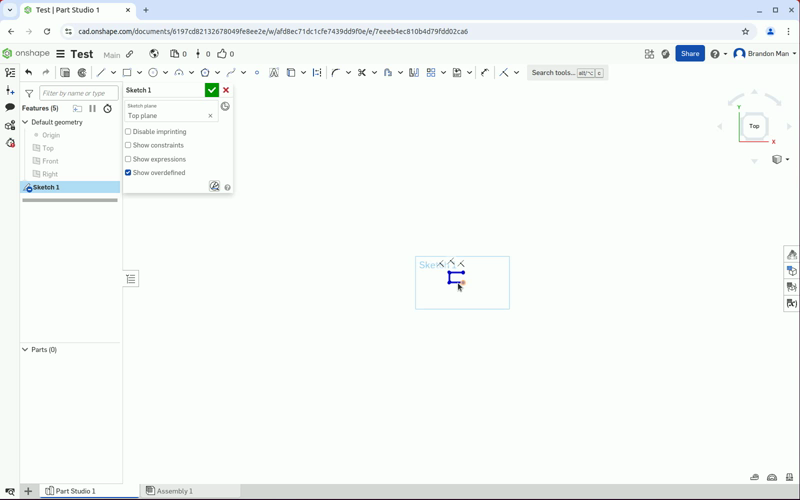
scroll(6)
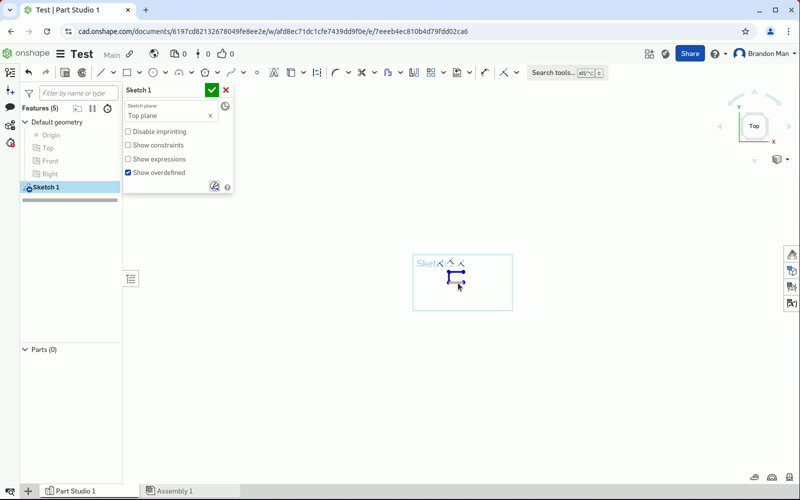
scroll(6)
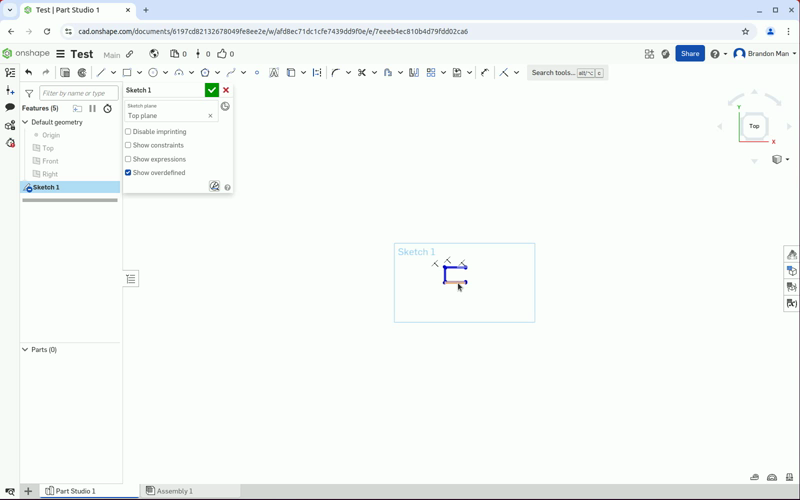
scroll(6)
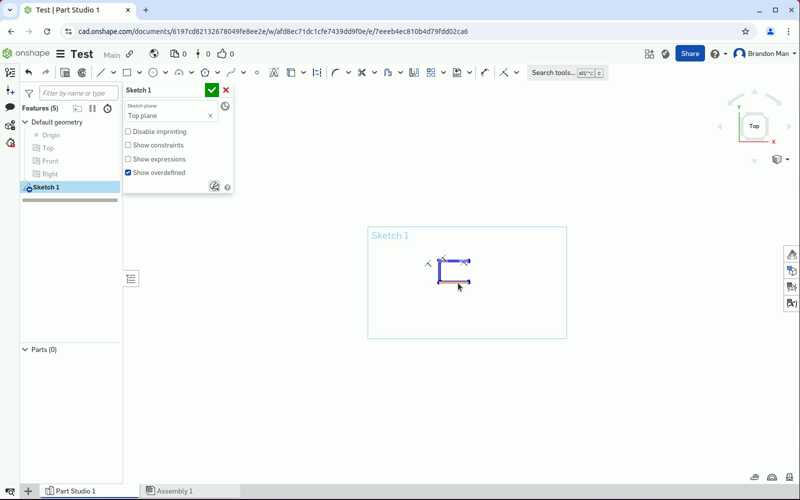
scroll(6)
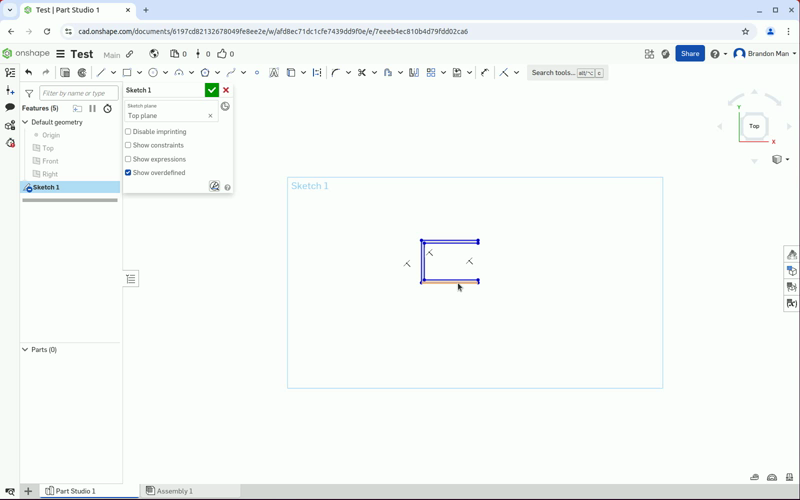
scroll(6)
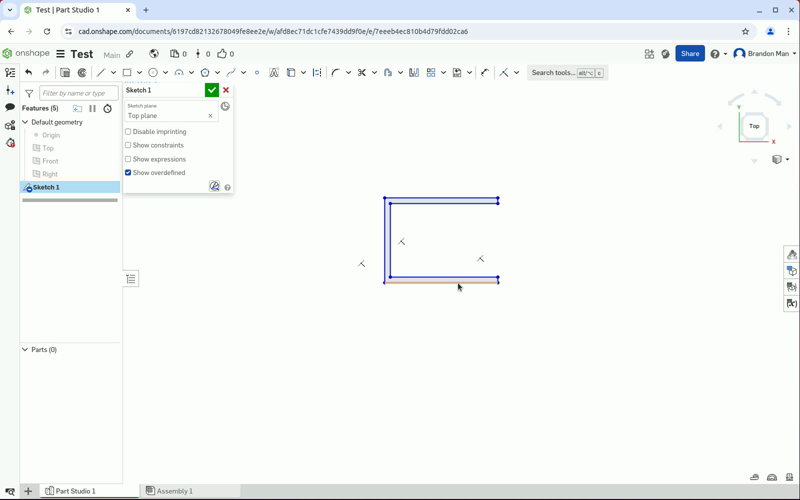
click(458, 282)
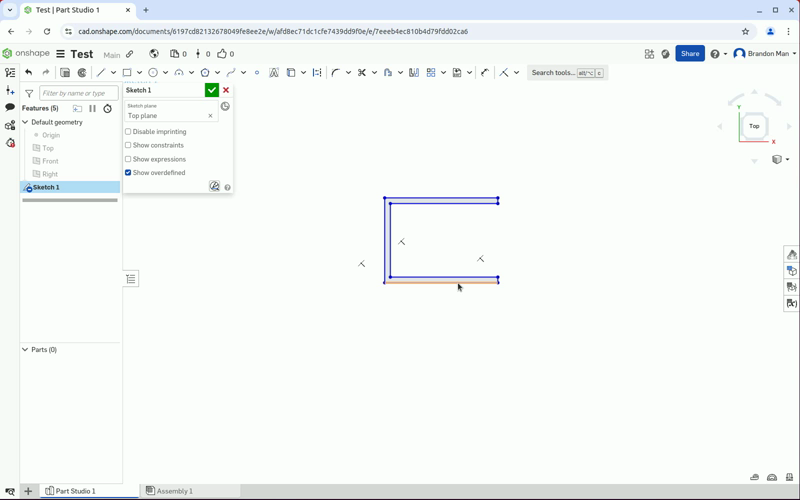
scroll(-6)
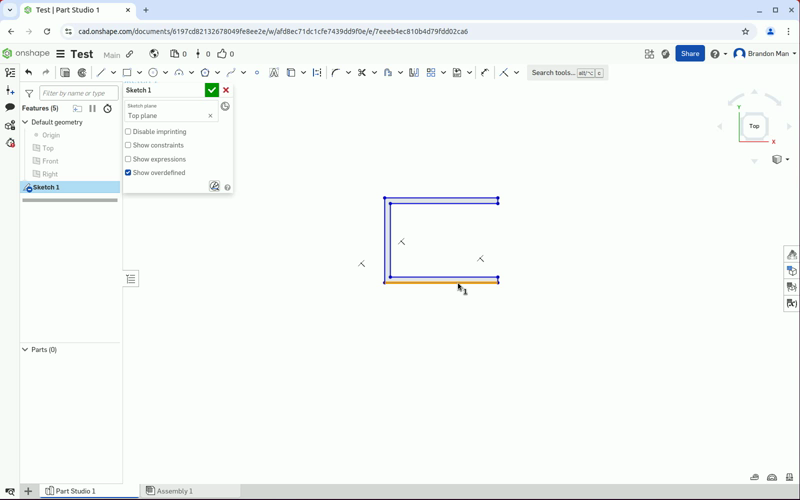
scroll(-6)
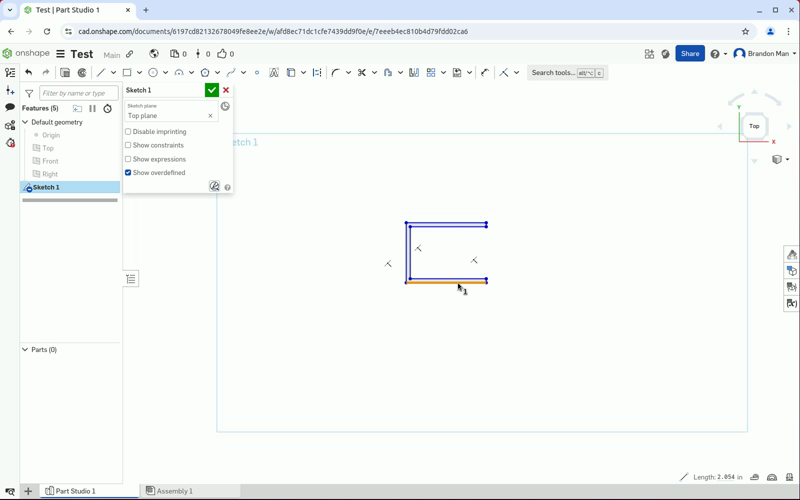
scroll(-6)
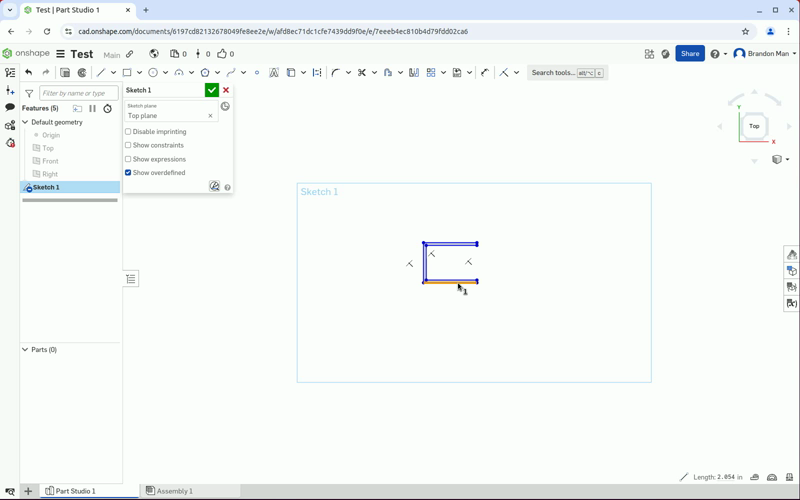
scroll(-6)
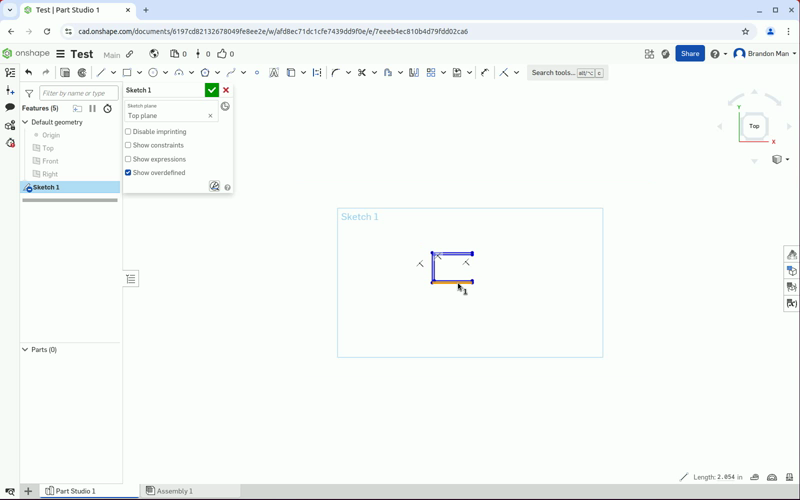
scroll(-6)
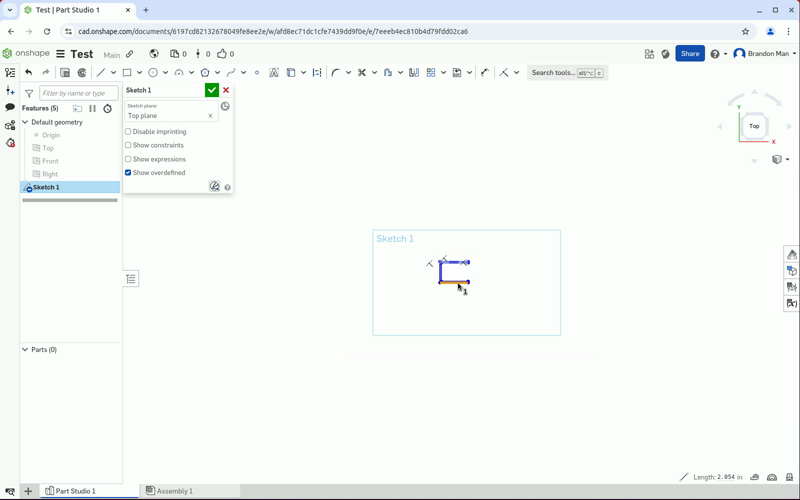
scroll(-6)
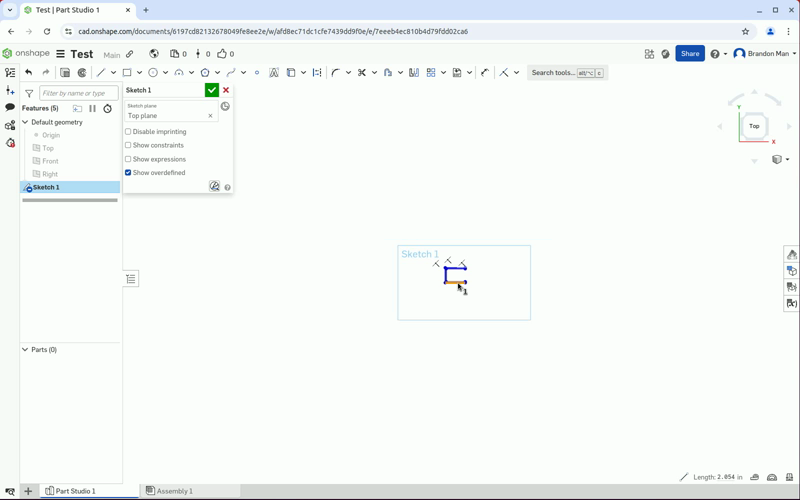
scroll(-6)
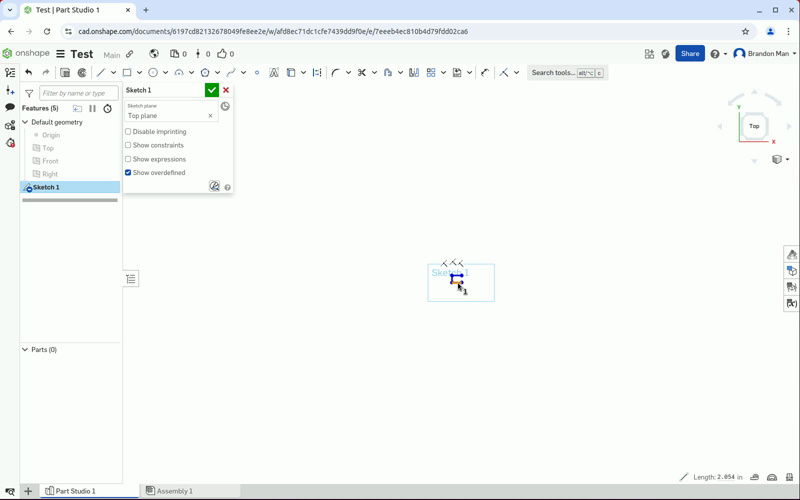
mouse_move(73, 352)
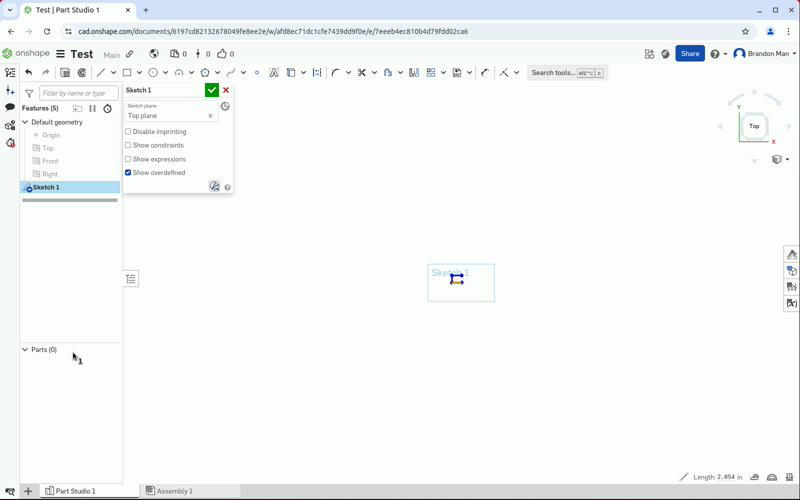
key(shift+y)
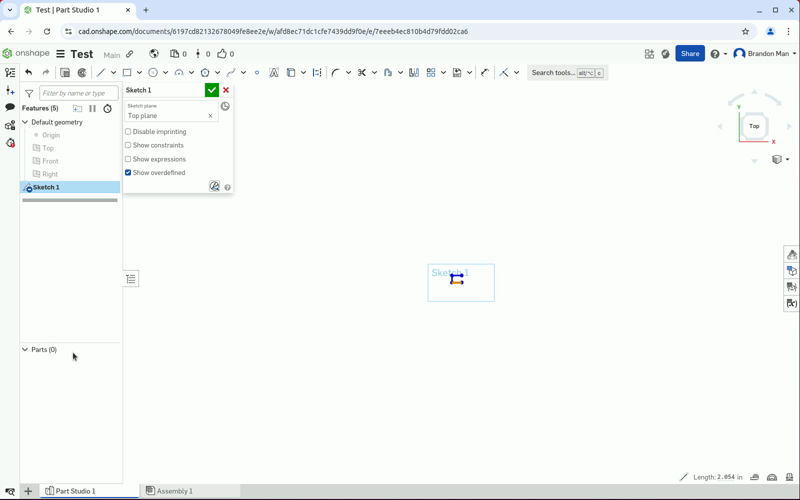
key(shift+e)
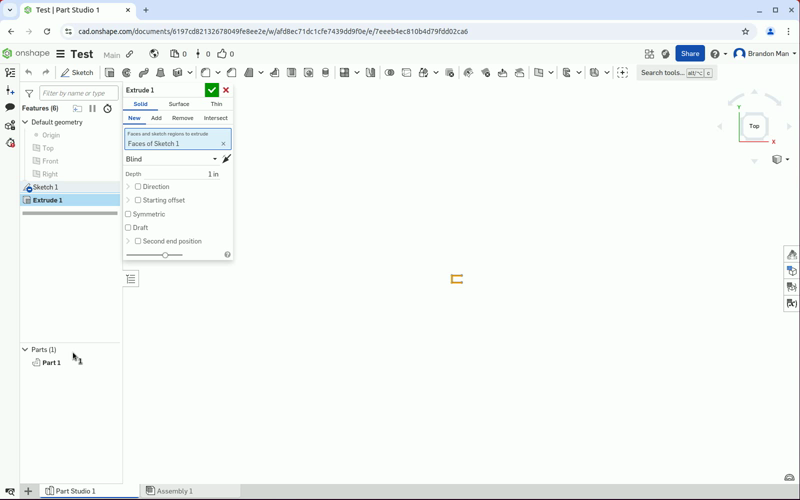
mouse_move(143, 106)
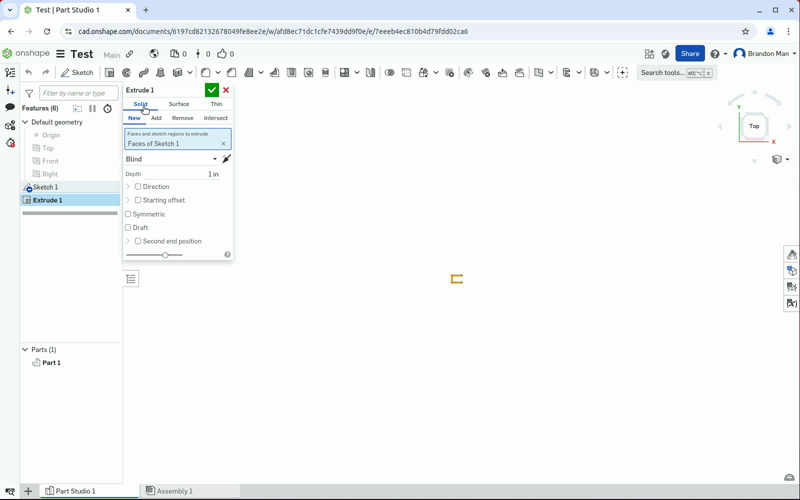
click(143, 106)
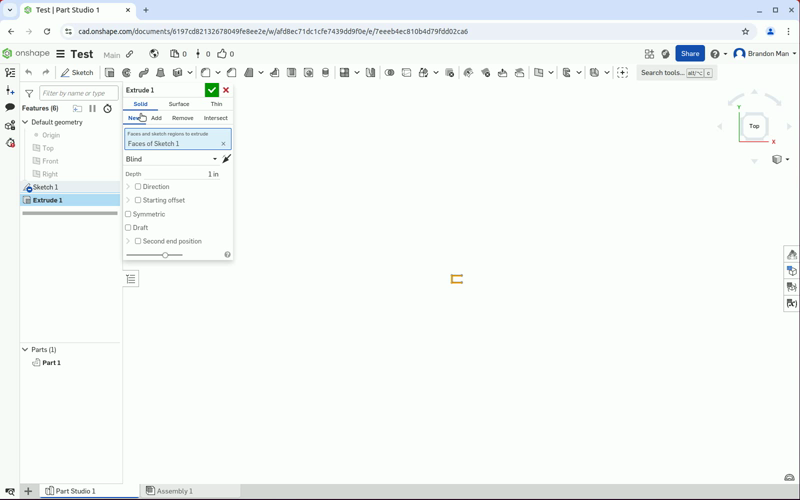
mouse_move(137, 120)
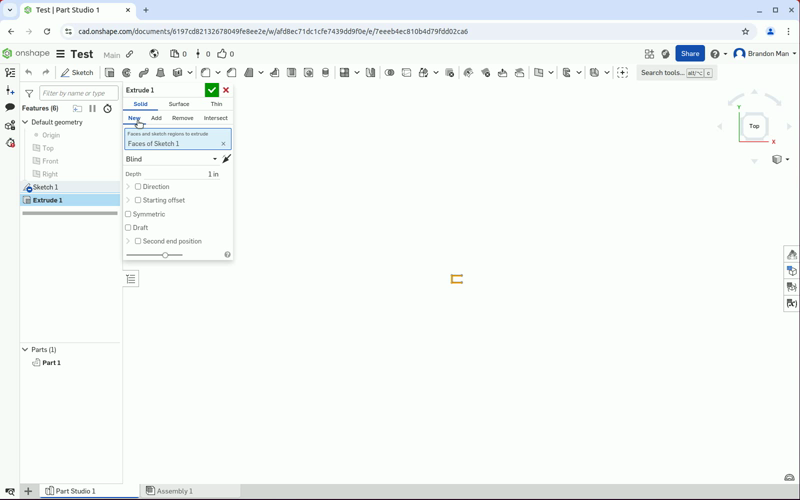
click(137, 120)
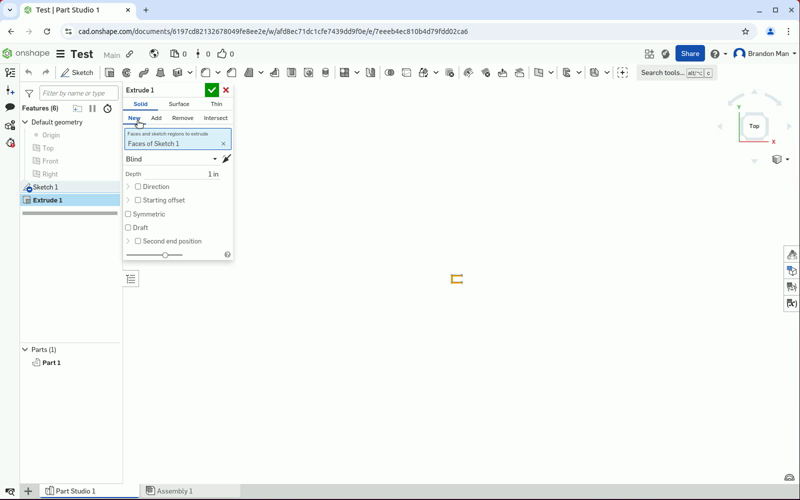
key(tab, 4)
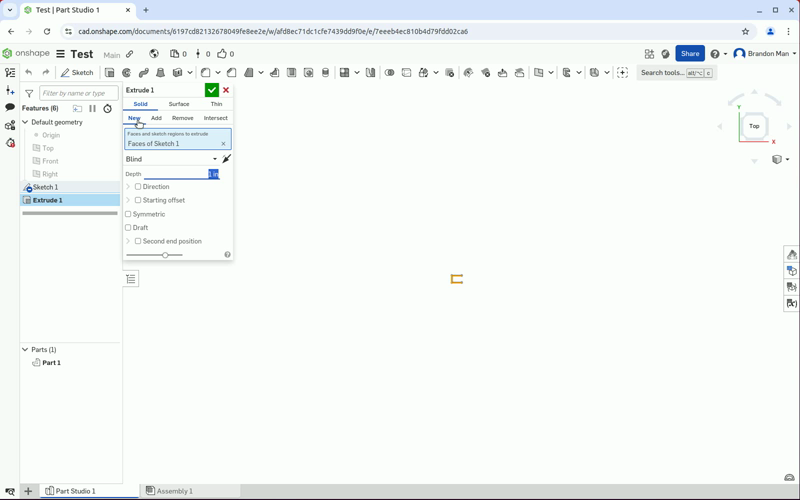
text(9.147)
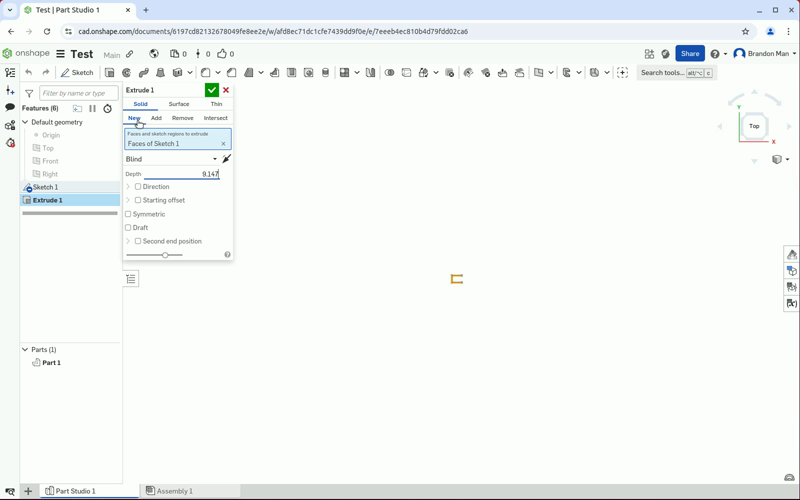
key(enter)
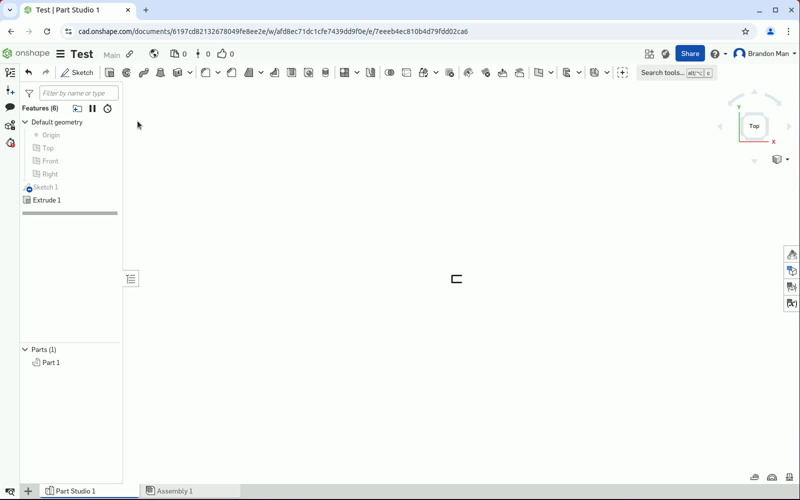
key(shift+h)
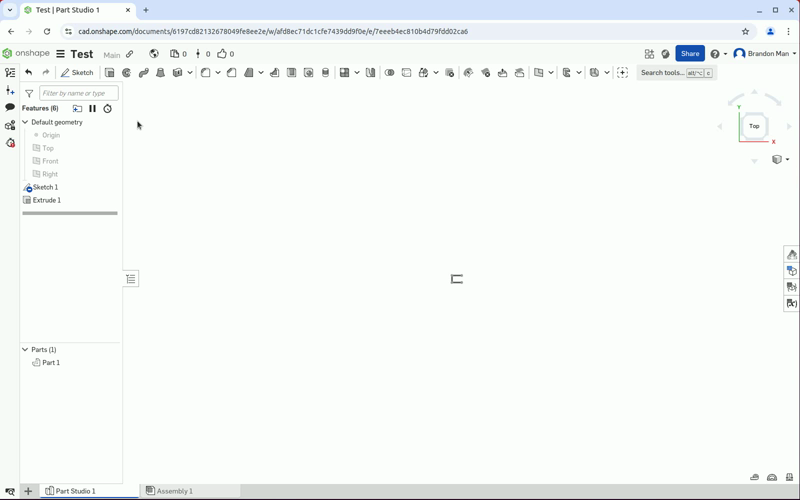
key(shift+h)
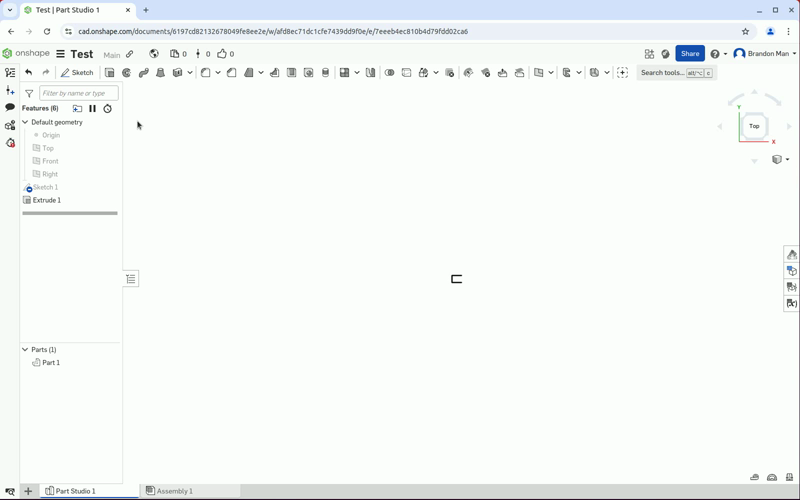
mouse_move(73, 189)
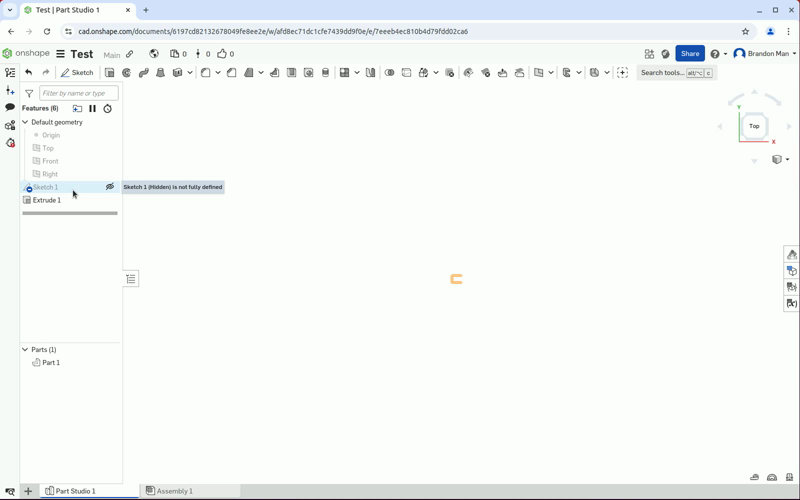
click(73, 189)
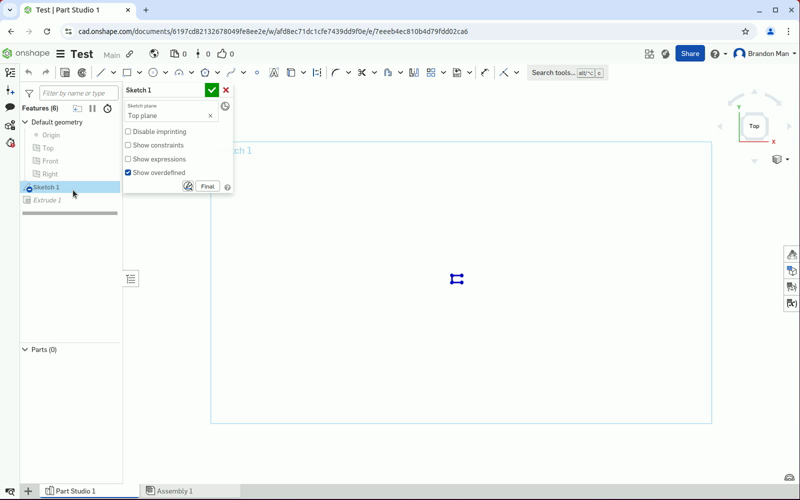
mouse_move(229, 92)
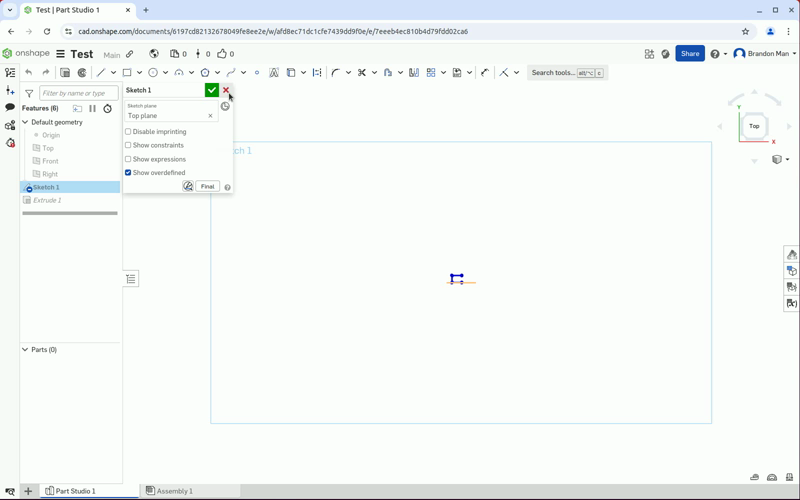
click(229, 92)
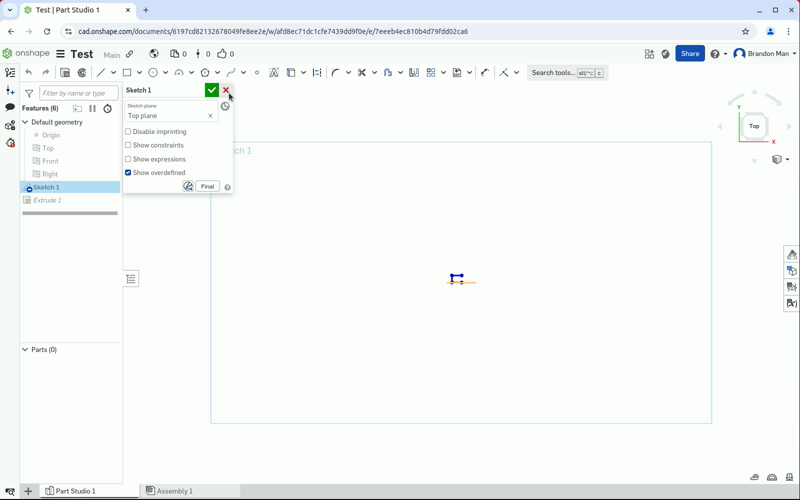
key(shift+s)
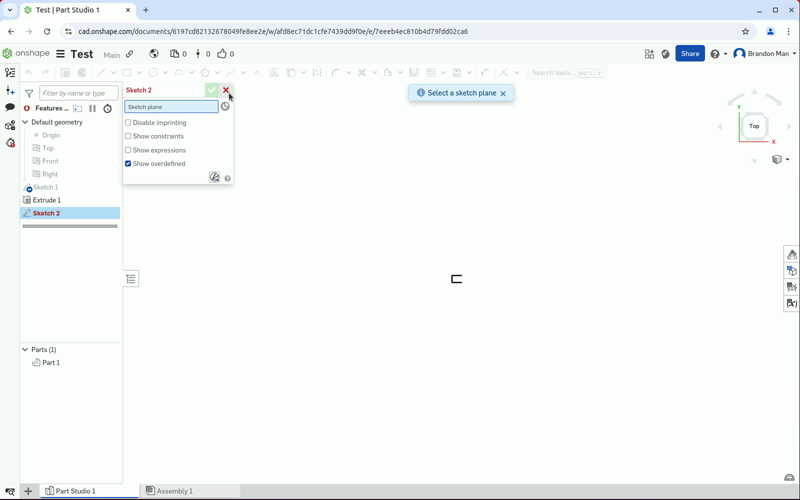
mouse_move(73, 150)
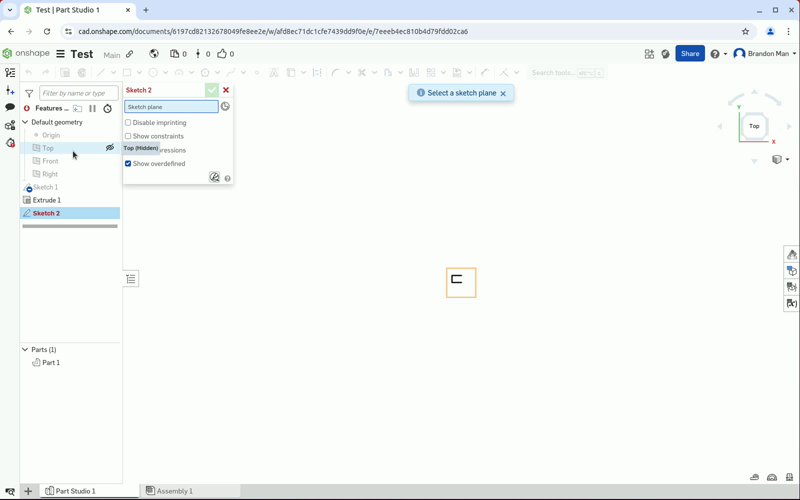
click(73, 150)
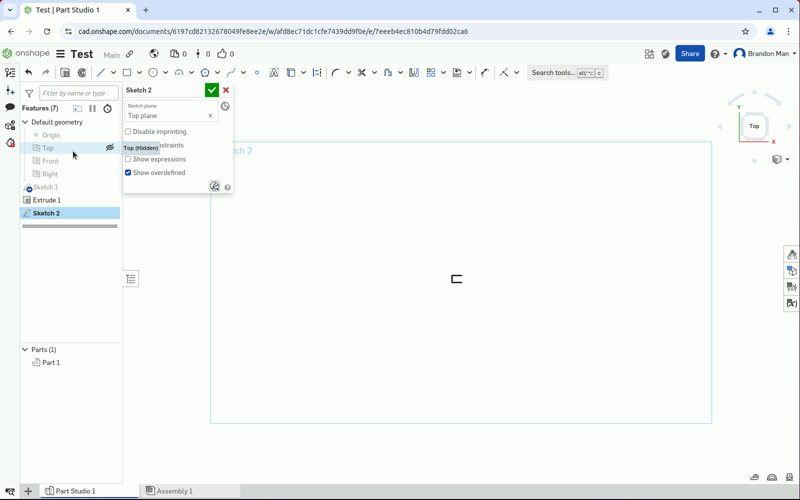
mouse_move(73, 352)
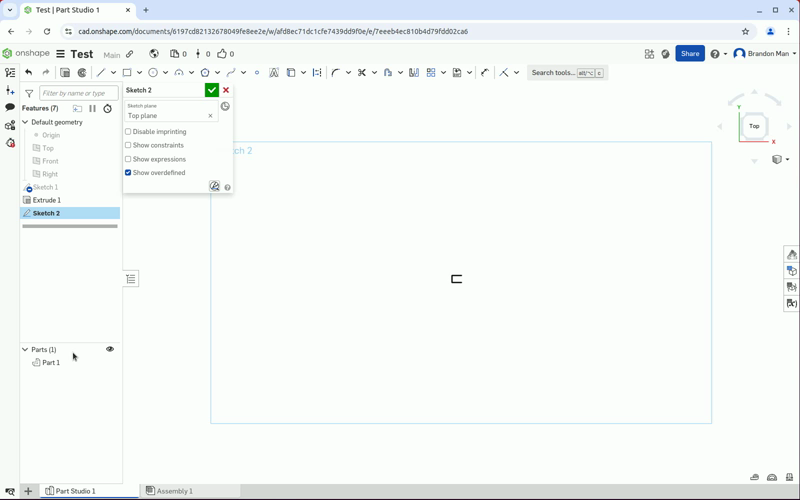
key(y)
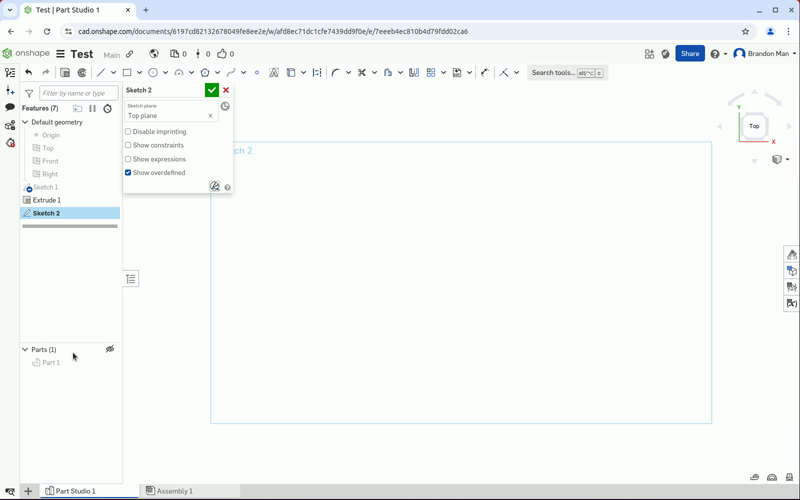
key(l)
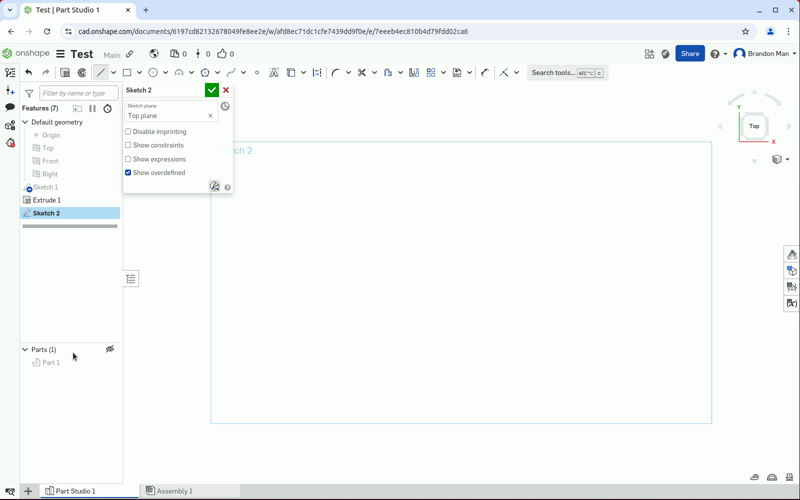
key_down(shift)
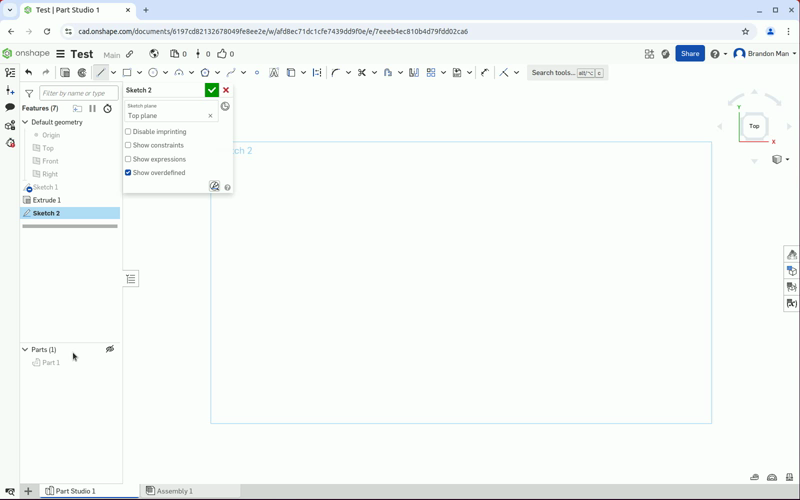
mouse_move(451, 296)
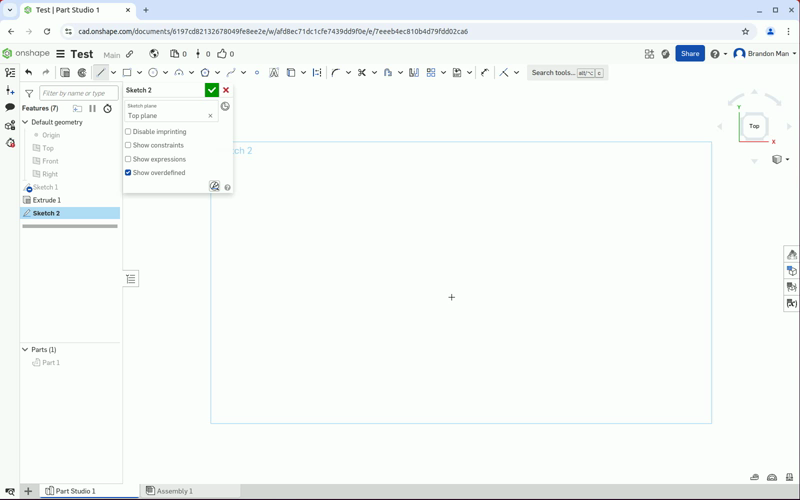
click(451, 296)
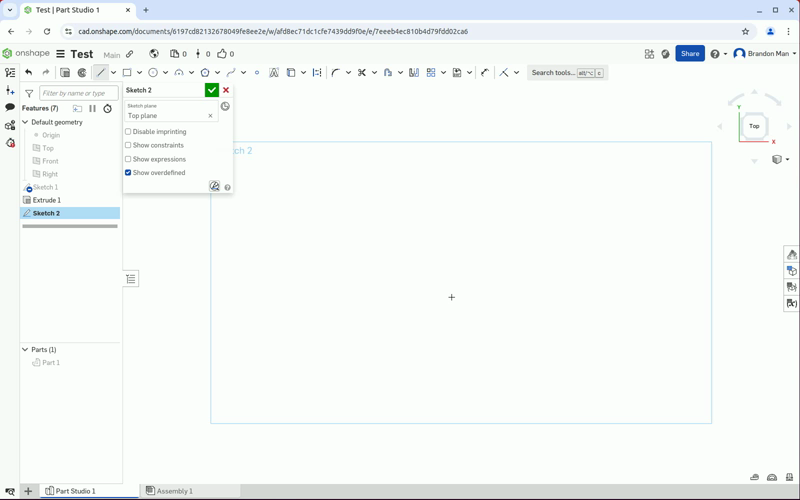
key_up(shift)
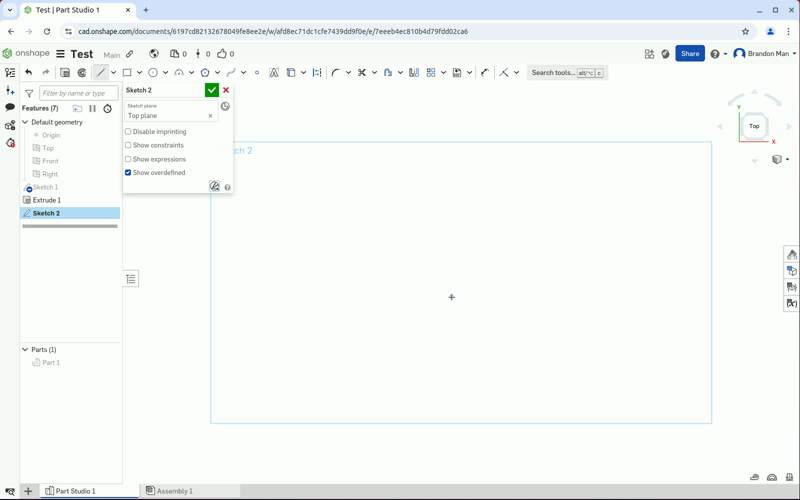
key_down(shift)
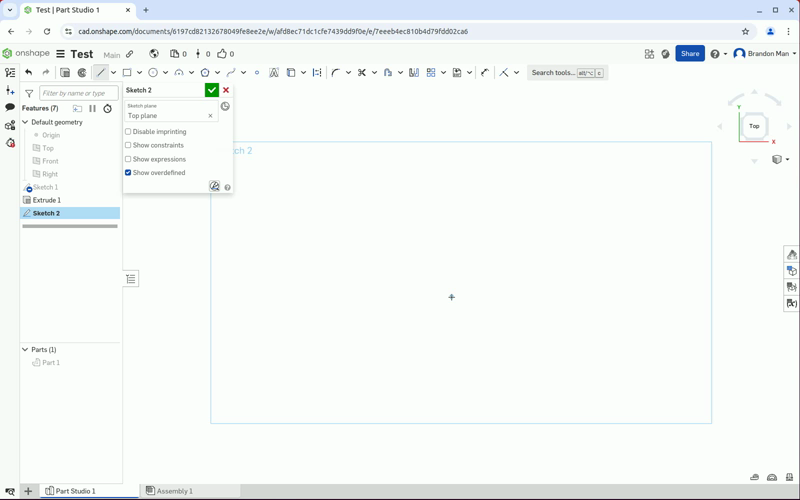
mouse_move(481, 296)
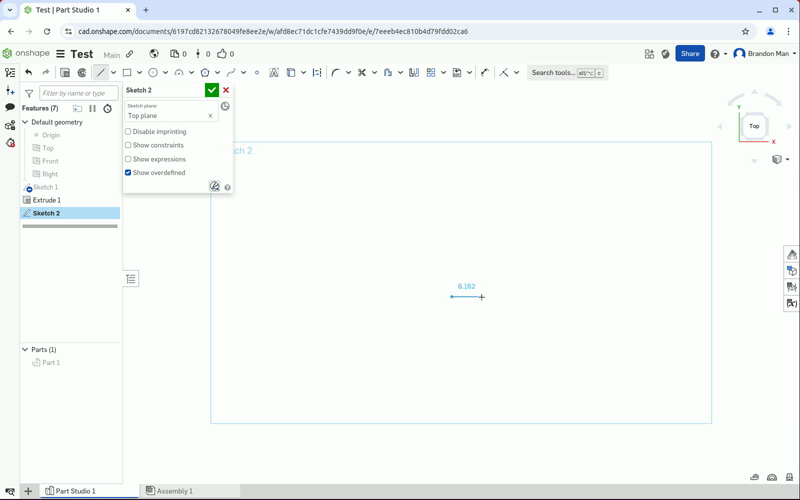
mouse_move(461, 296)
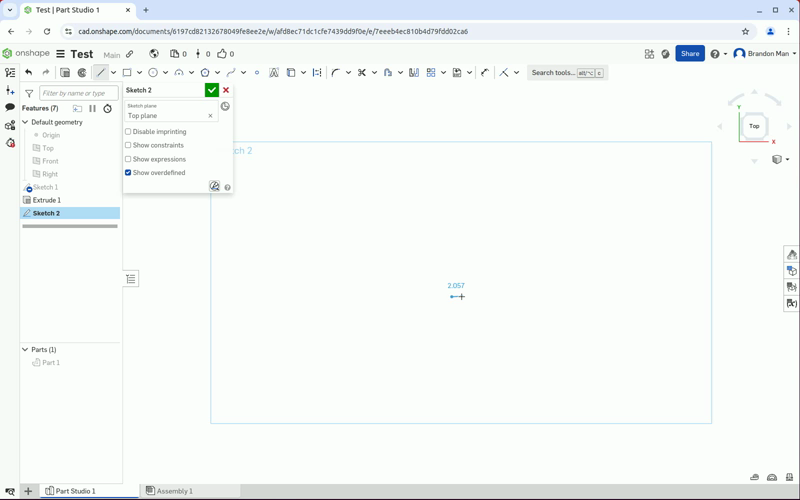
click(461, 296)
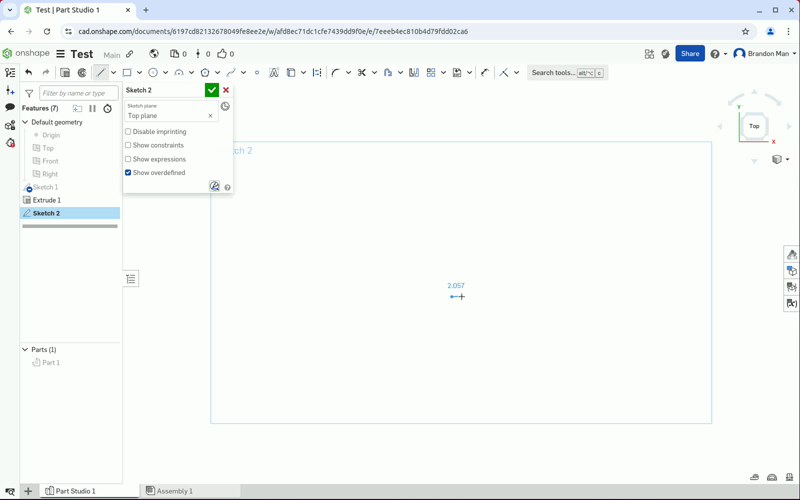
key_up(shift)
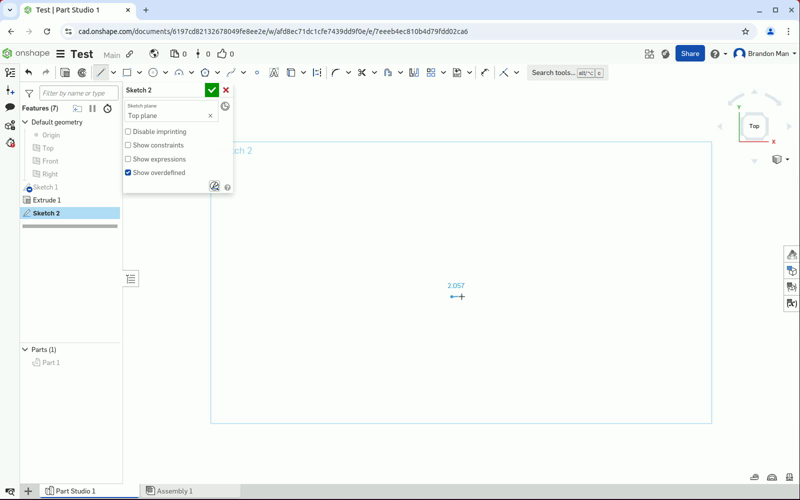
key_down(shift)
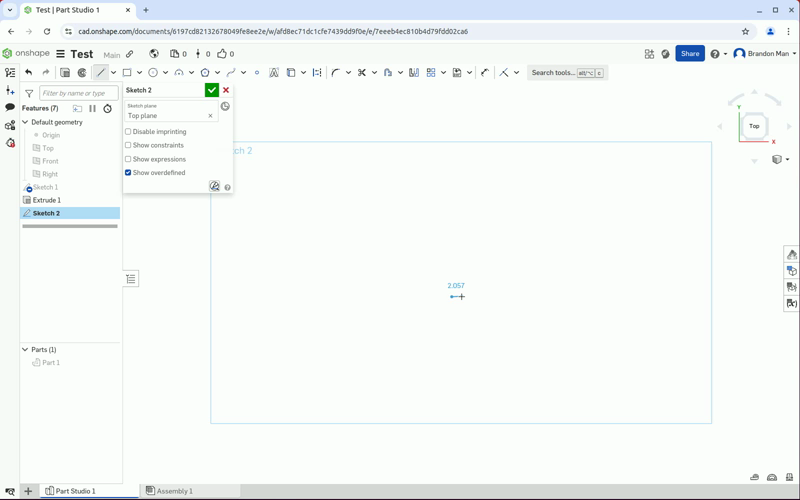
mouse_move(492, 296)
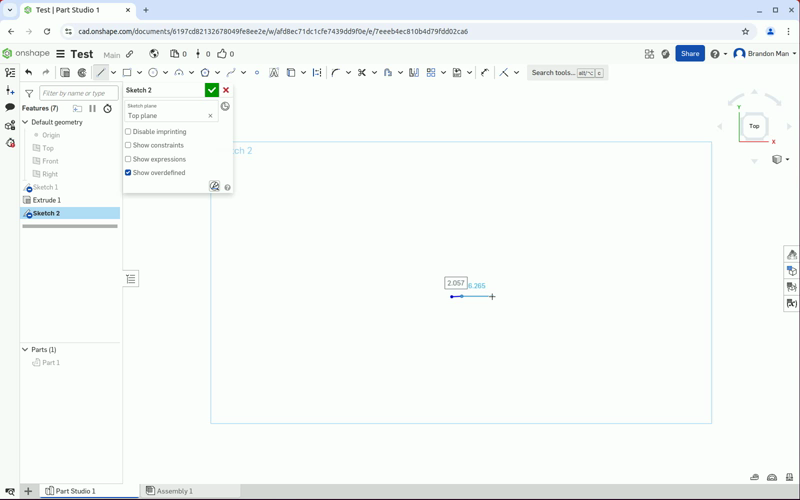
mouse_move(461, 288)
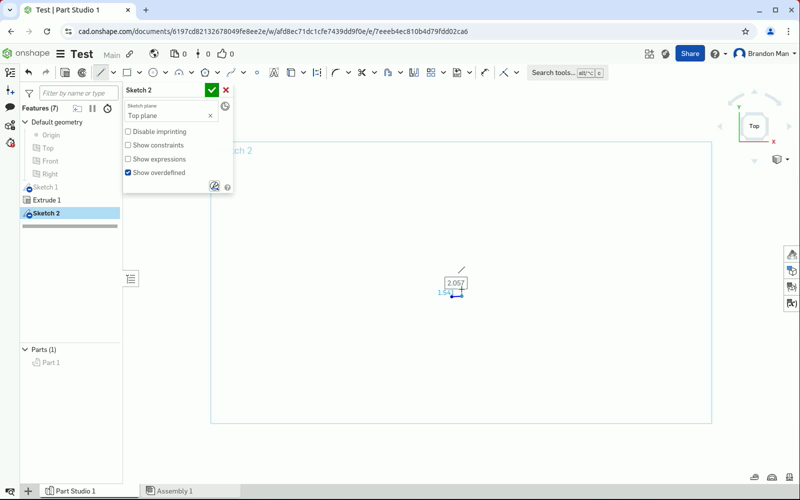
click(461, 288)
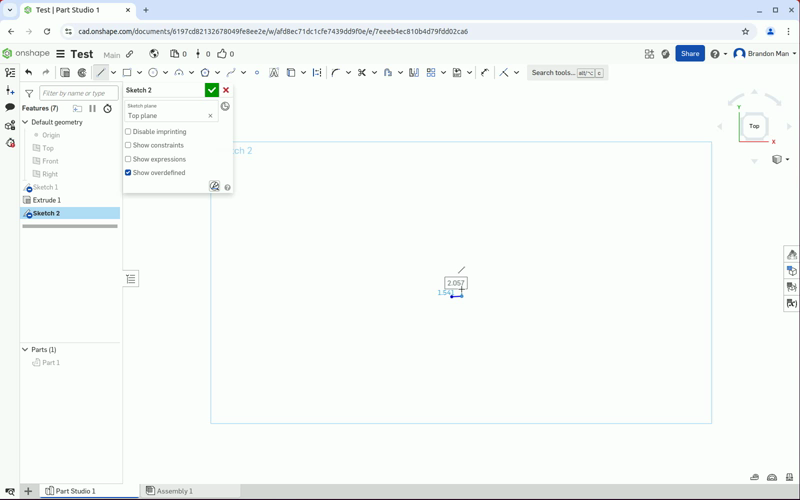
key_up(shift)
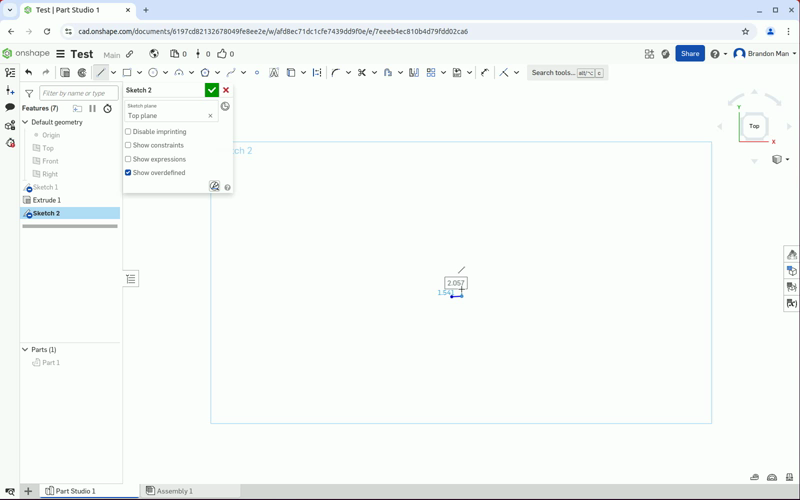
key_down(shift)
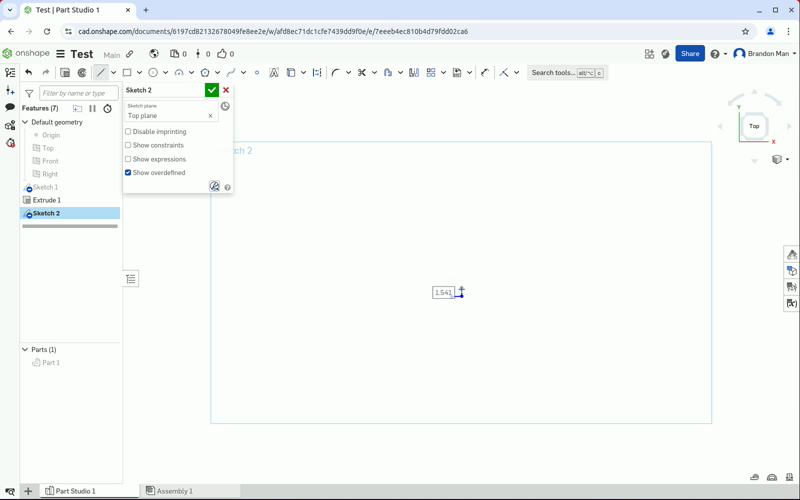
mouse_move(491, 288)
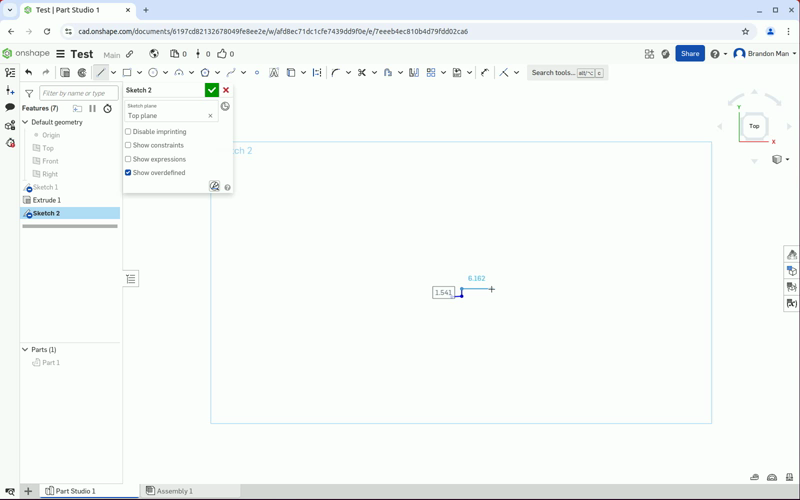
mouse_move(451, 288)
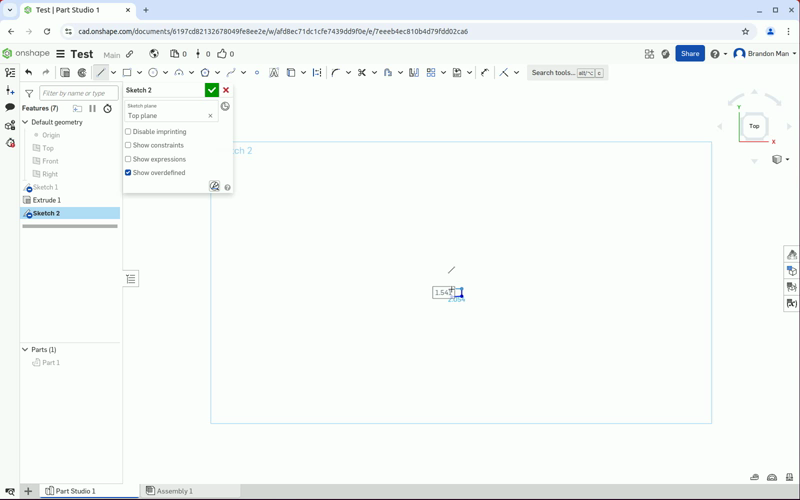
click(451, 288)
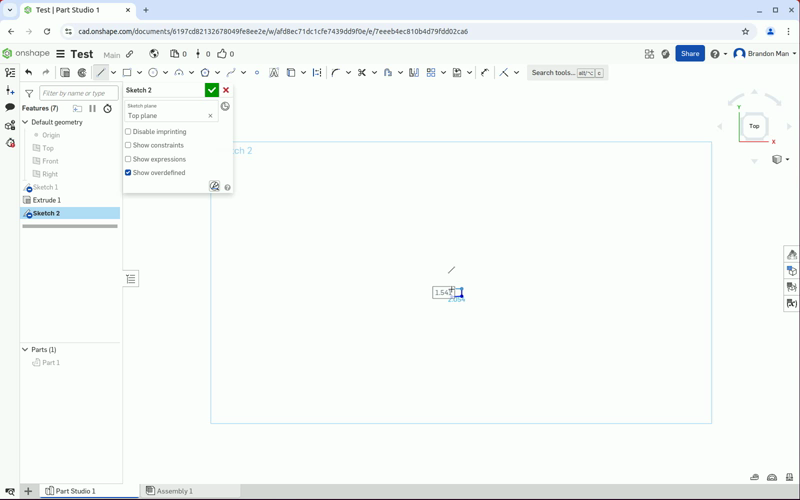
key_up(shift)
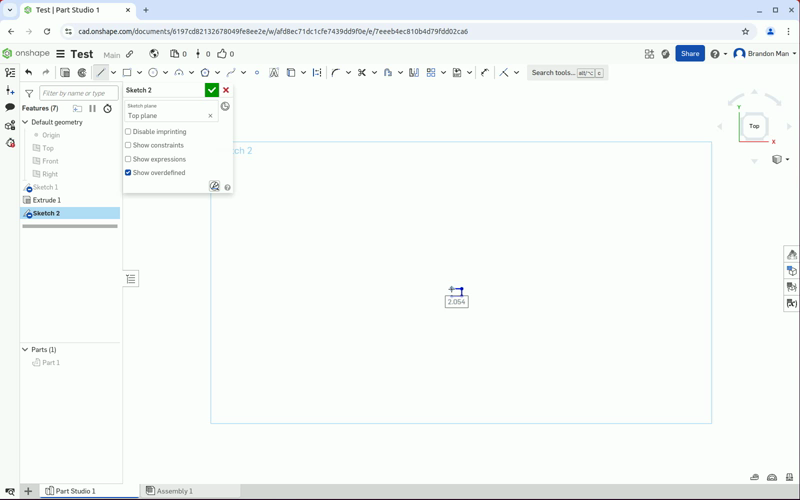
key_down(shift)
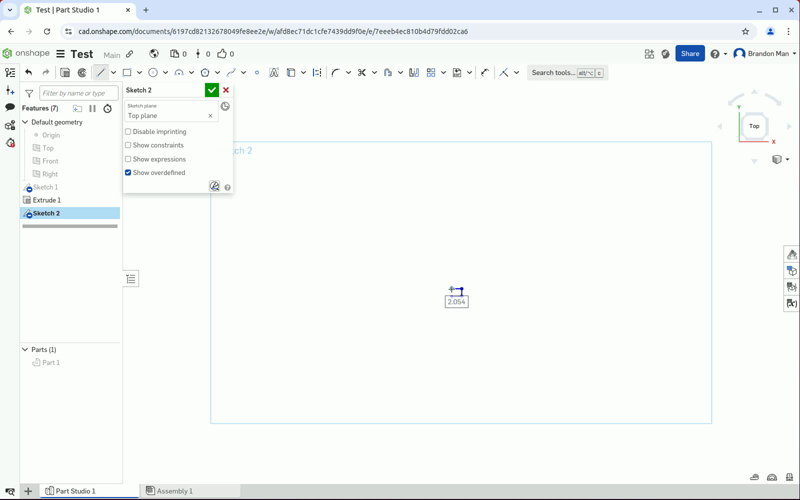
key_up(shift)
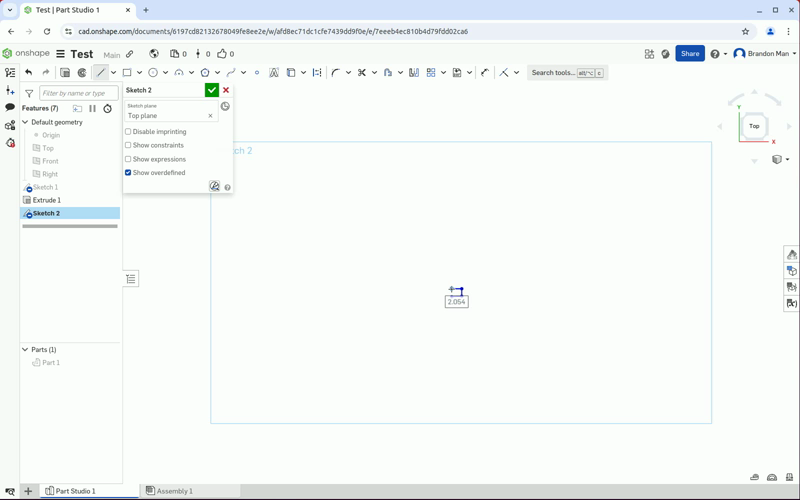
key_down(shift)
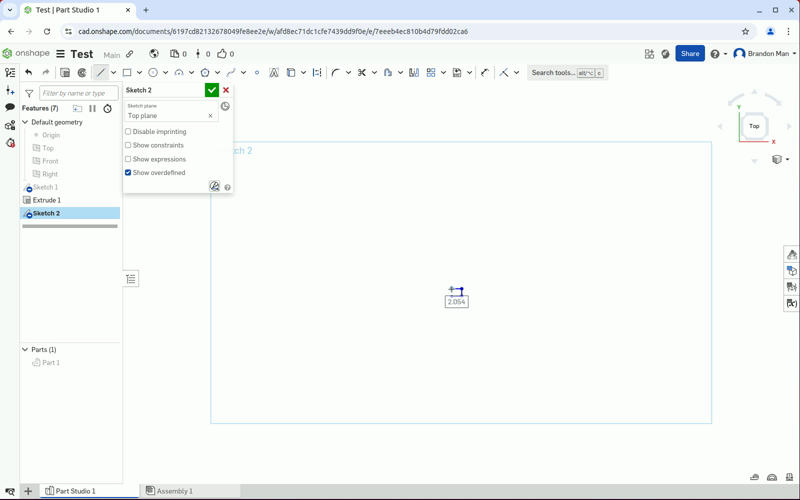
mouse_move(481, 289)
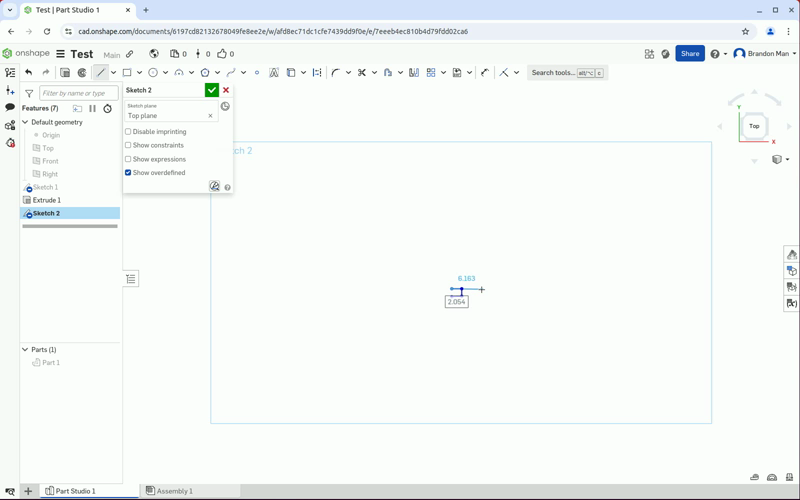
mouse_move(461, 289)
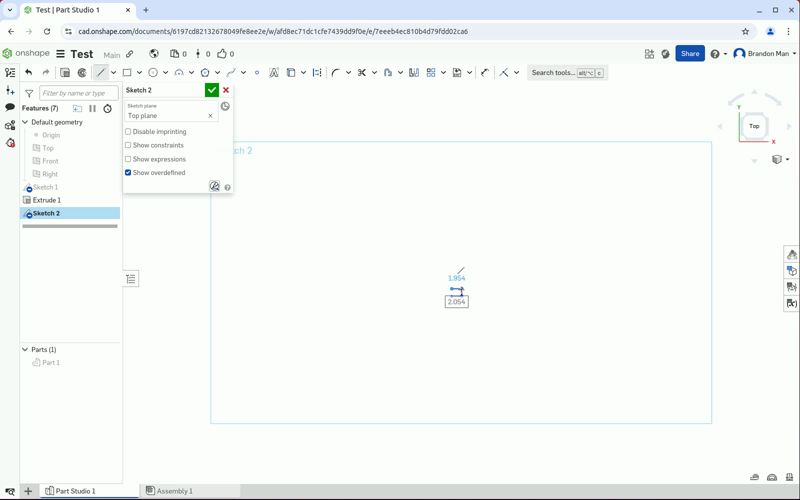
scroll(6)
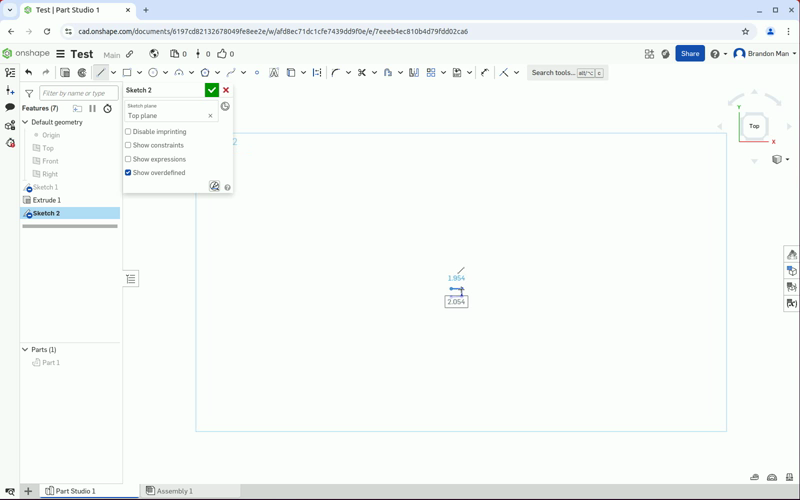
scroll(6)
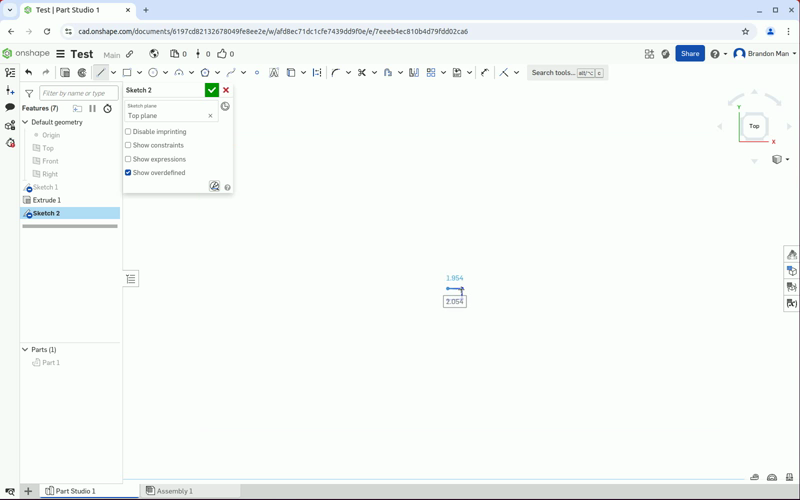
scroll(6)
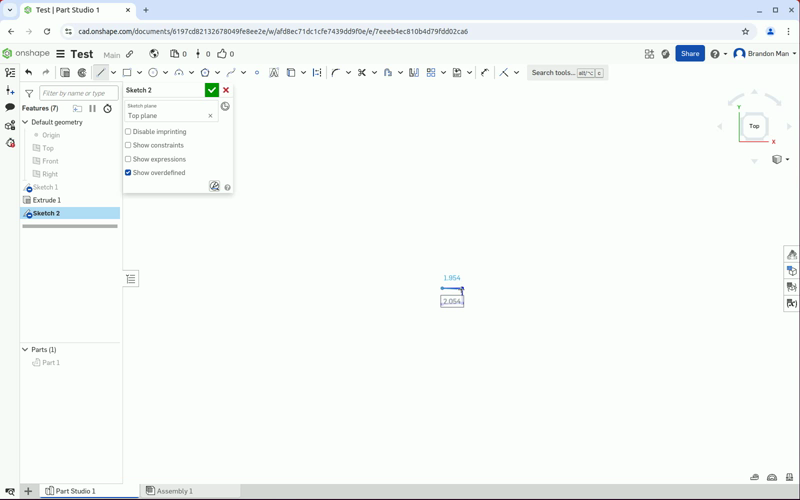
scroll(6)
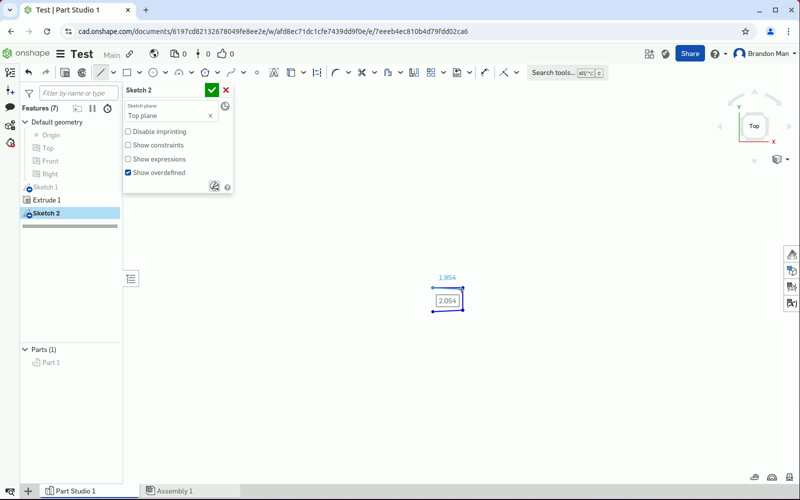
scroll(6)
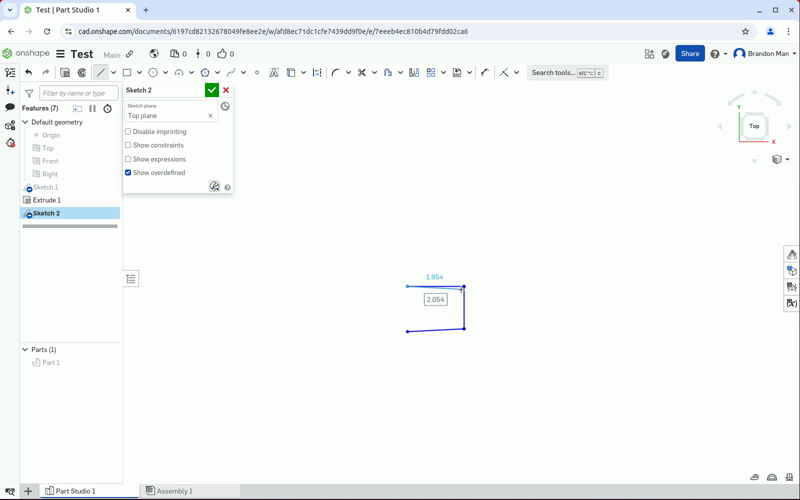
scroll(6)
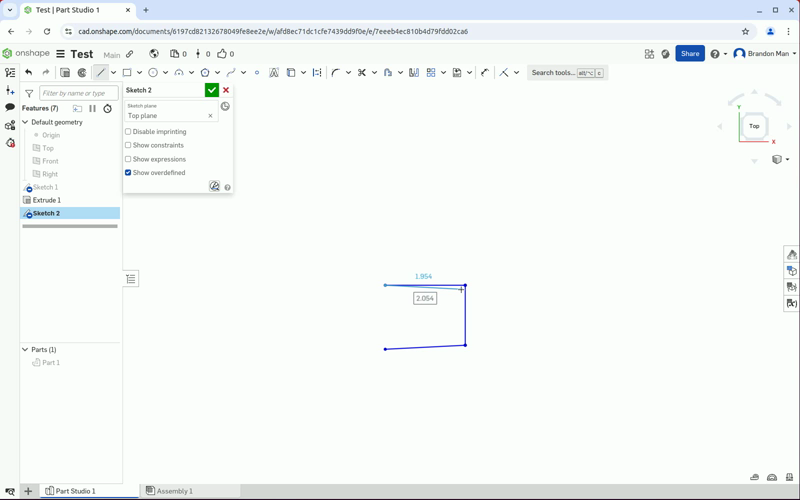
scroll(6)
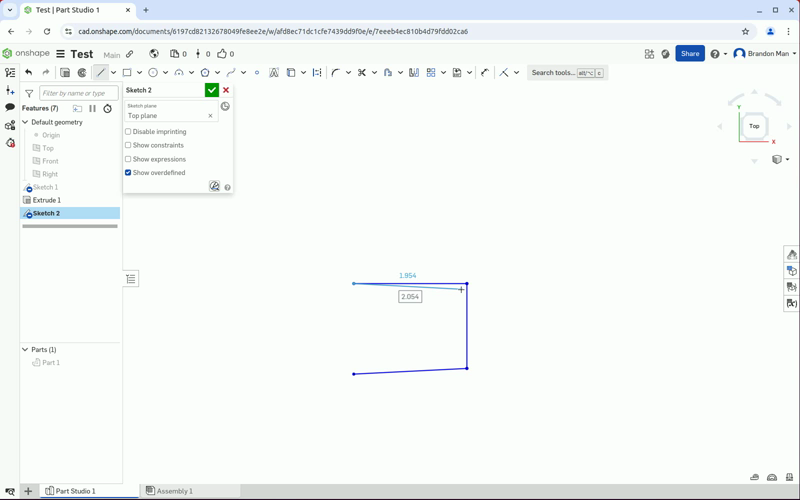
click(461, 289)
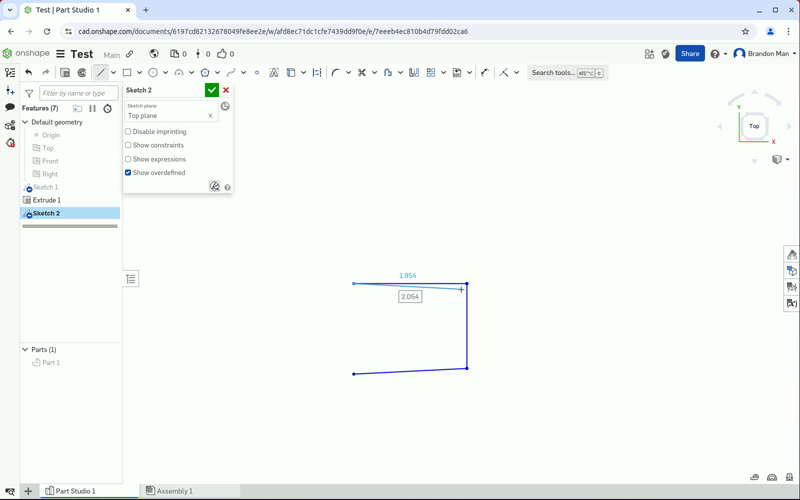
scroll(-6)
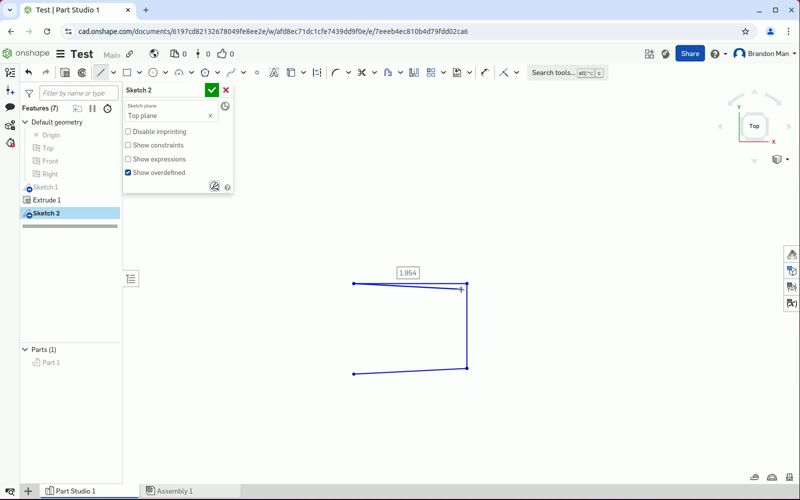
scroll(-6)
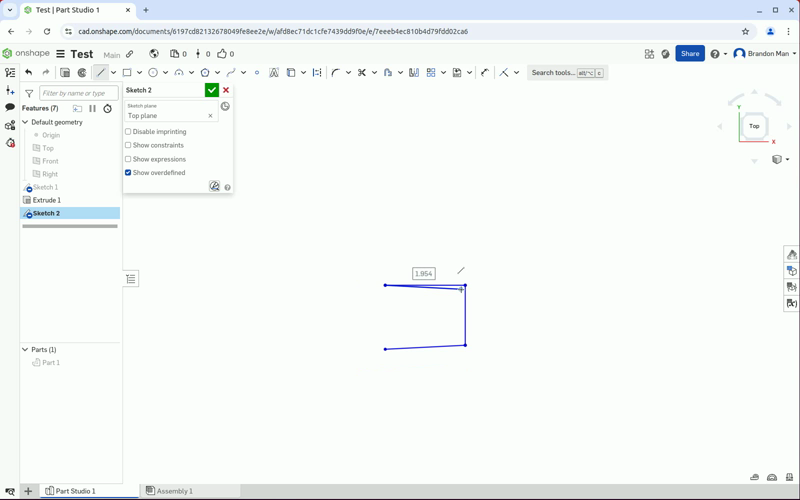
scroll(-6)
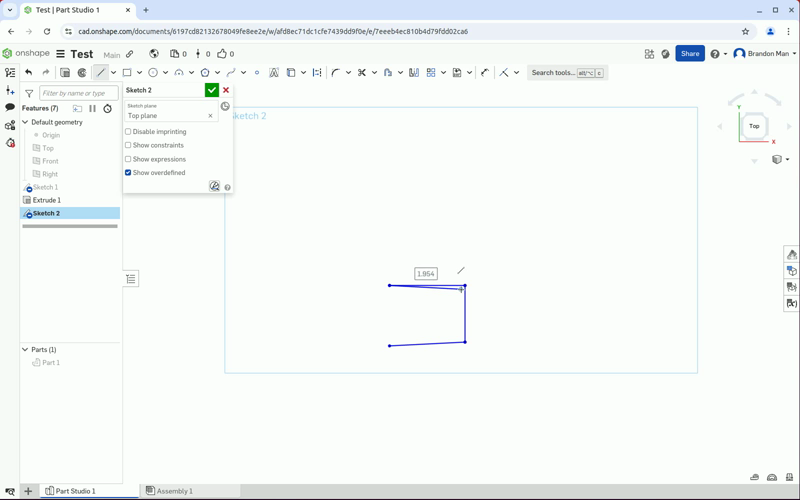
scroll(-6)
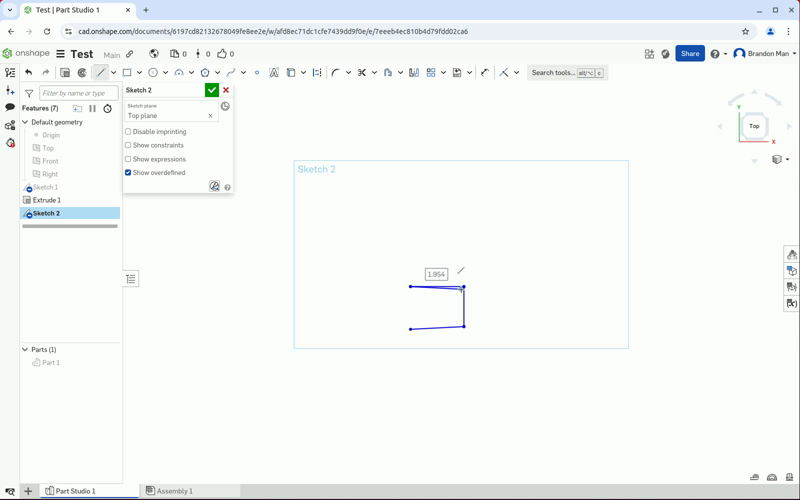
scroll(-6)
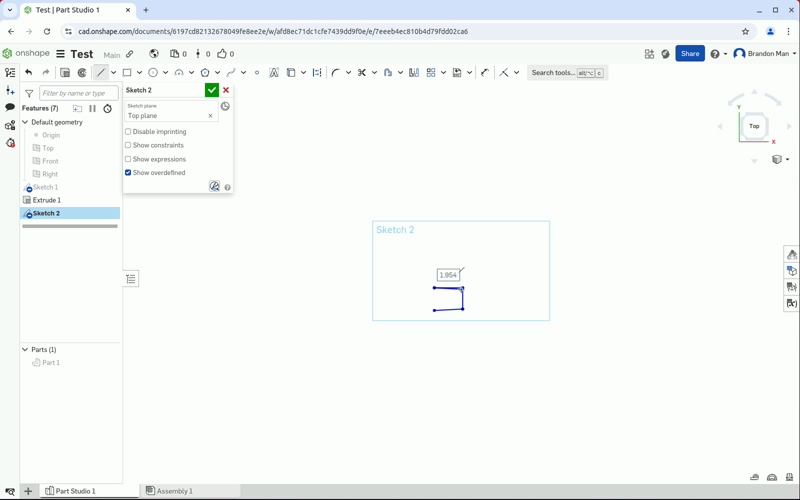
scroll(-6)
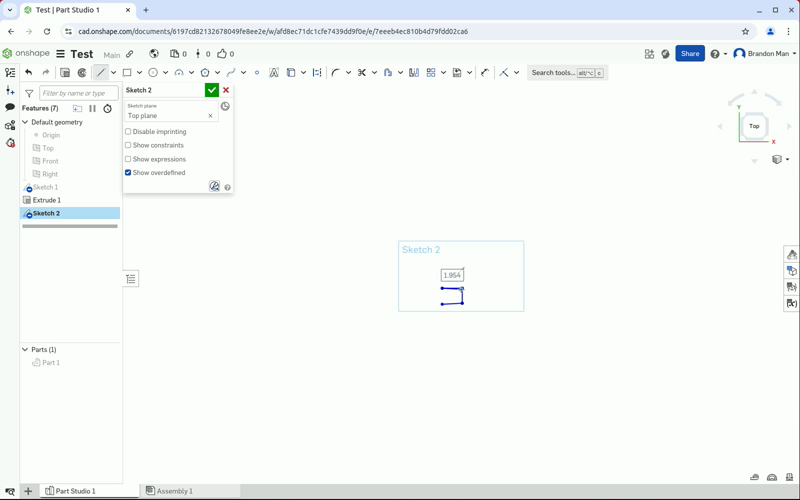
scroll(-6)
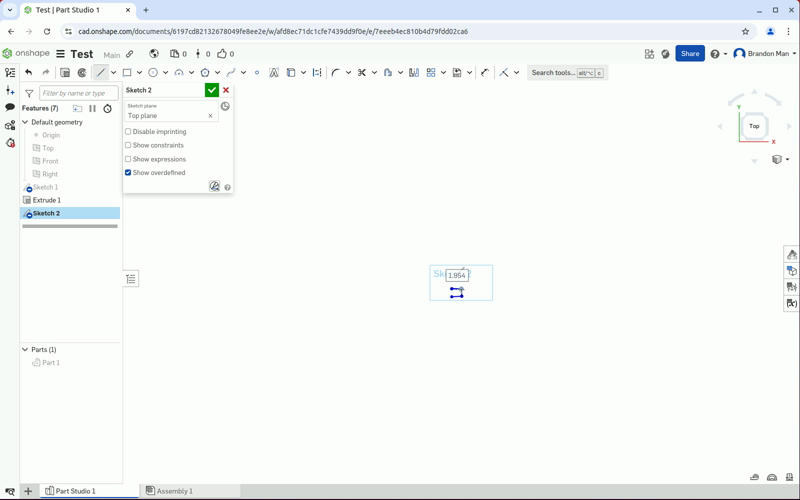
key_up(shift)
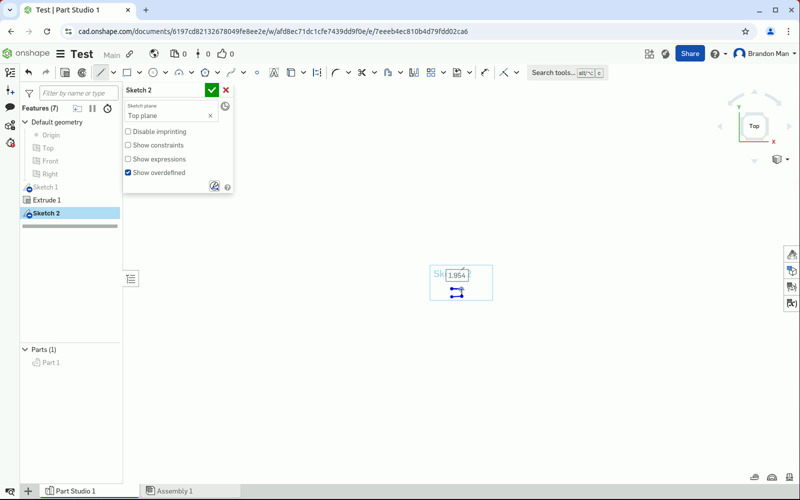
key_down(shift)
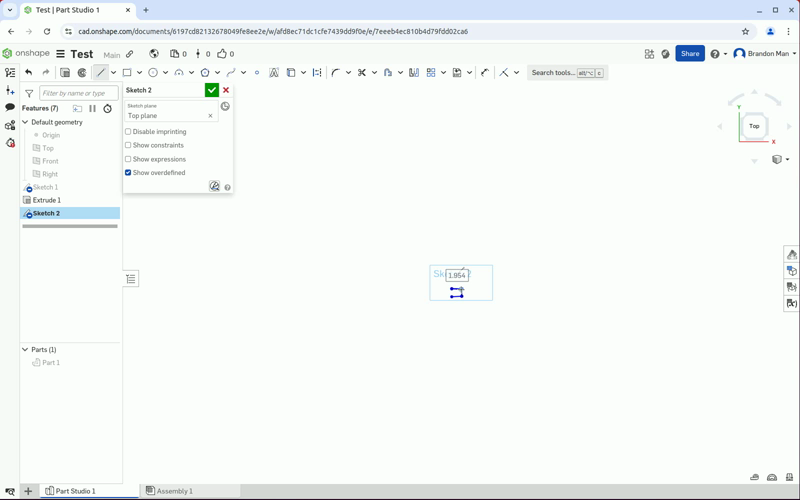
mouse_move(491, 289)
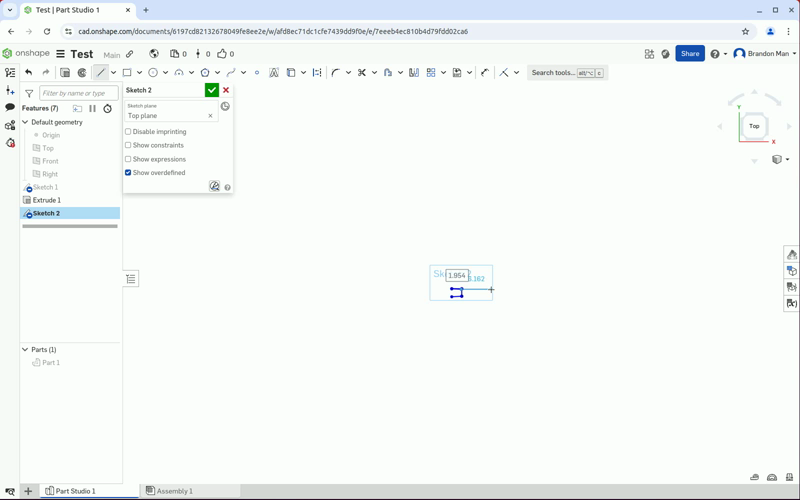
mouse_move(461, 295)
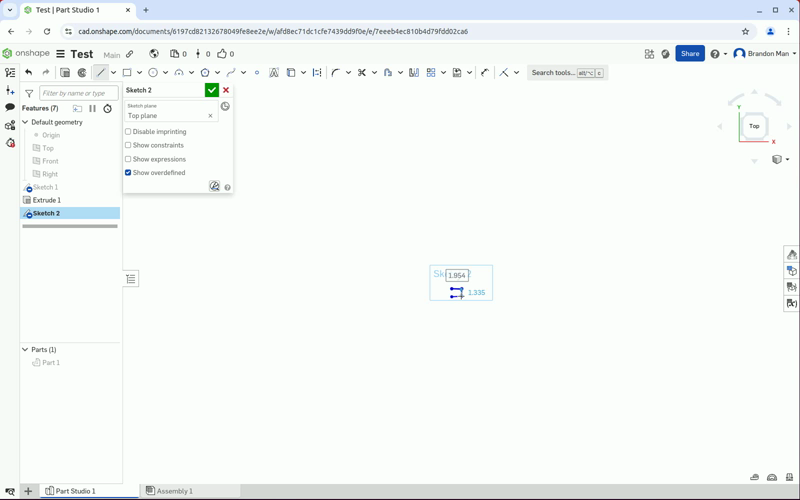
scroll(6)
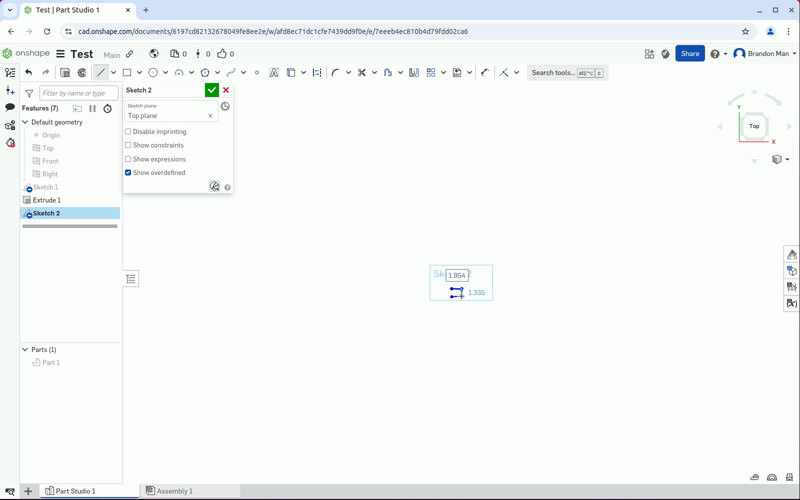
scroll(6)
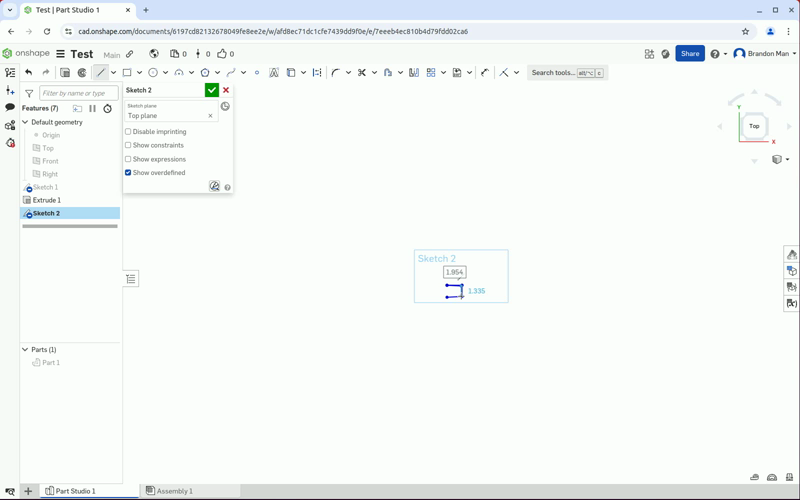
scroll(6)
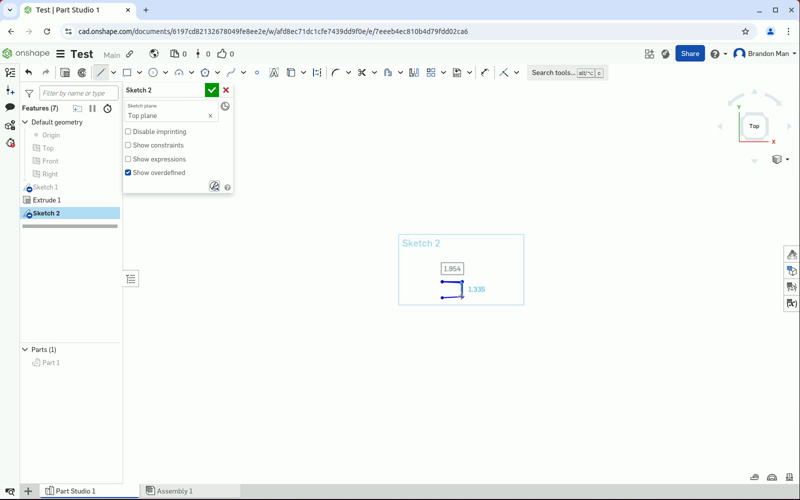
scroll(6)
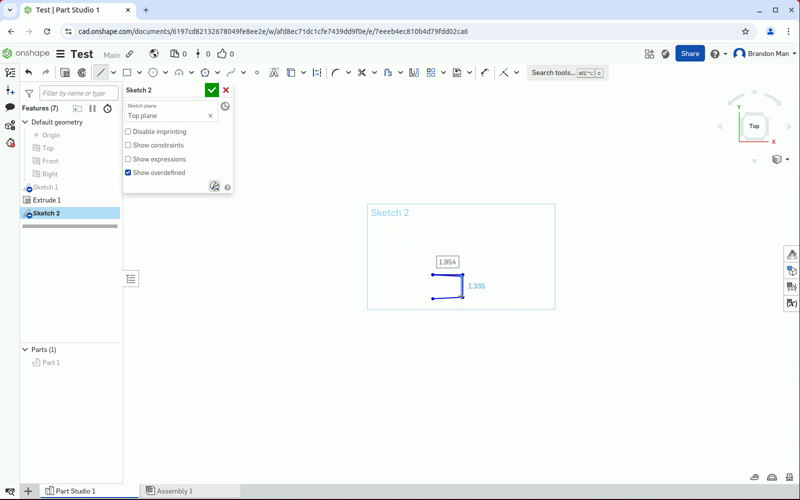
scroll(6)
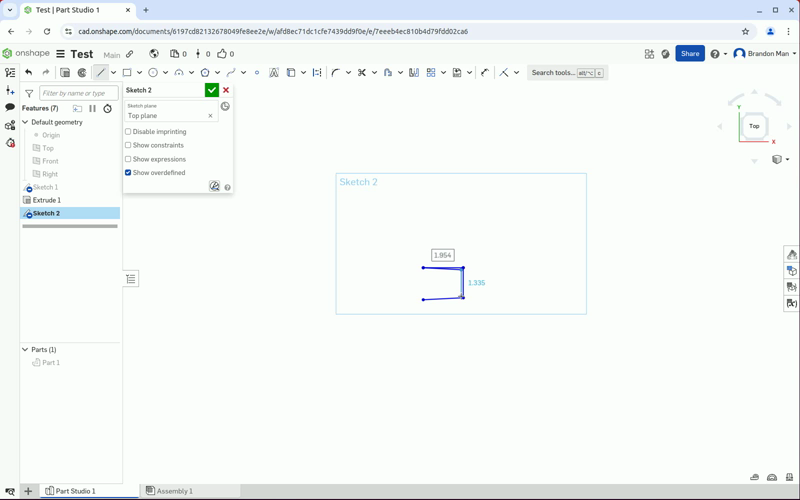
scroll(6)
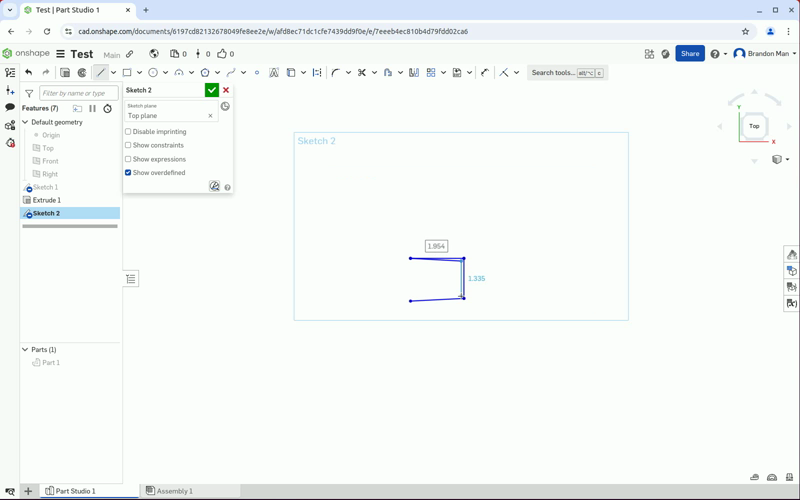
scroll(6)
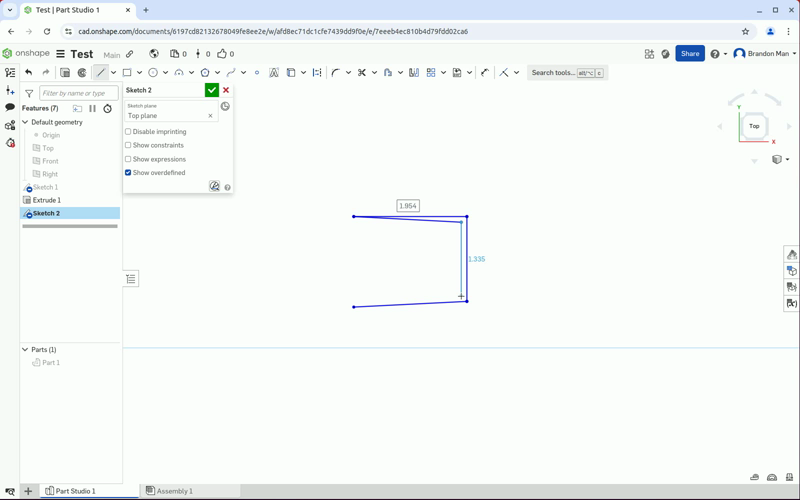
click(461, 295)
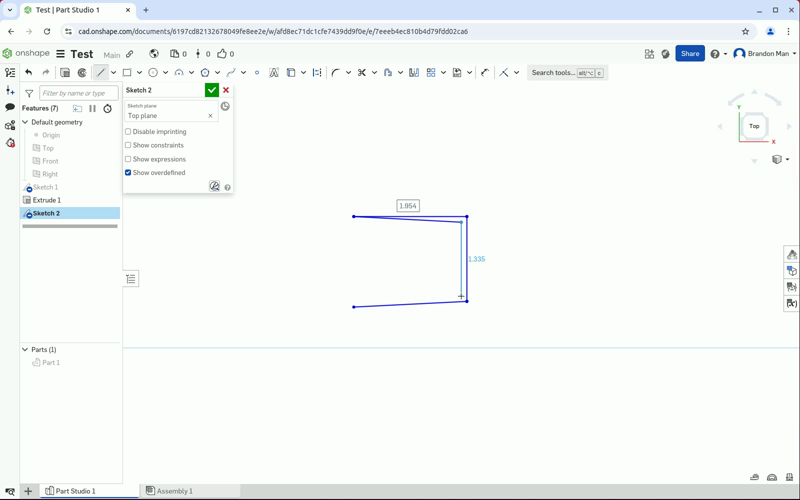
scroll(-6)
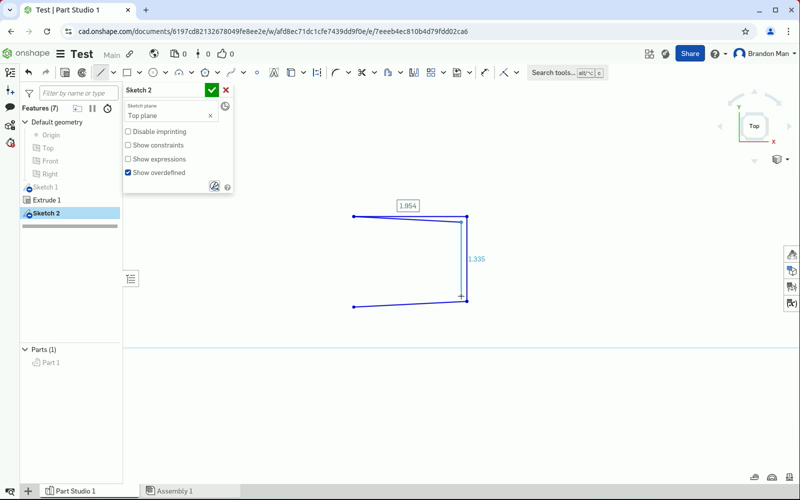
scroll(-6)
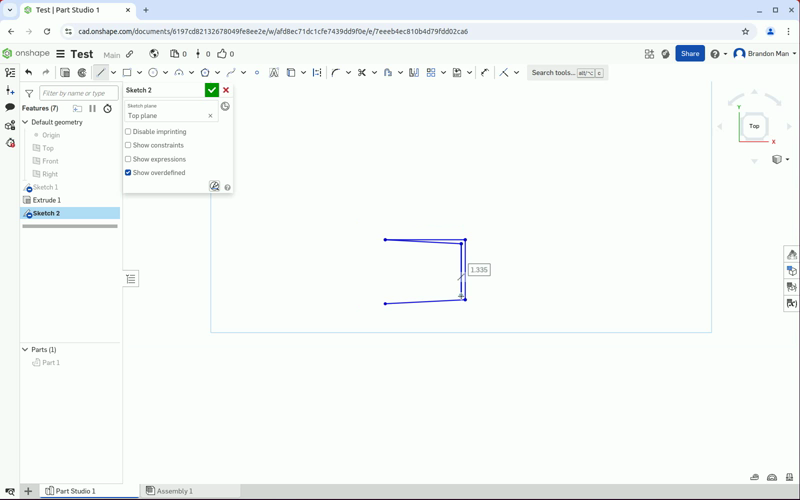
scroll(-6)
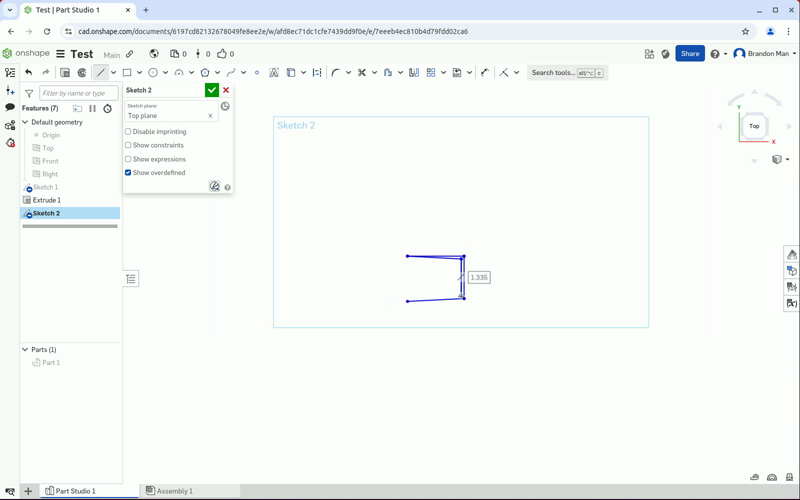
scroll(-6)
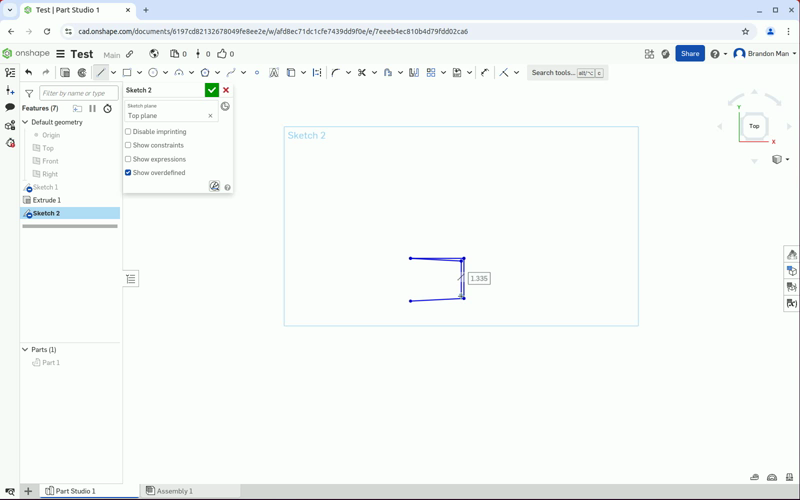
scroll(-6)
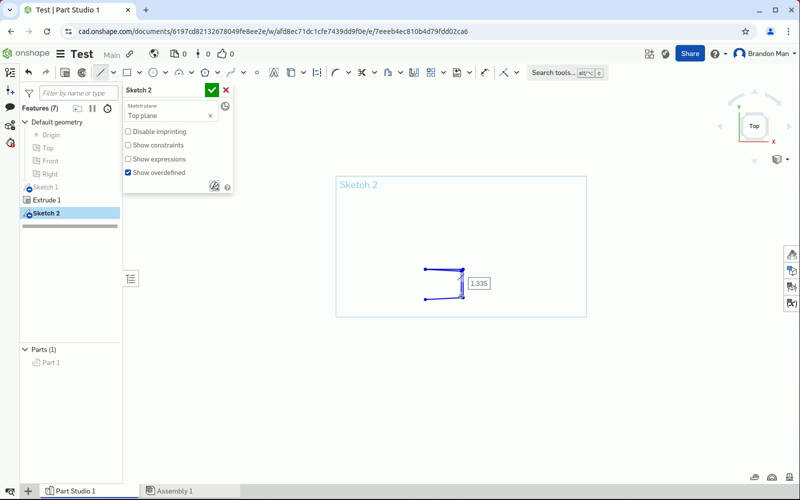
scroll(-6)
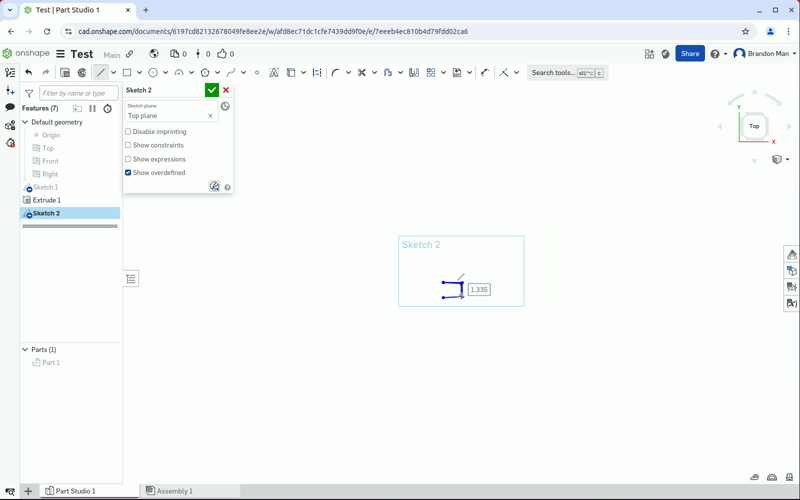
scroll(-6)
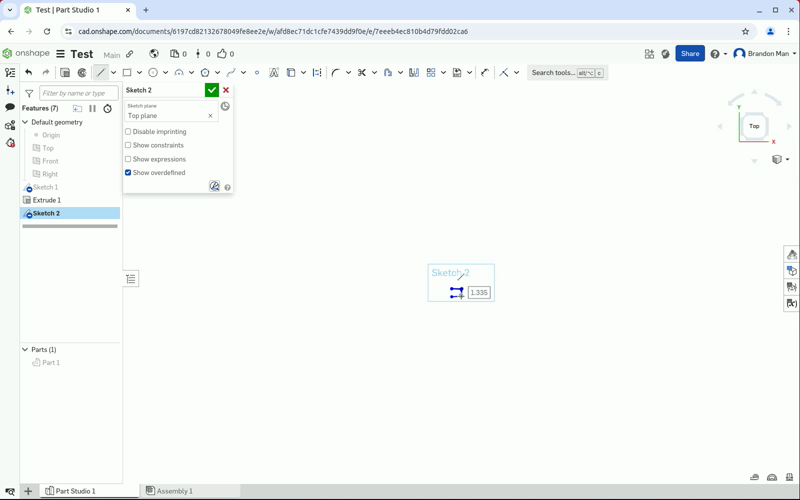
key_up(shift)
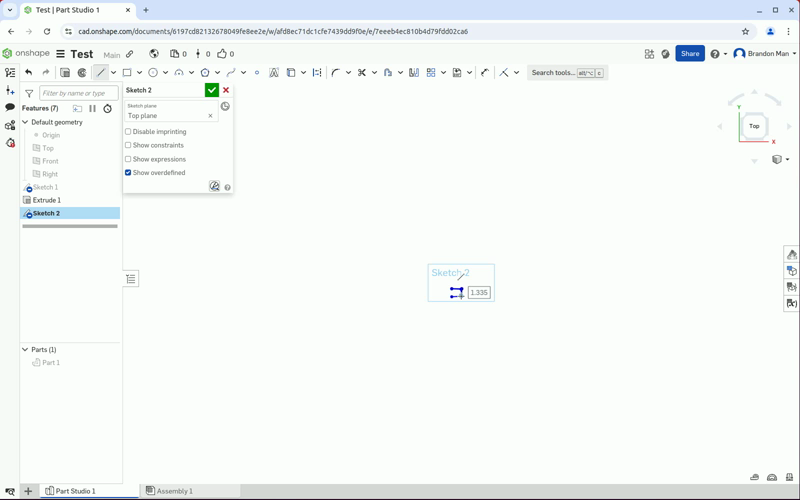
key_down(shift)
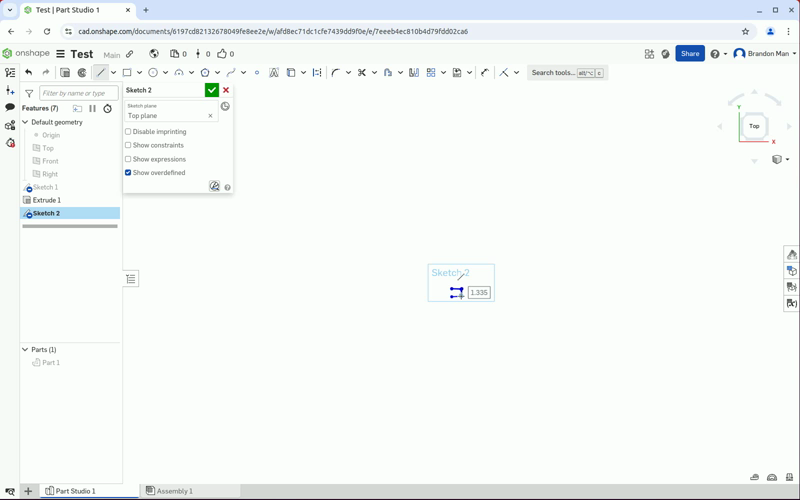
mouse_move(491, 295)
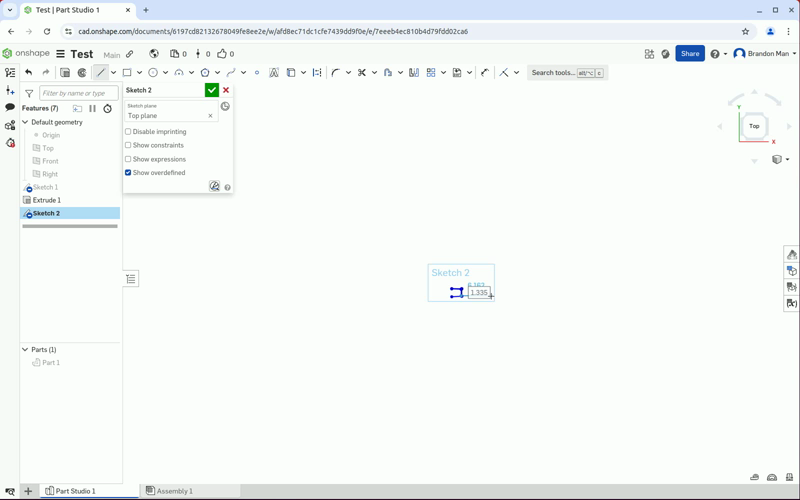
mouse_move(451, 296)
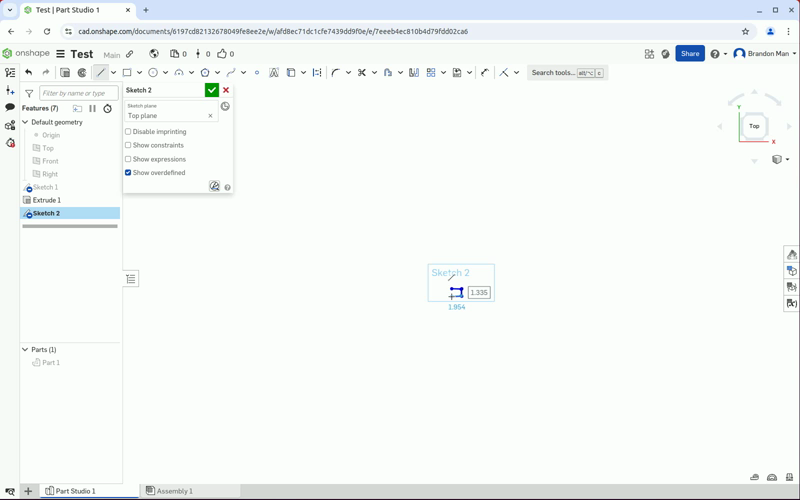
scroll(6)
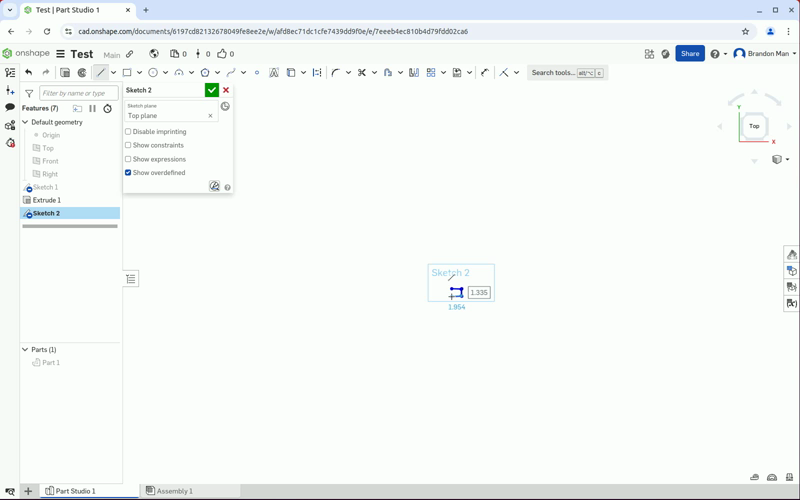
scroll(6)
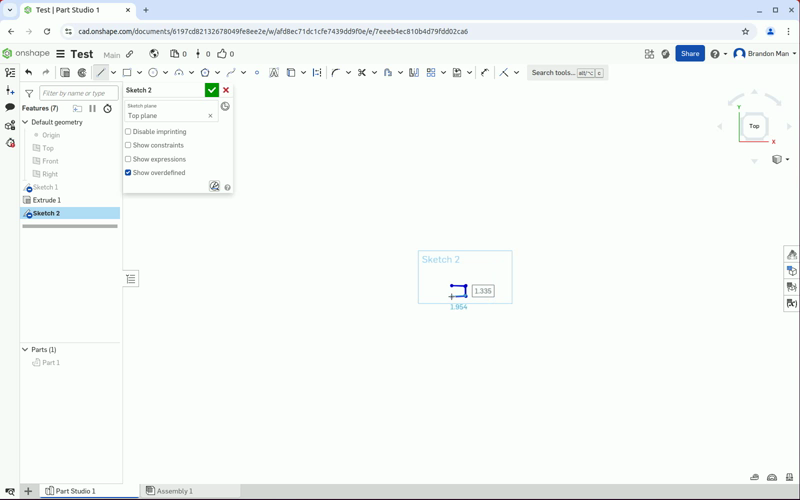
scroll(6)
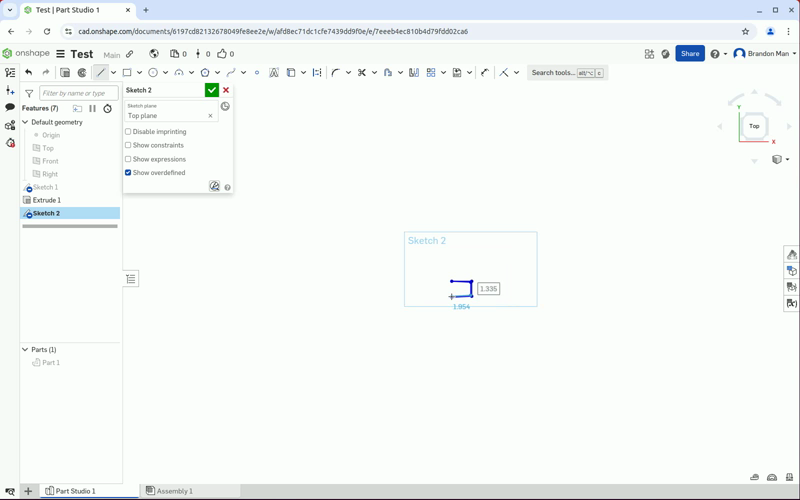
scroll(6)
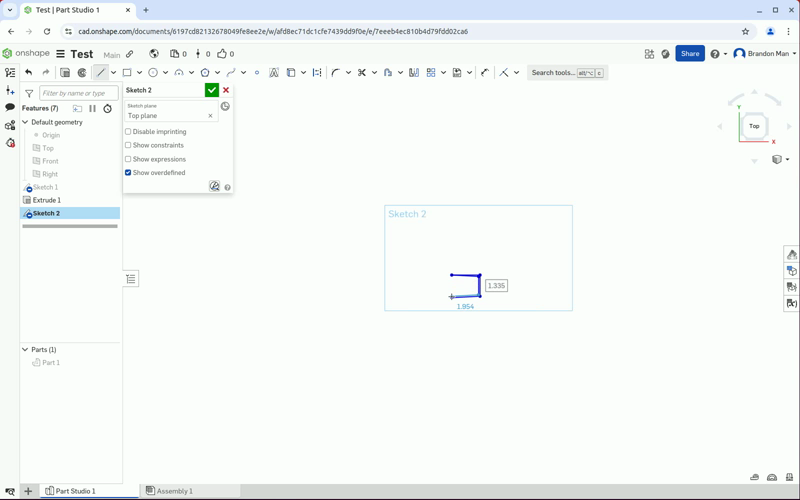
scroll(6)
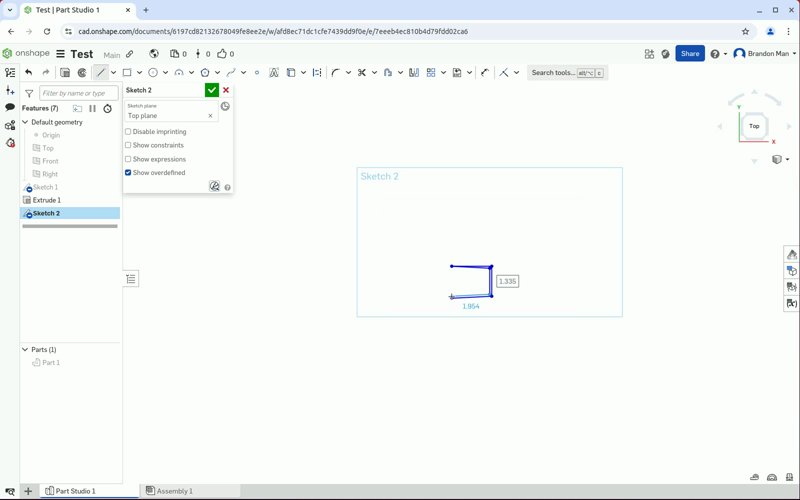
scroll(6)
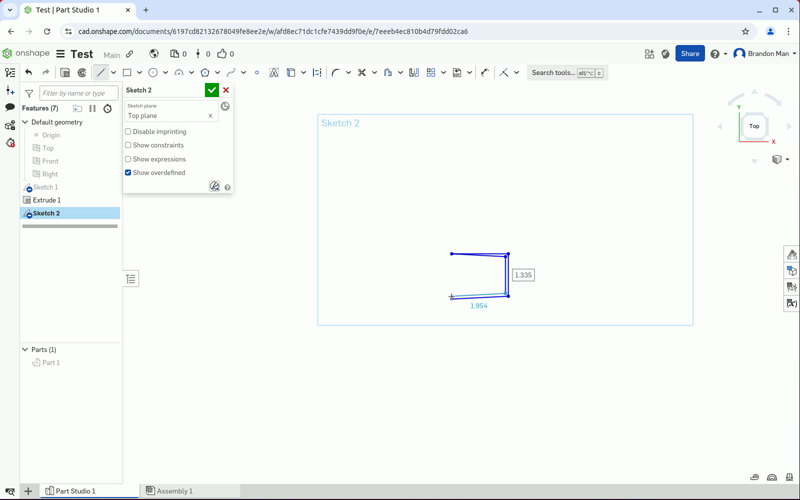
scroll(6)
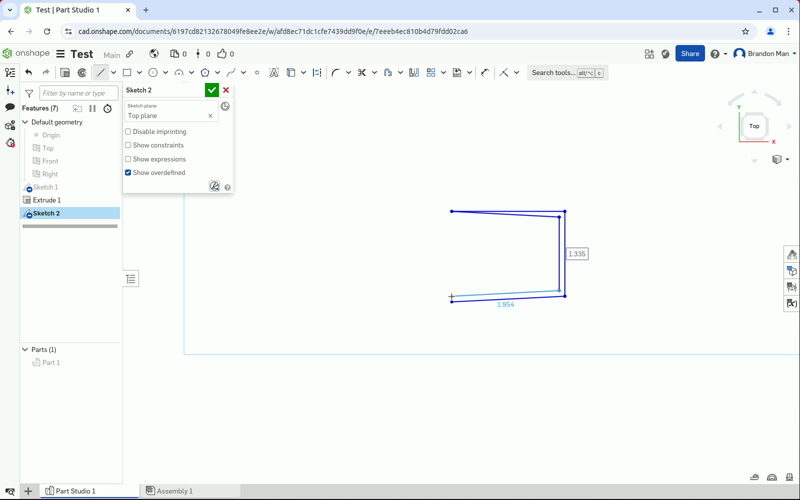
click(451, 296)
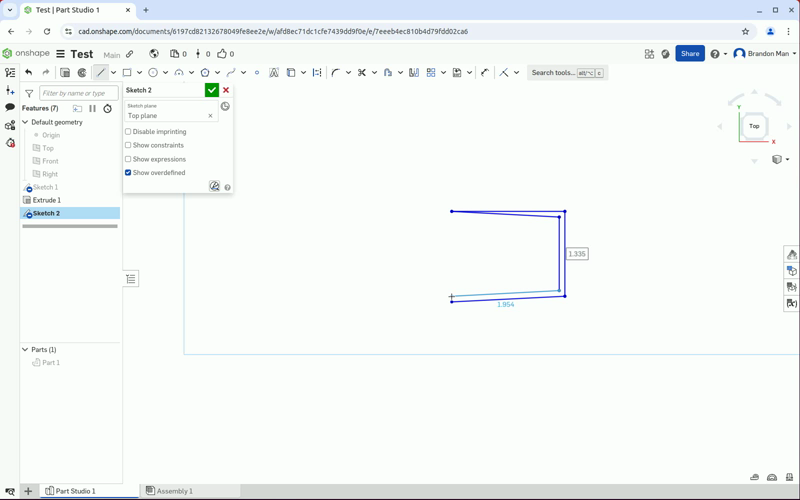
scroll(-6)
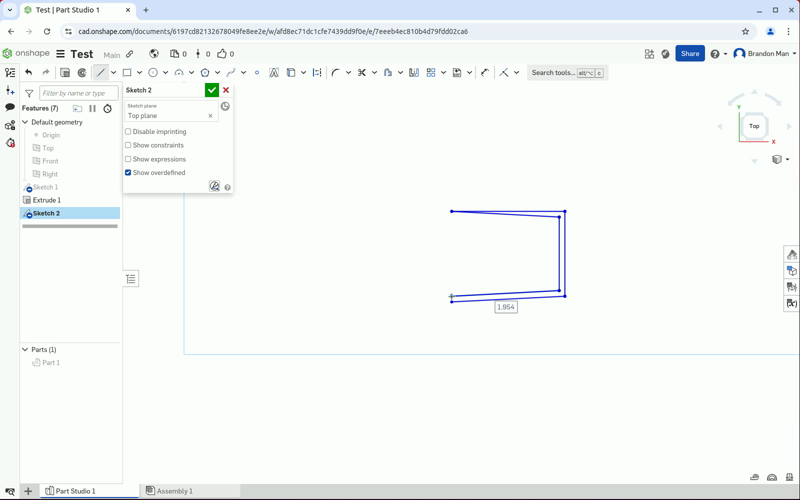
scroll(-6)
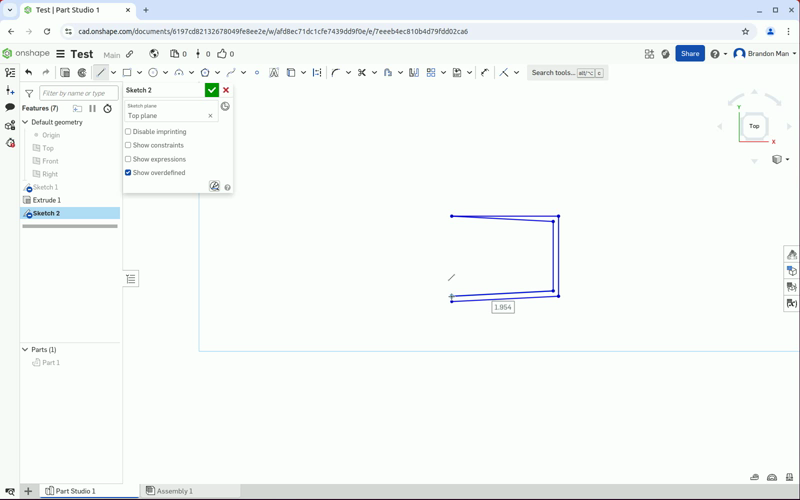
scroll(-6)
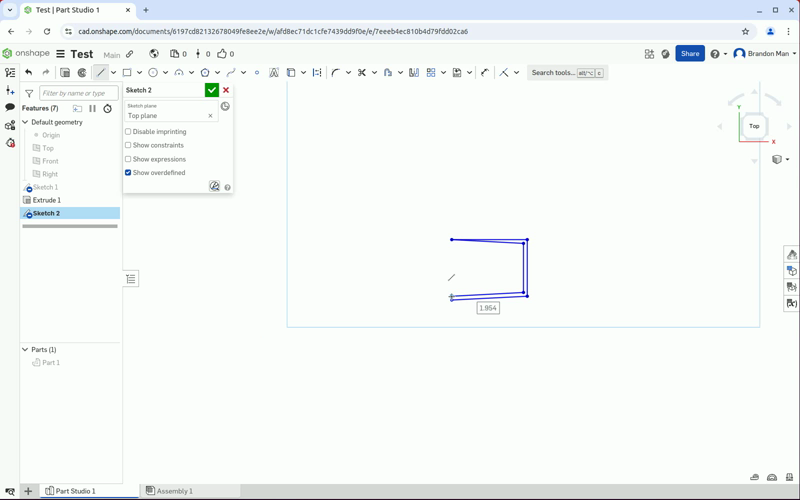
scroll(-6)
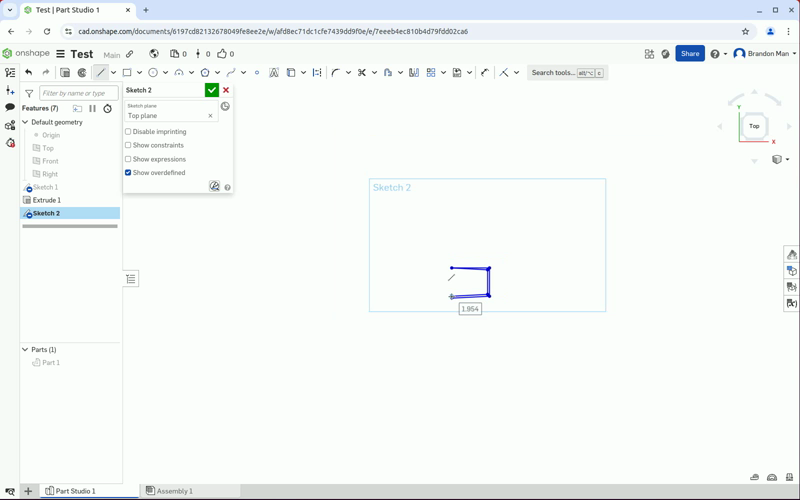
scroll(-6)
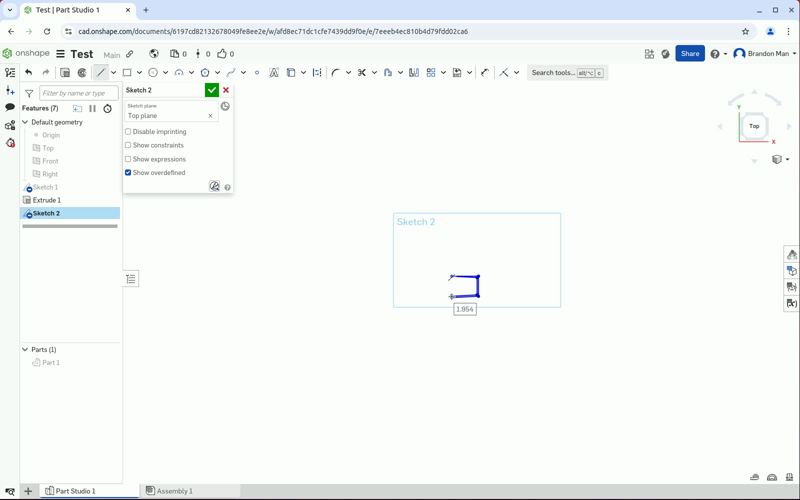
scroll(-6)
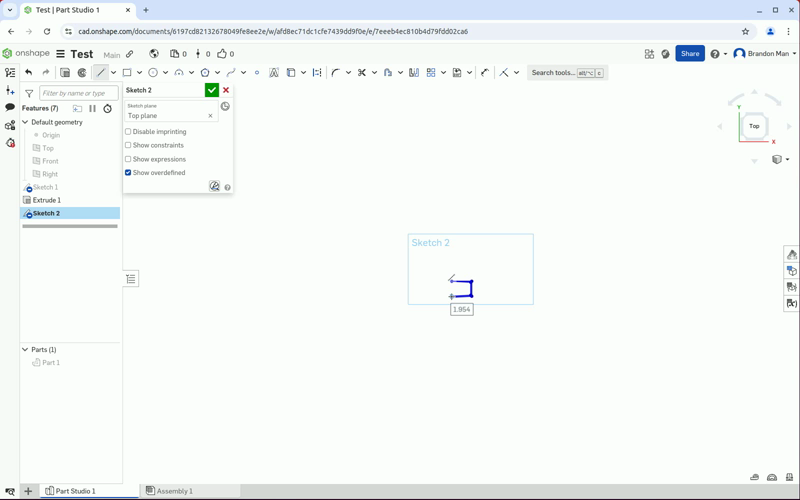
scroll(-6)
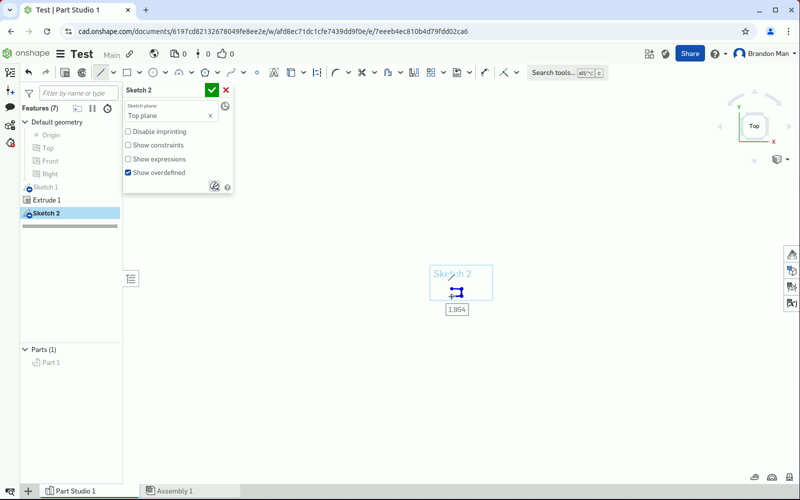
key_up(shift)
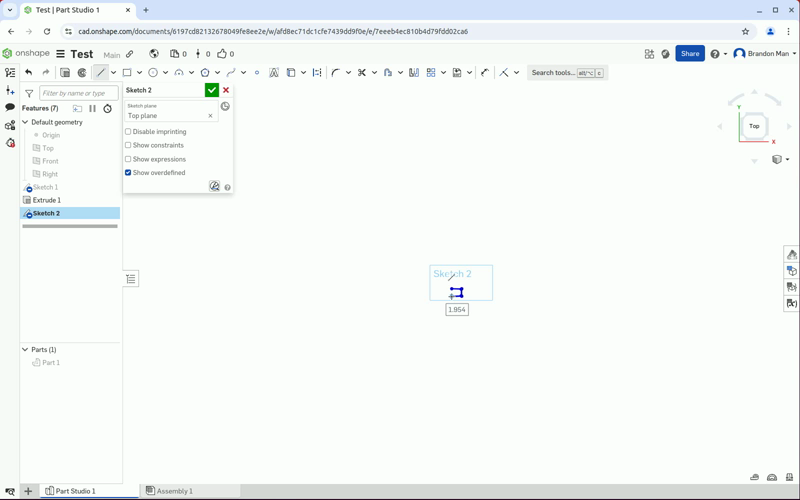
mouse_move(481, 296)
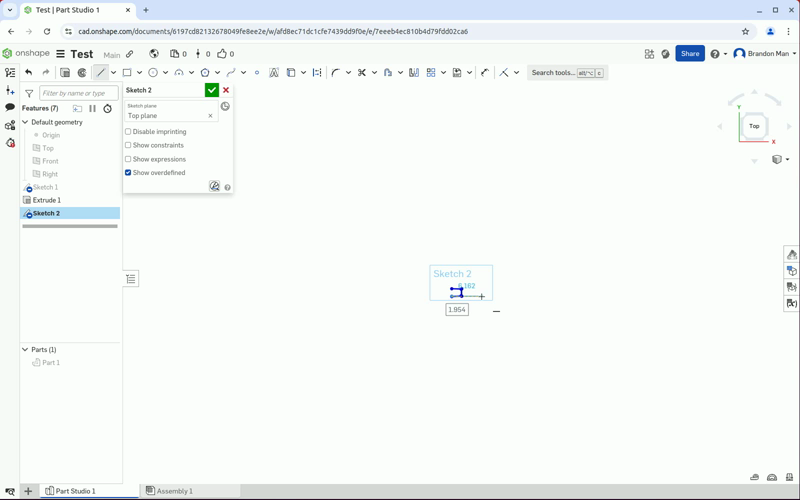
key_down(shift)
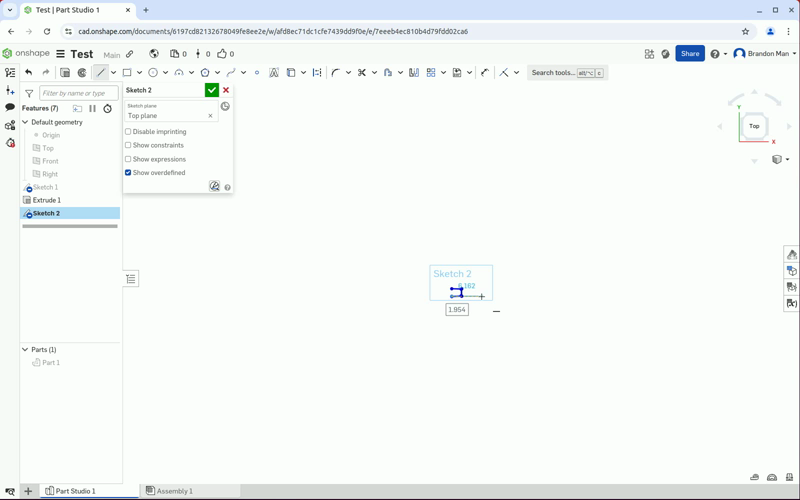
mouse_move(451, 296)
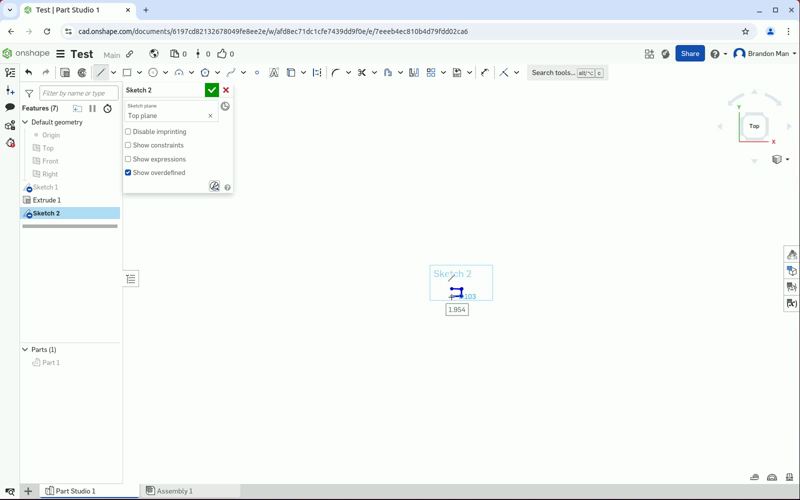
scroll(6)
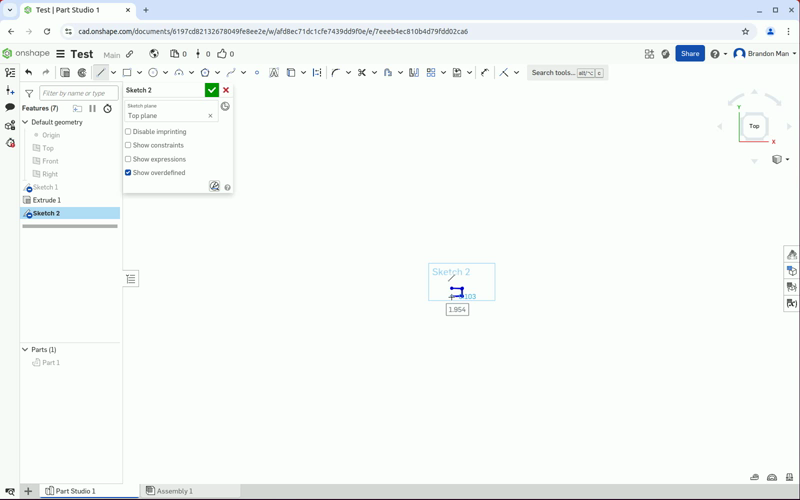
scroll(6)
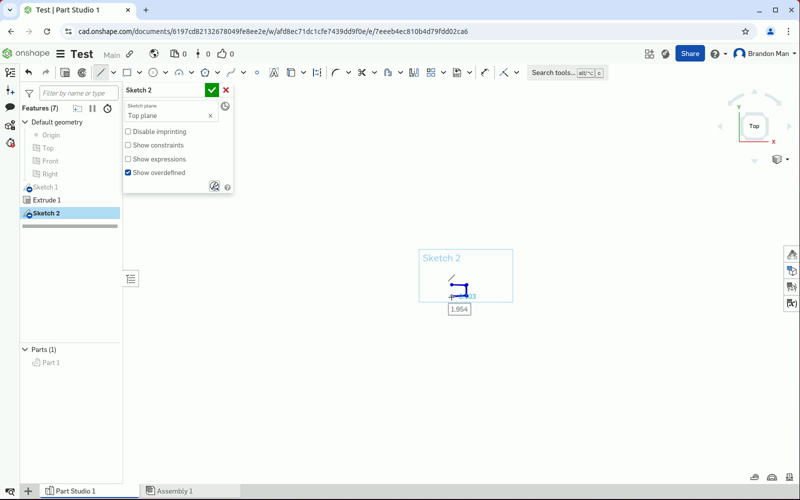
scroll(6)
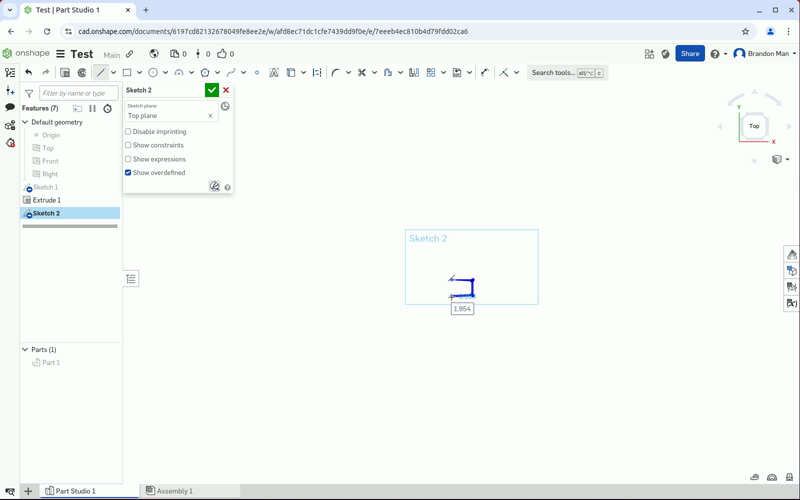
scroll(6)
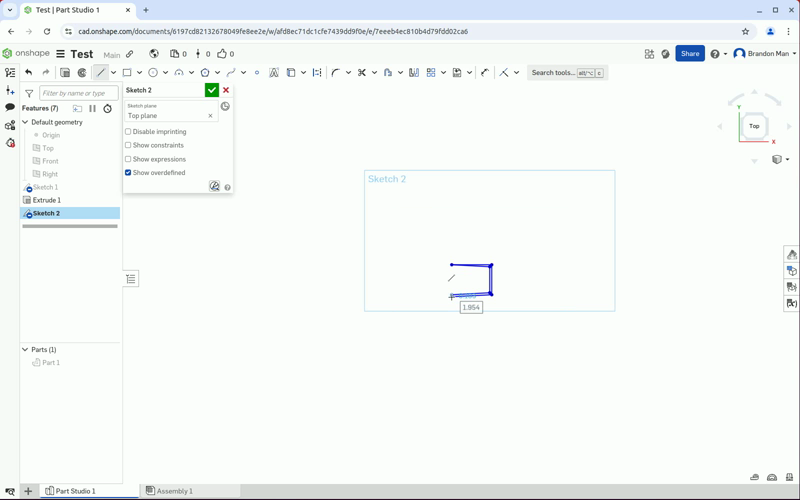
scroll(6)
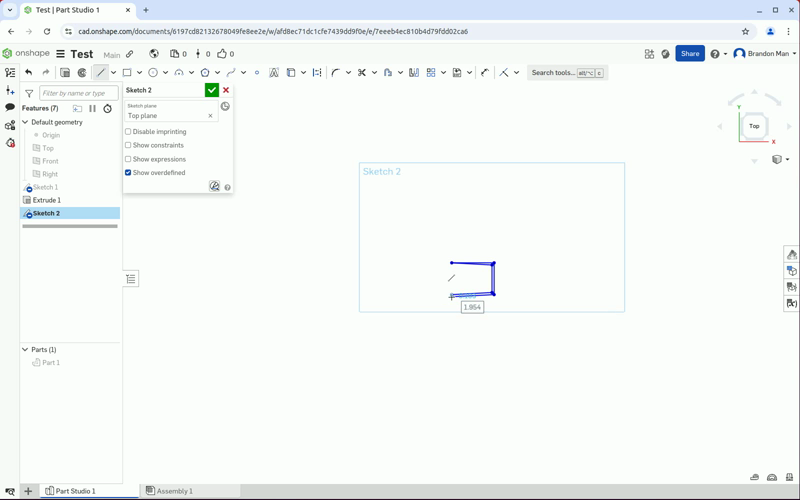
scroll(6)
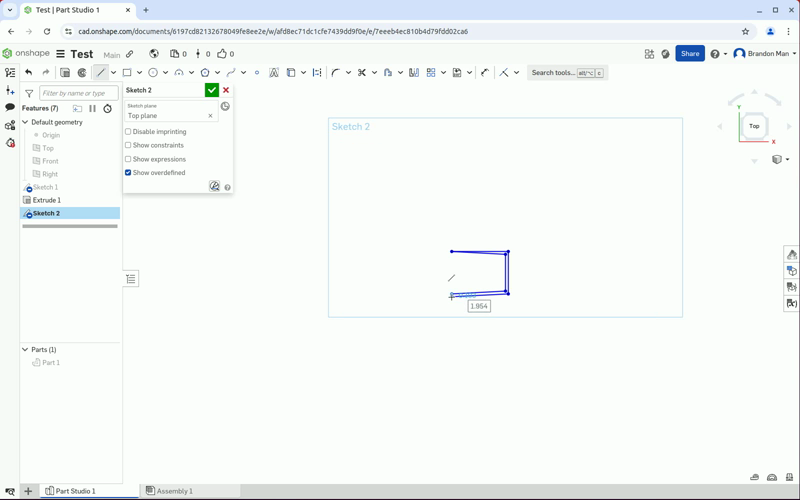
scroll(6)
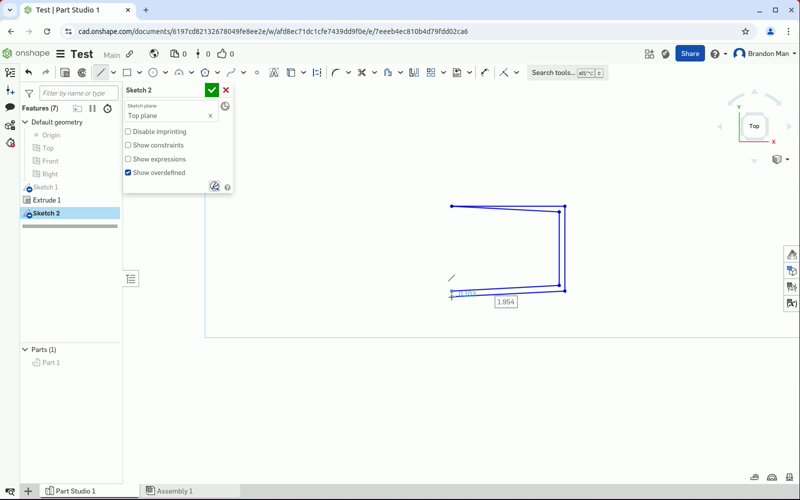
key_up(shift)
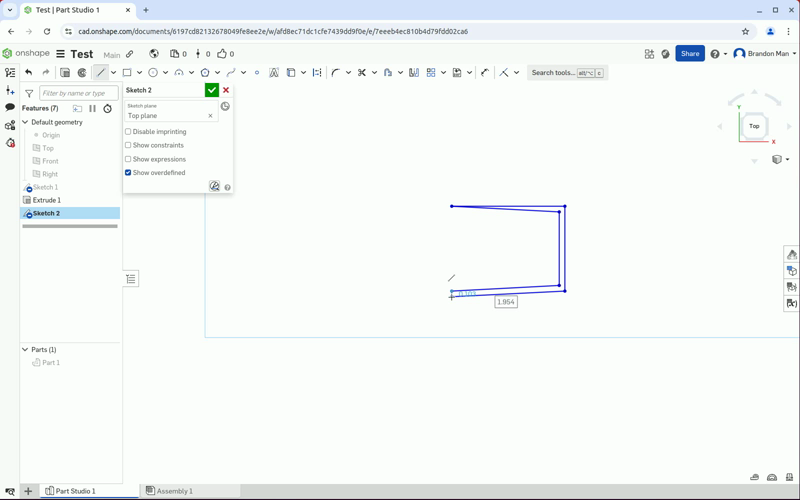
click(451, 296)
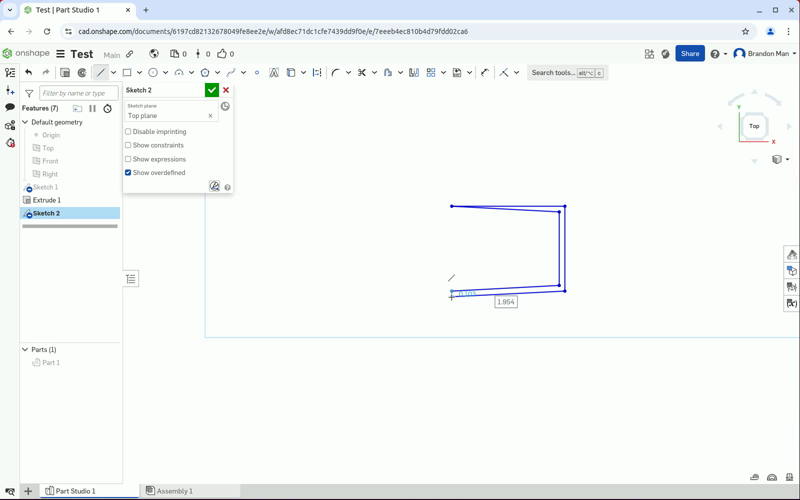
scroll(-6)
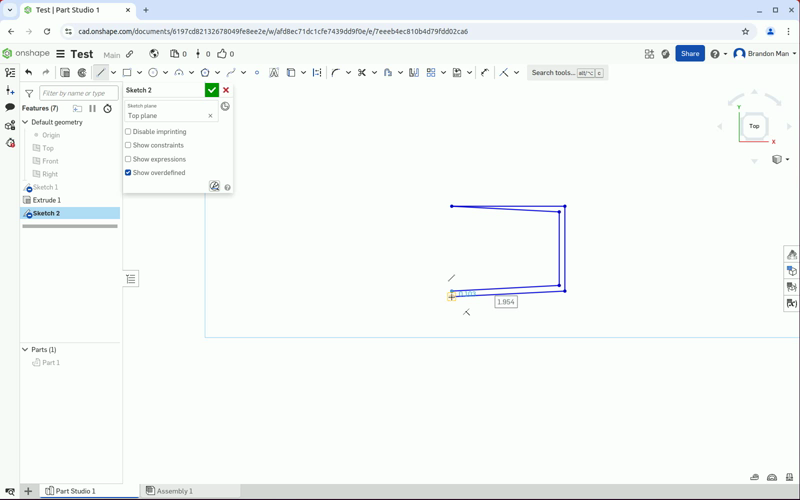
scroll(-6)
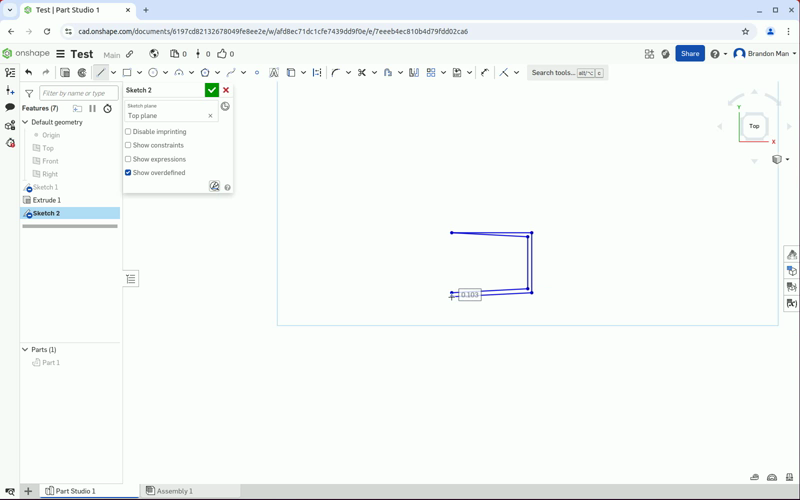
scroll(-6)
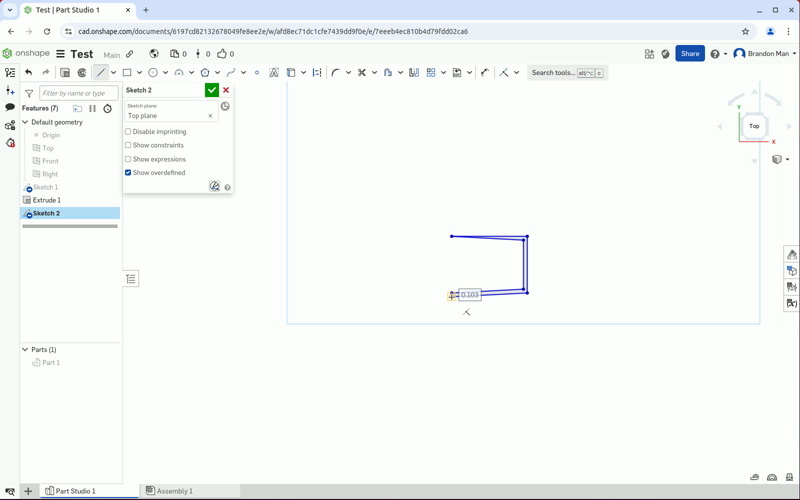
scroll(-6)
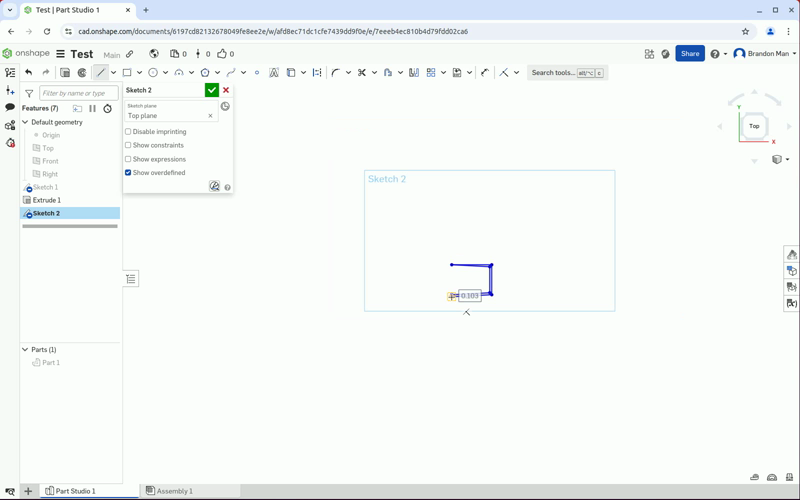
scroll(-6)
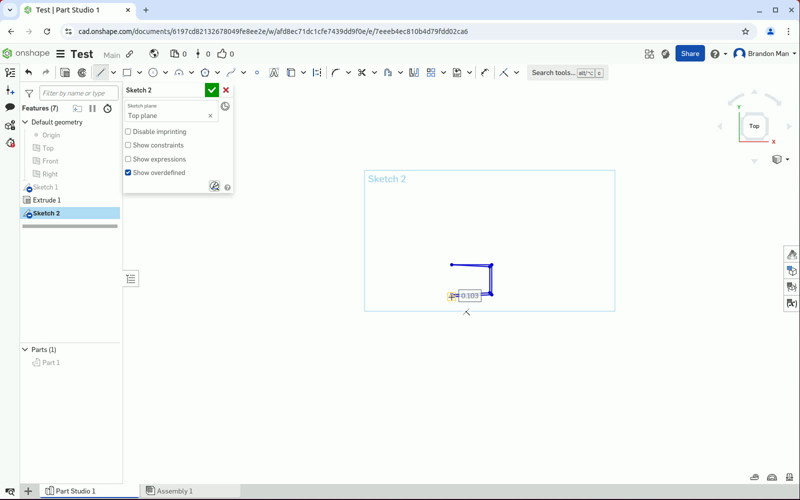
scroll(-6)
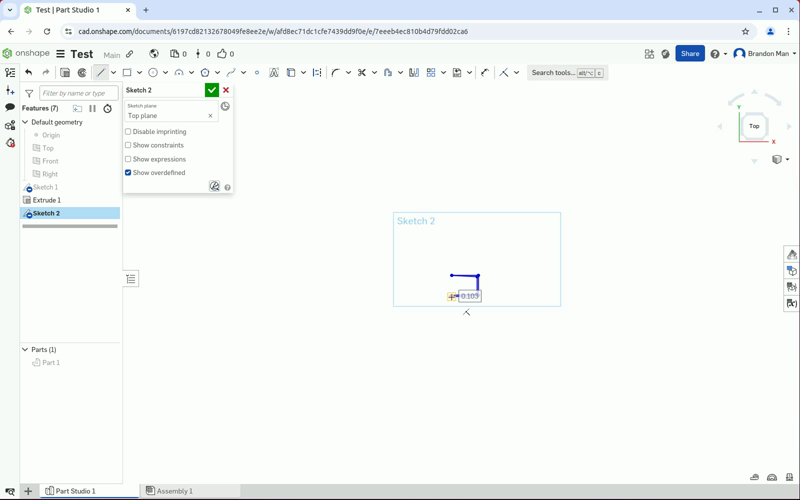
scroll(-6)
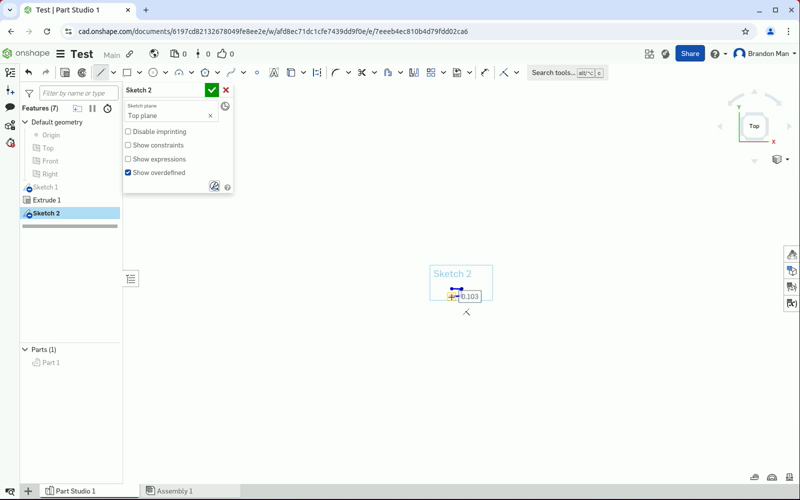
key(esc)
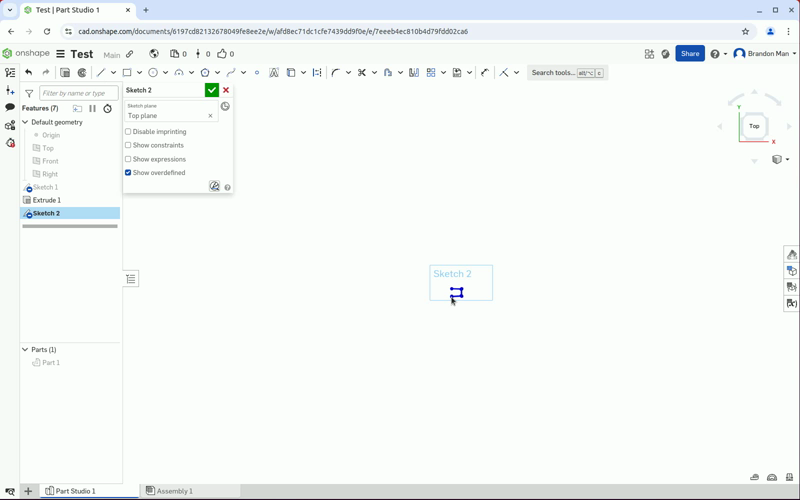
mouse_move(451, 289)
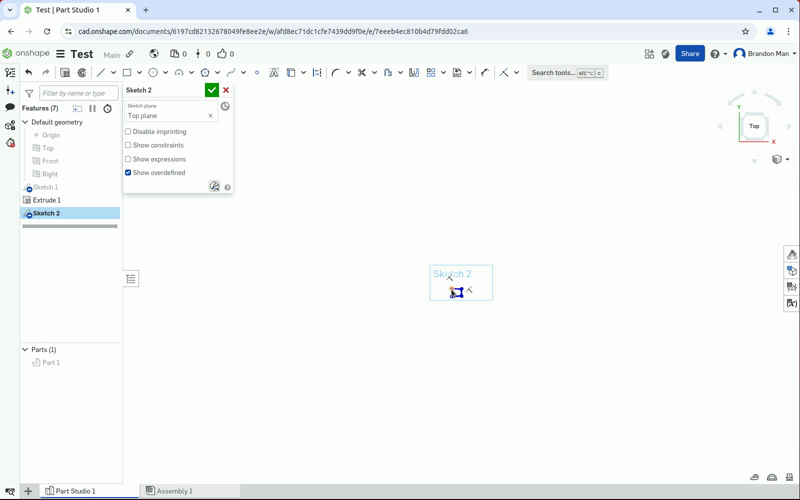
scroll(6)
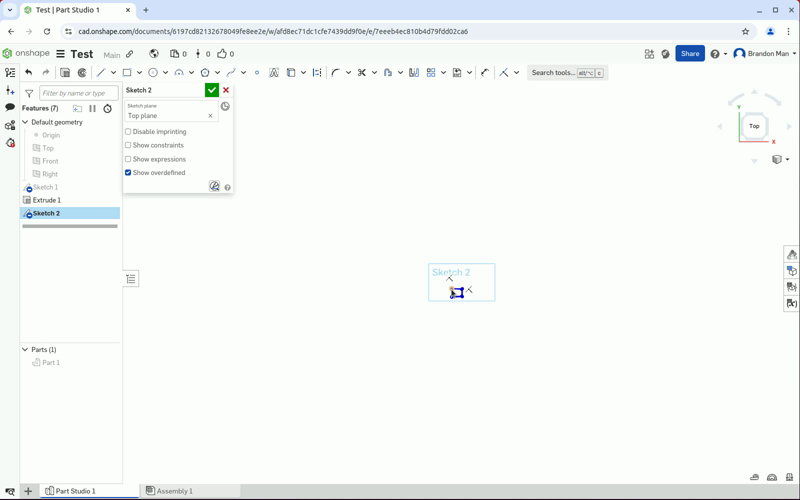
scroll(6)
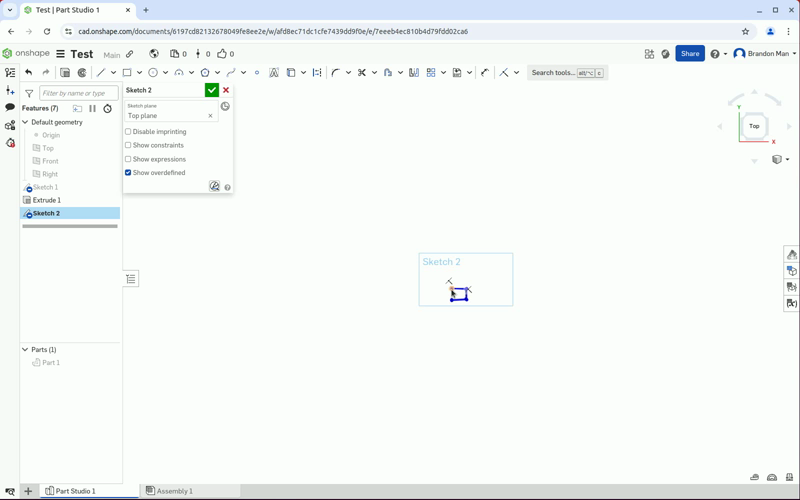
scroll(6)
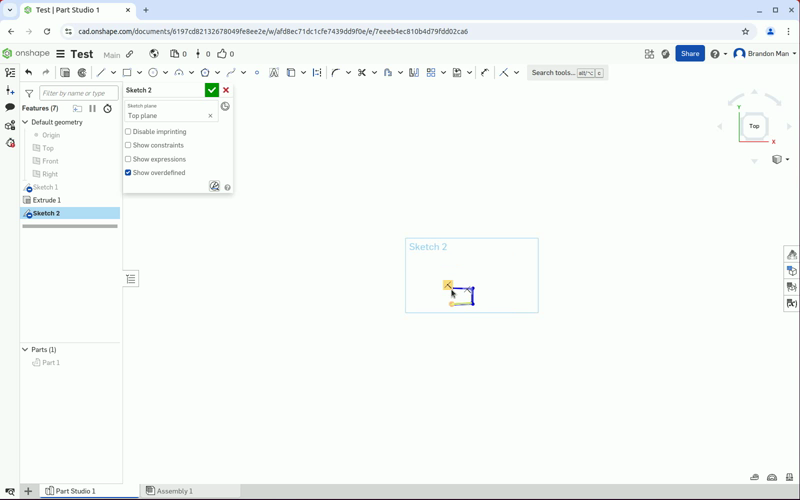
scroll(6)
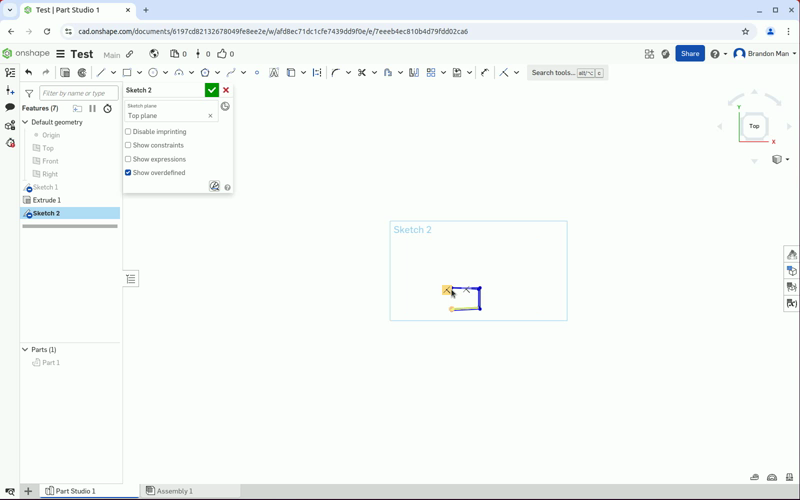
scroll(6)
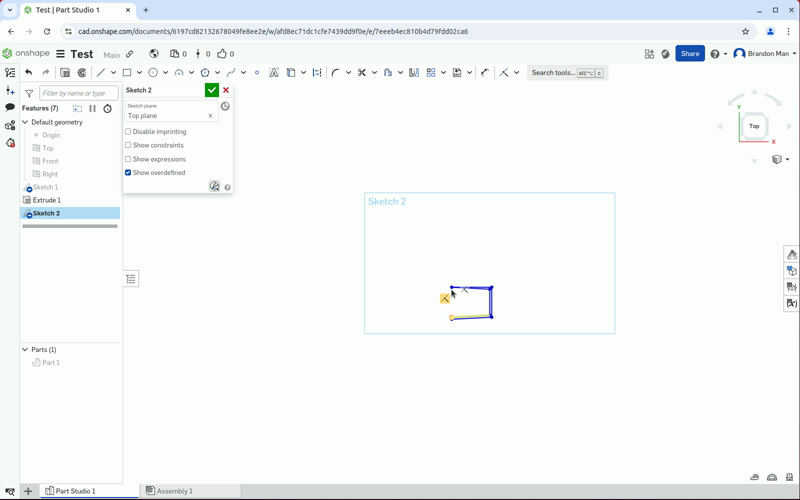
scroll(6)
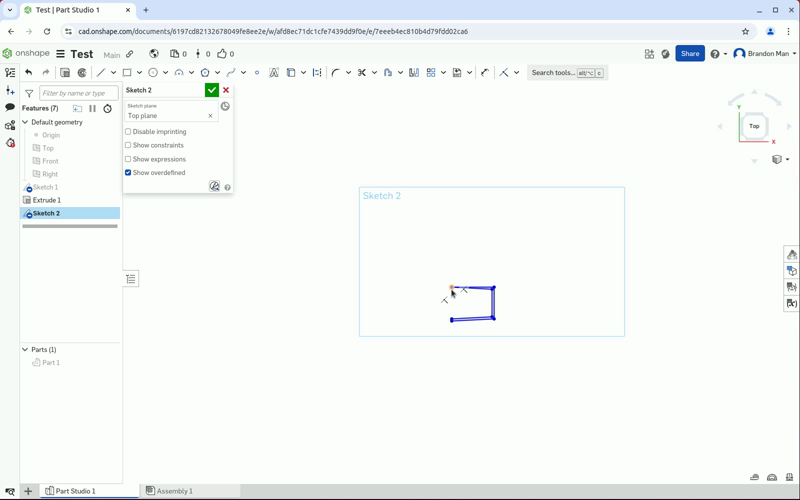
scroll(6)
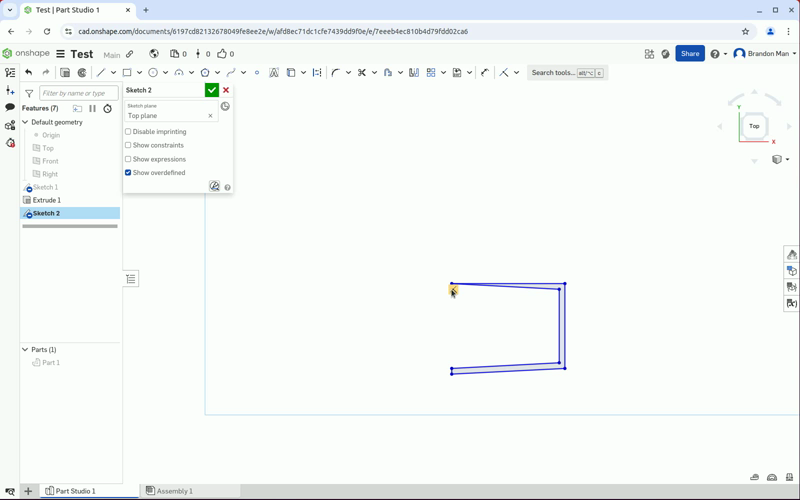
click(451, 289)
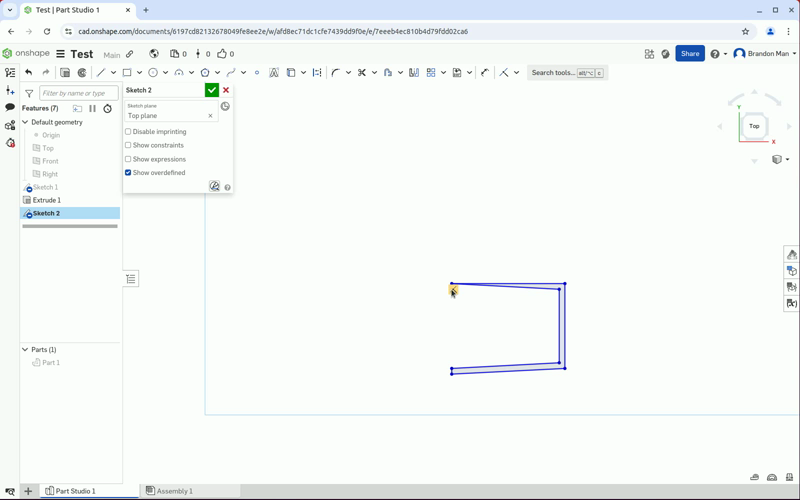
scroll(-6)
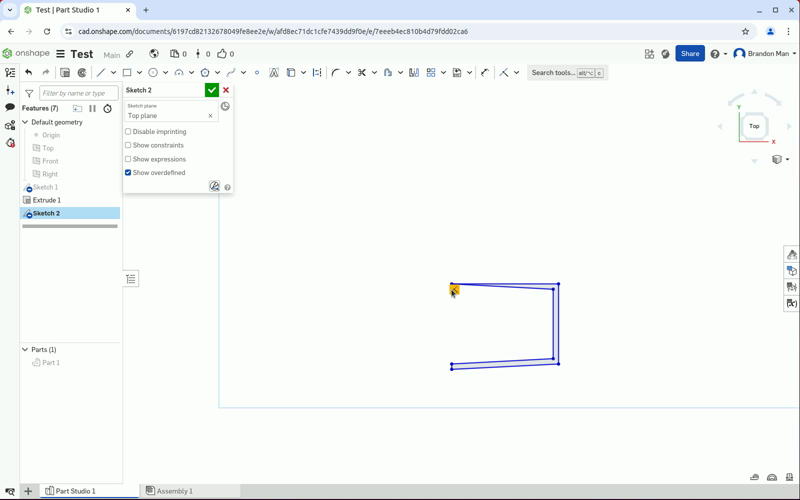
scroll(-6)
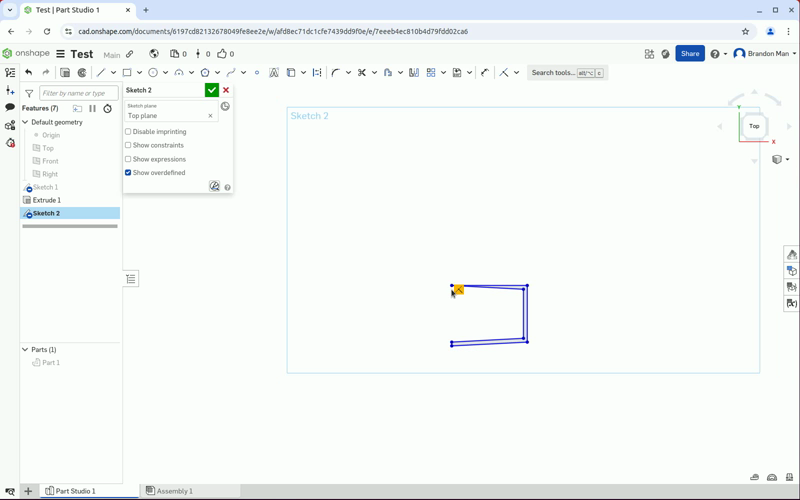
scroll(-6)
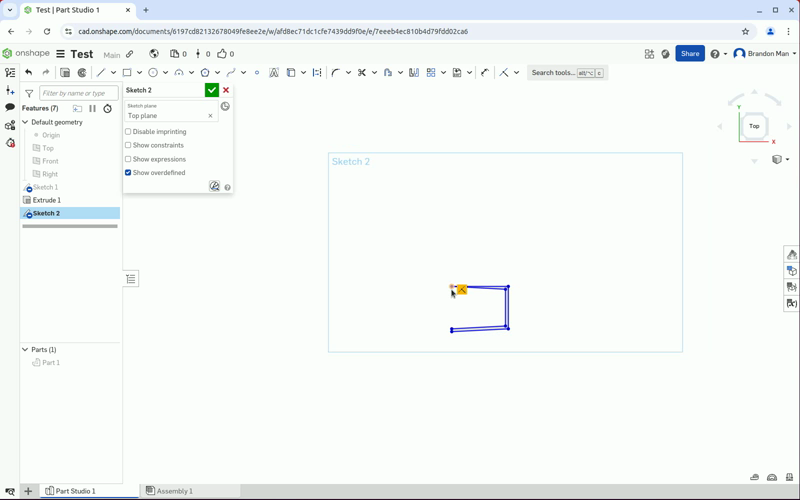
scroll(-6)
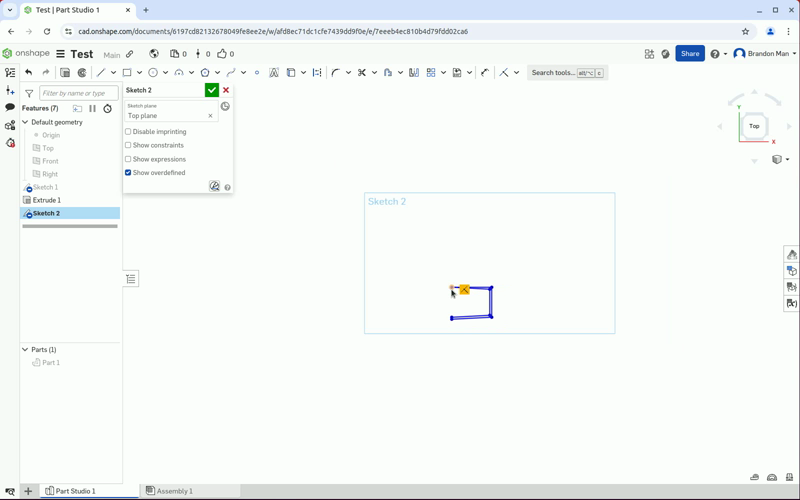
scroll(-6)
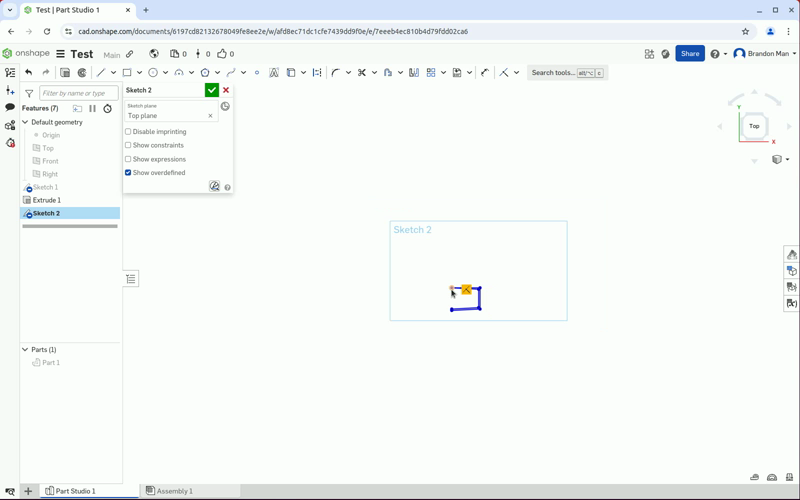
scroll(-6)
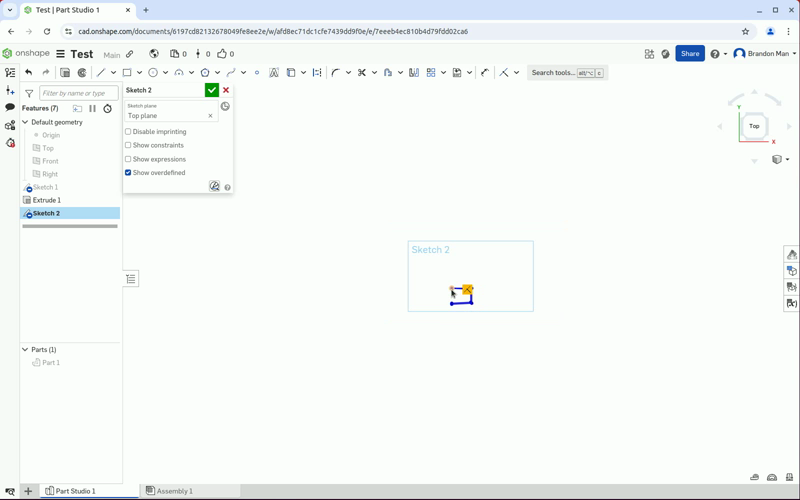
scroll(-6)
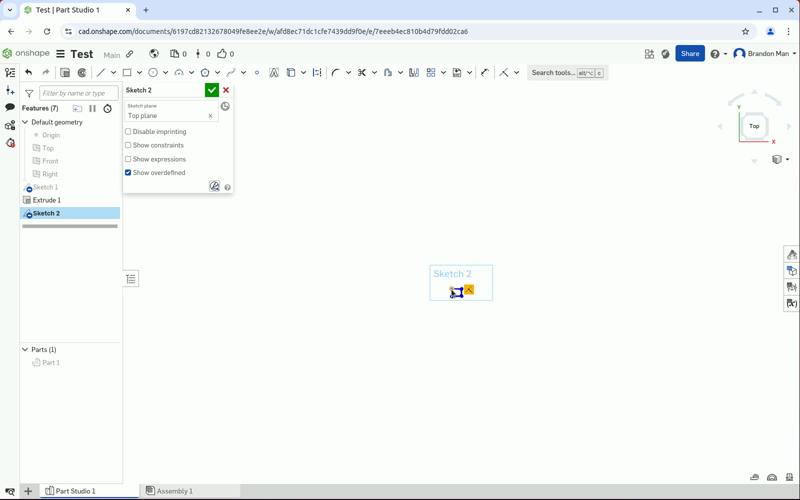
mouse_move(73, 352)
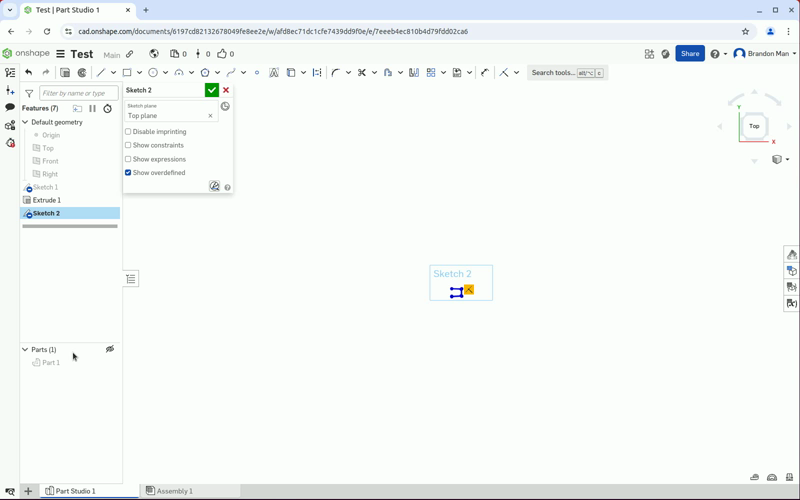
key(shift+y)
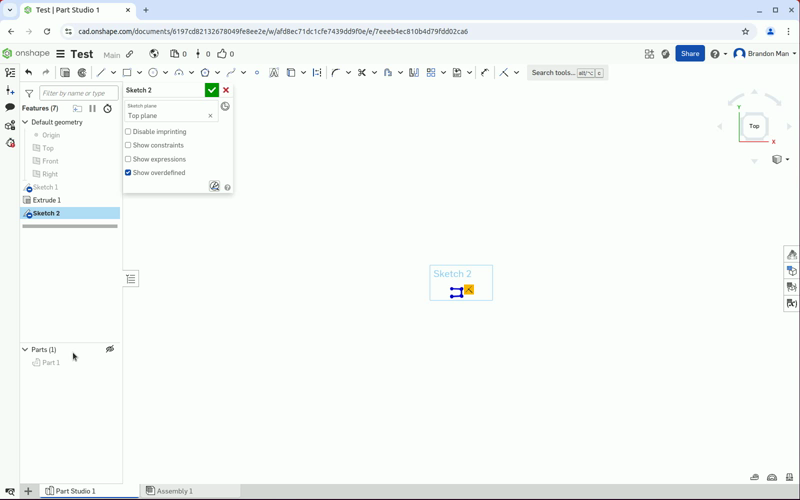
key(shift+e)
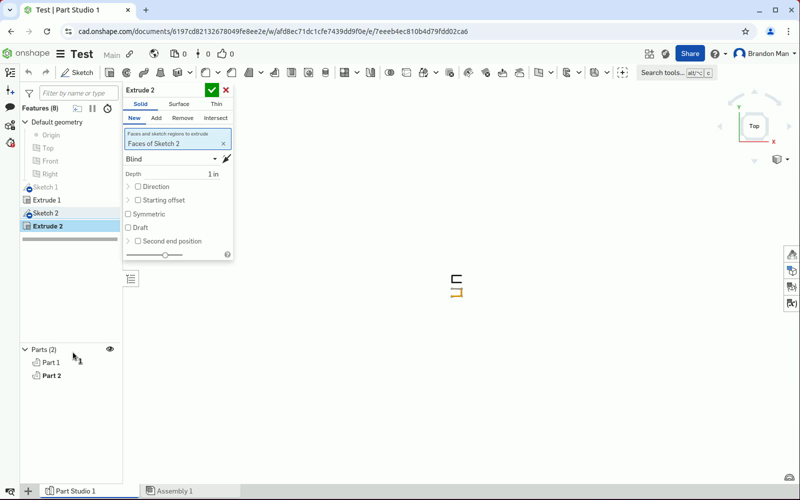
mouse_move(143, 106)
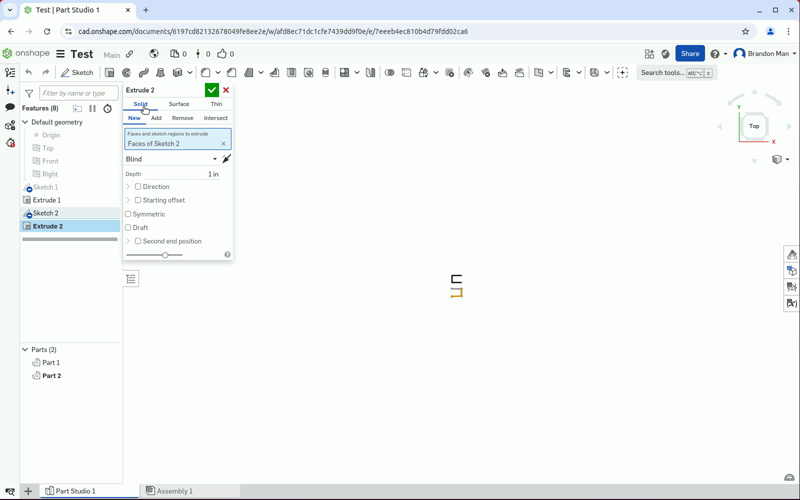
click(143, 106)
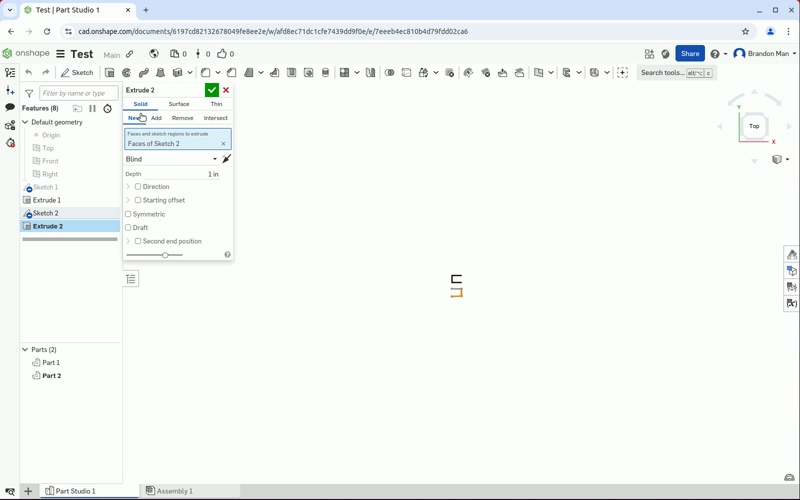
mouse_move(137, 120)
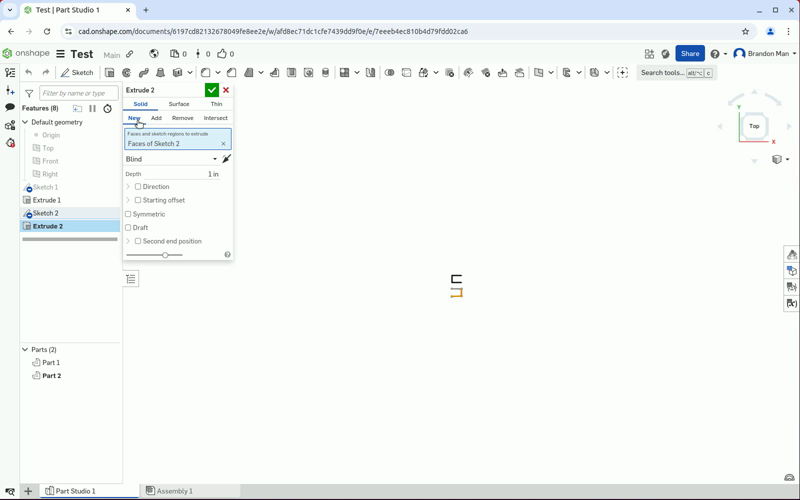
click(137, 120)
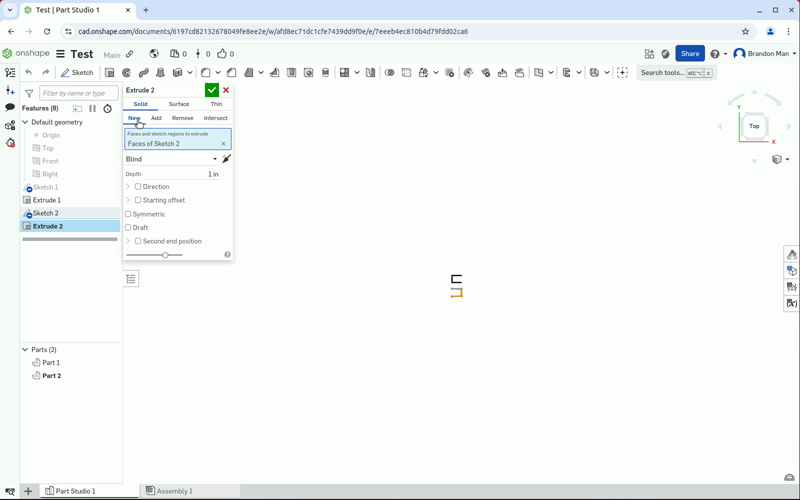
key(tab, 4)
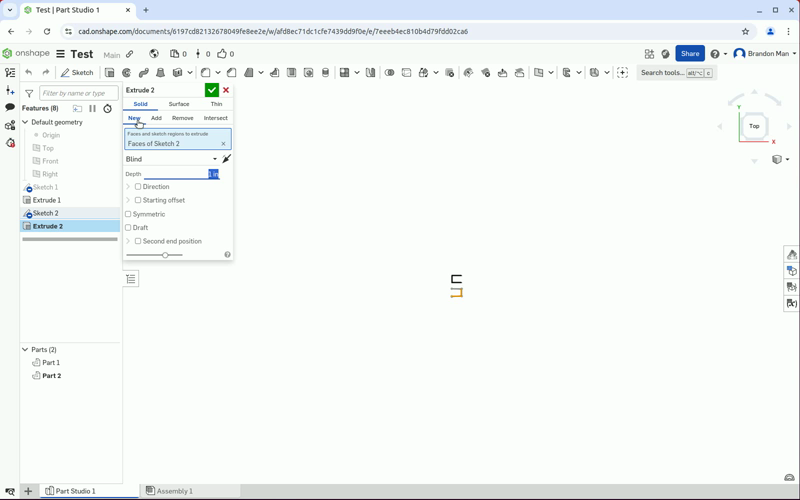
text(9.147)
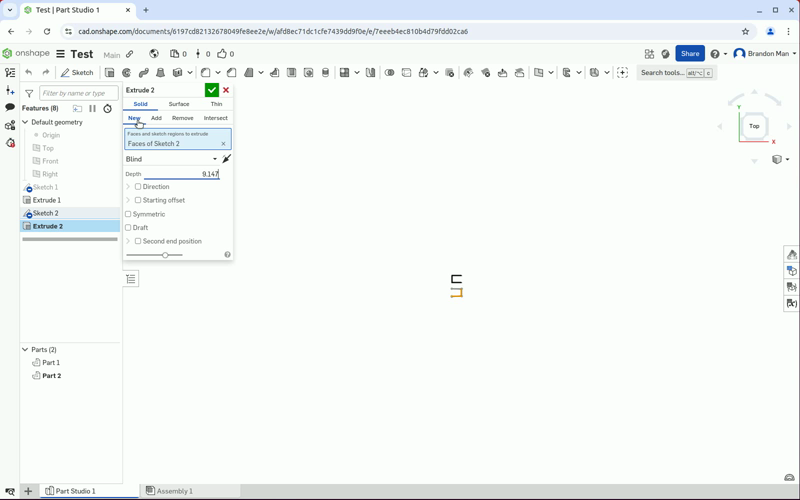
key(enter)
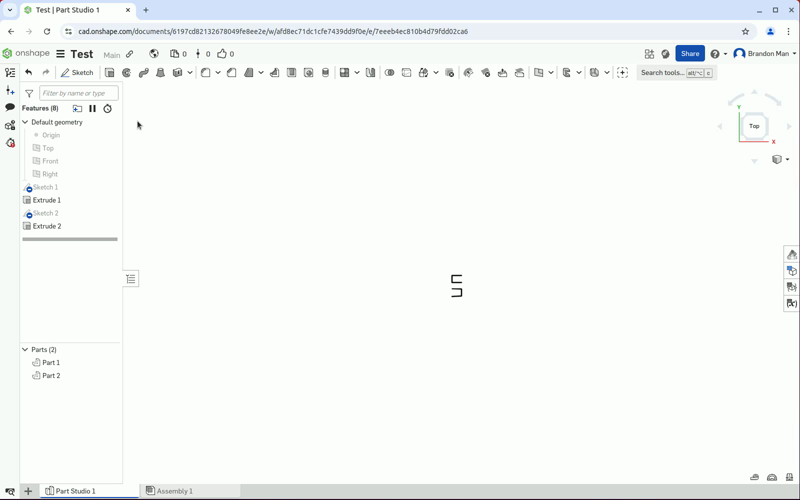
key(shift+h)
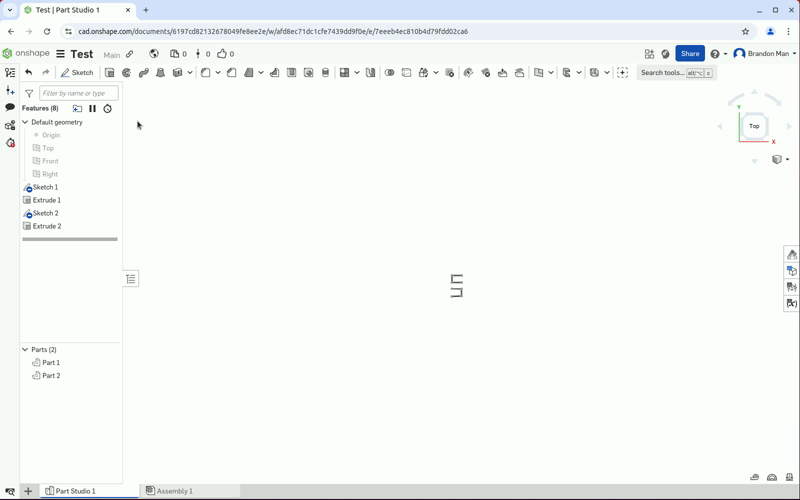
key(shift+h)
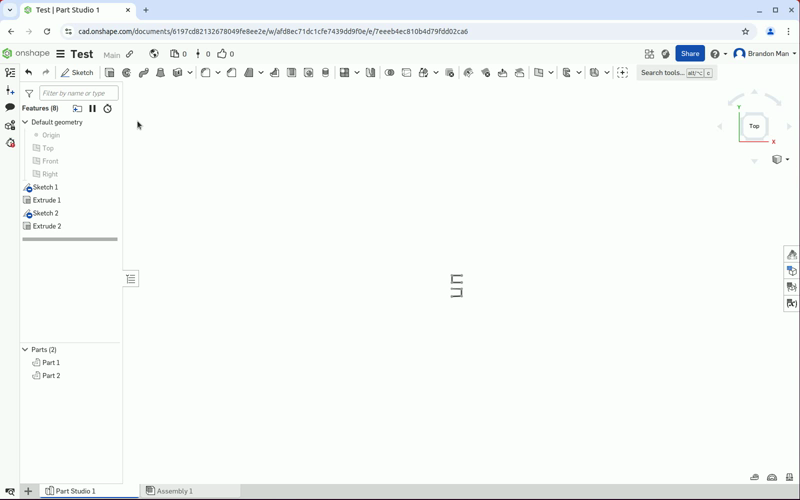
key(shift+7)
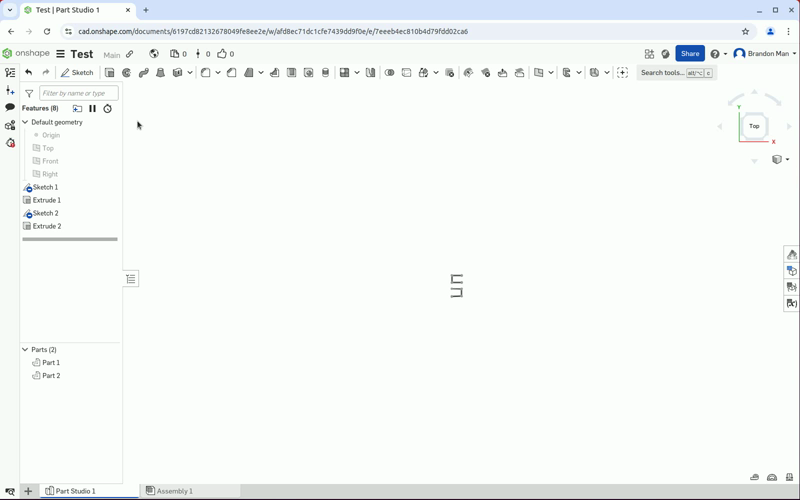
key(up, 3)
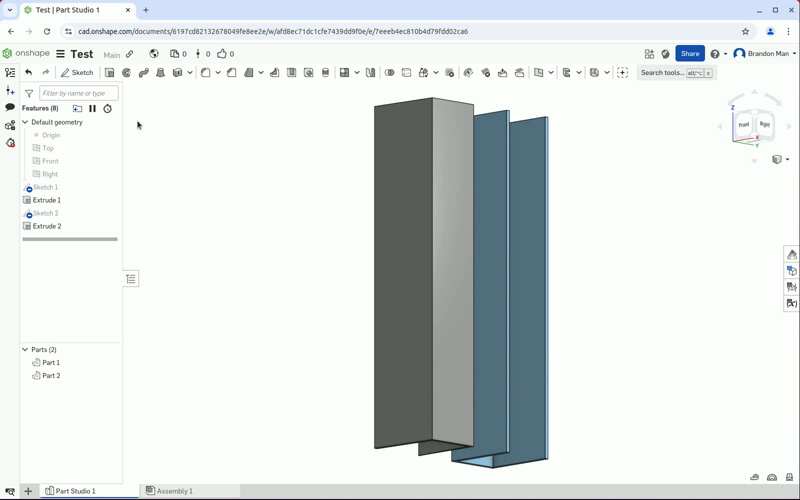
key(left, 3)
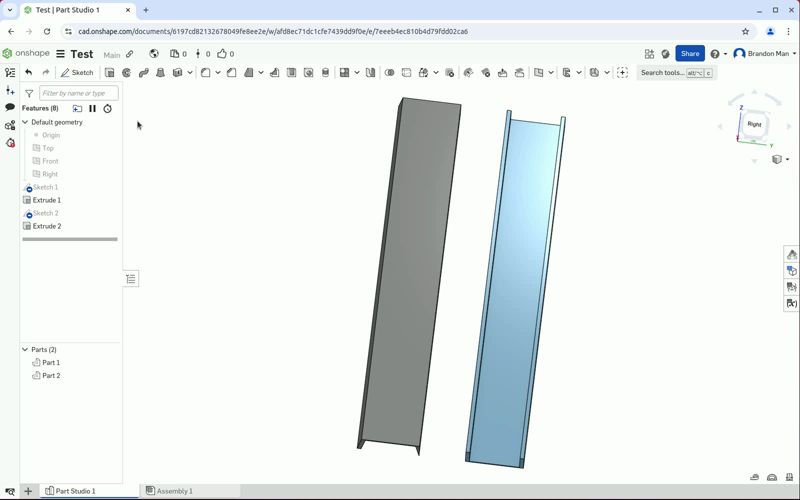
key(right, 3)
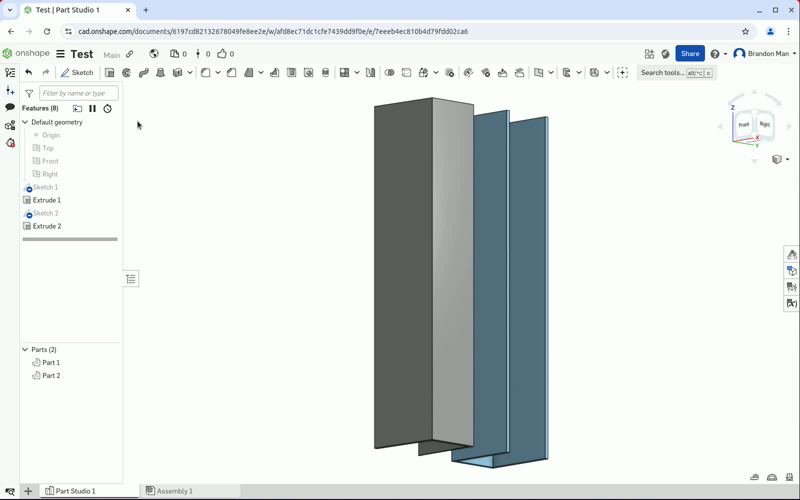
key(down, 3)
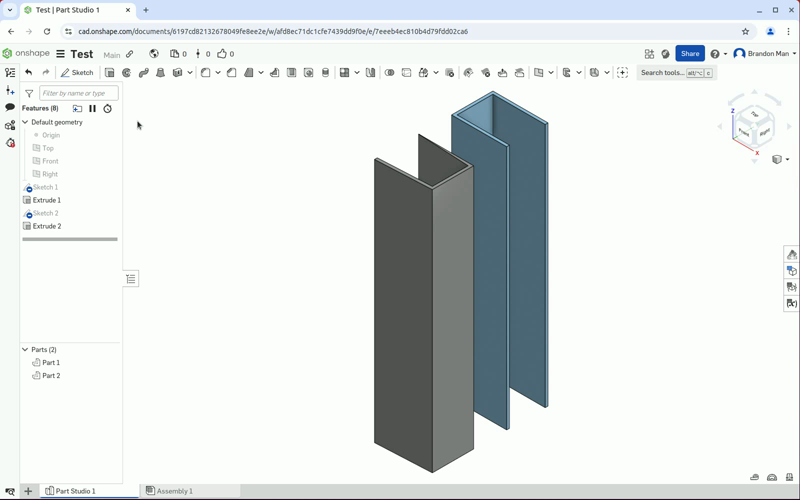
mouse_move(73, 189)
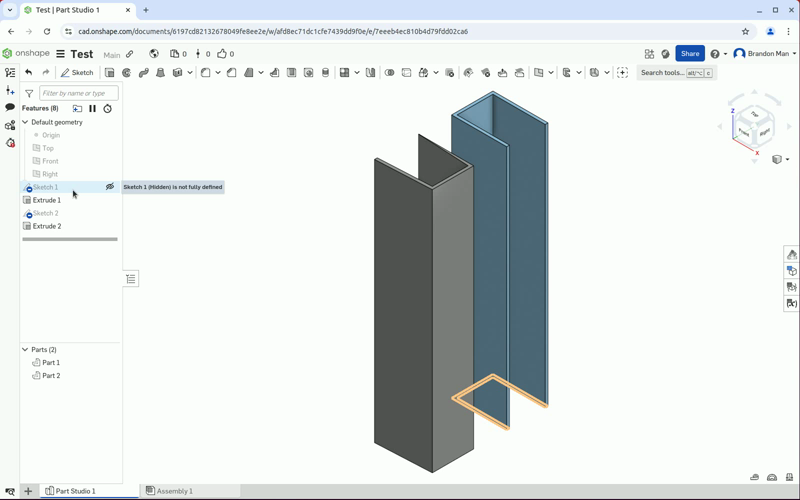
click(73, 189)